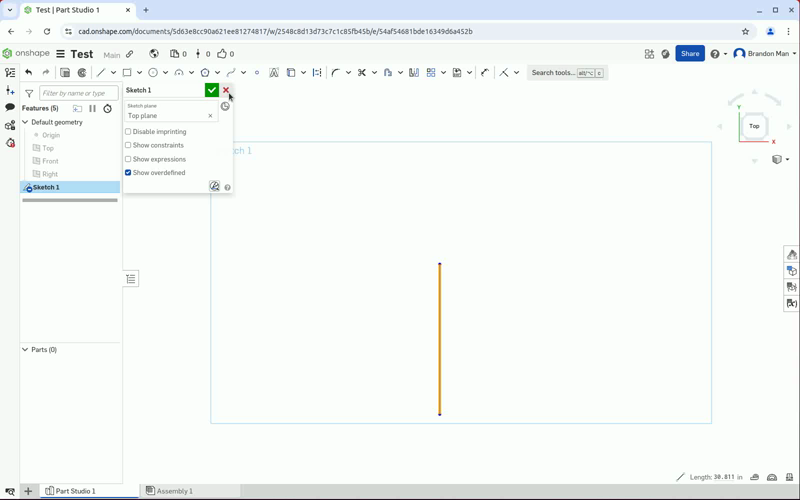
key(shift+h)
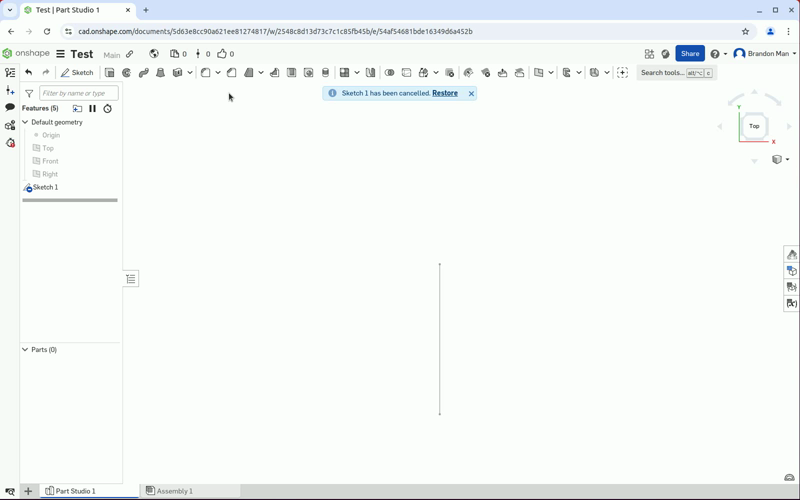
mouse_move(73, 352)
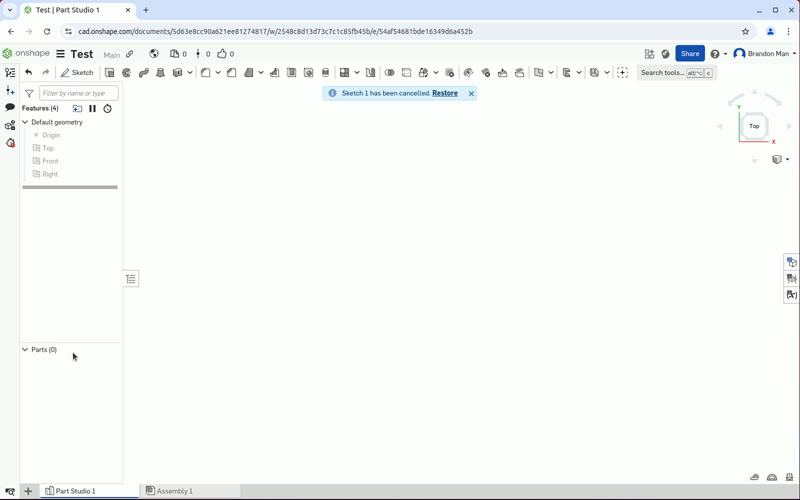
key(y)
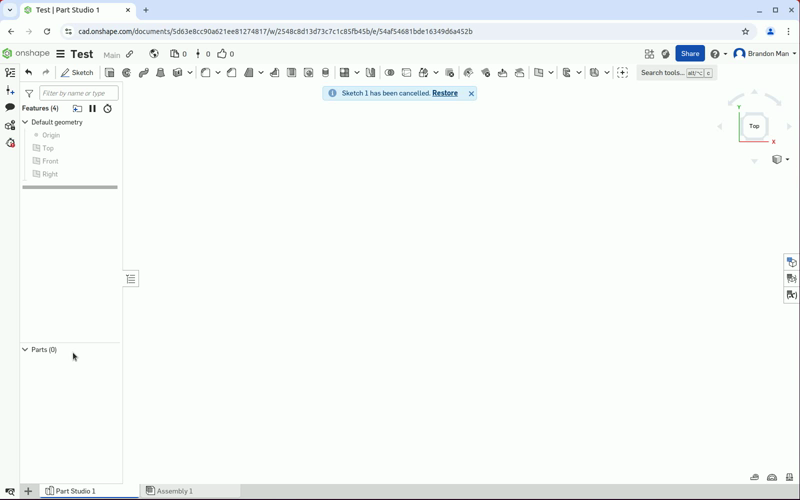
key(shift+p)
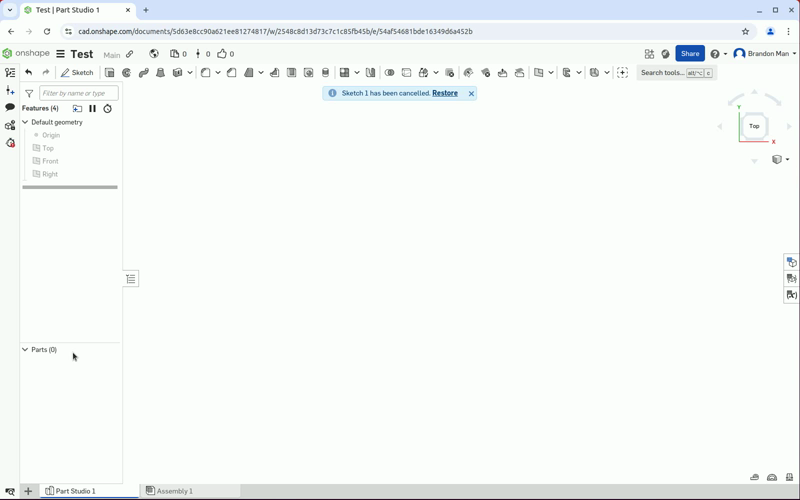
key(space)
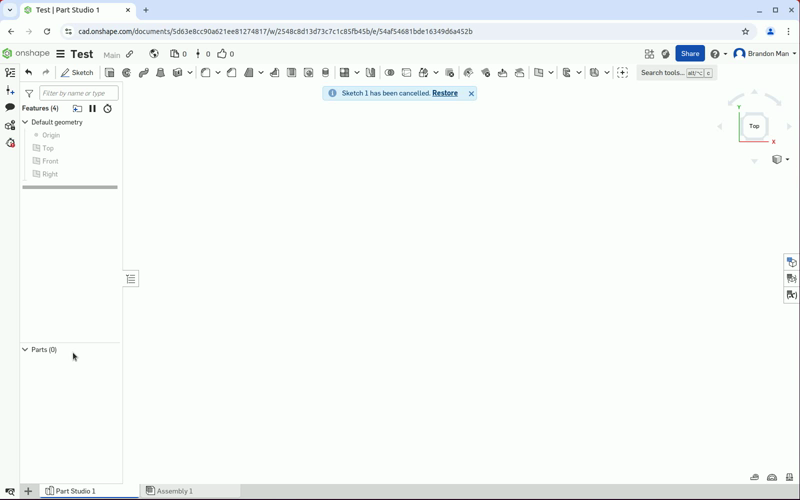
key_down(shift)
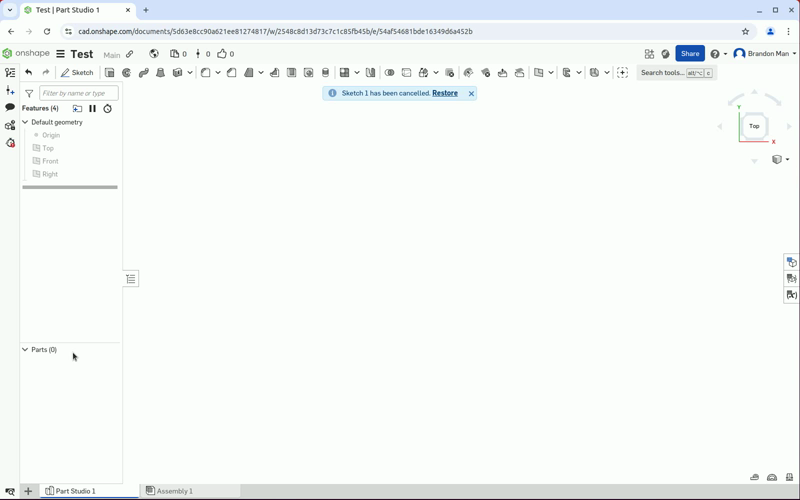
key(up)
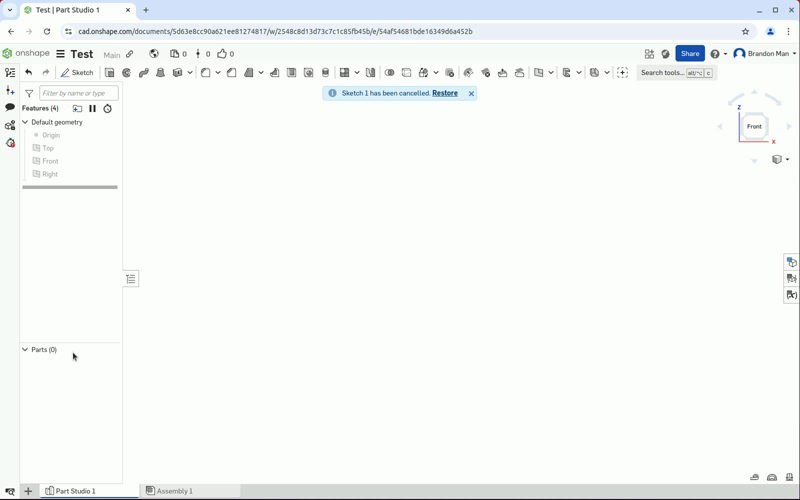
key_up(shift)
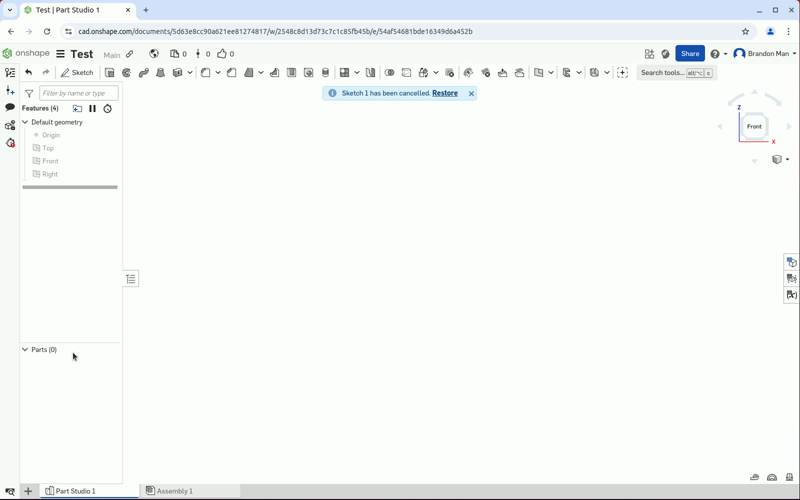
mouse_move(73, 352)
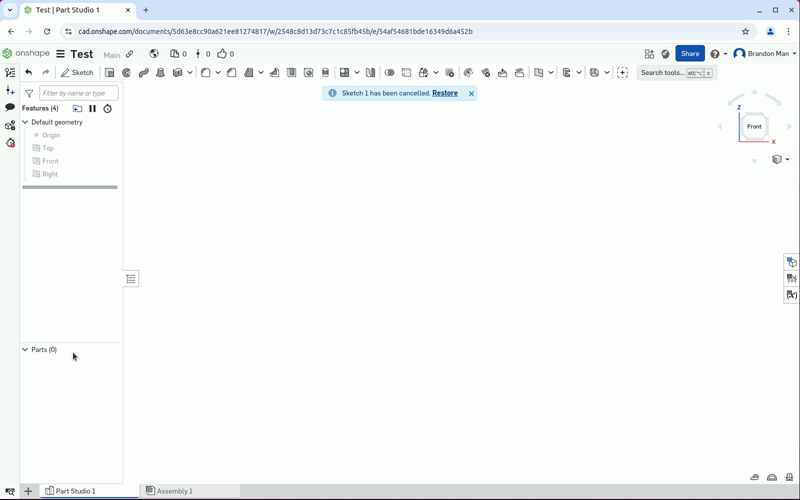
key(shift+y)
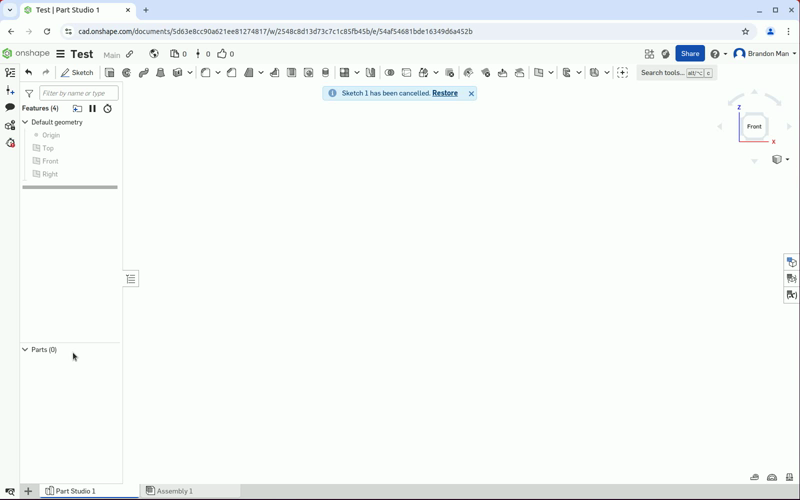
key(shift+s)
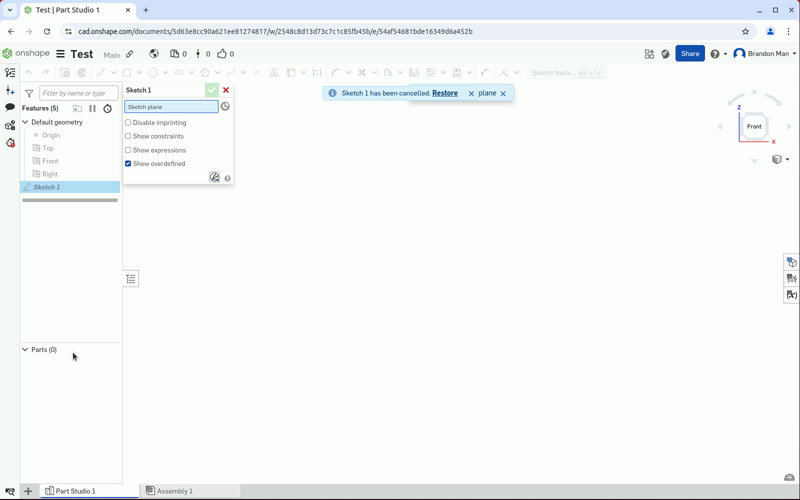
mouse_move(73, 163)
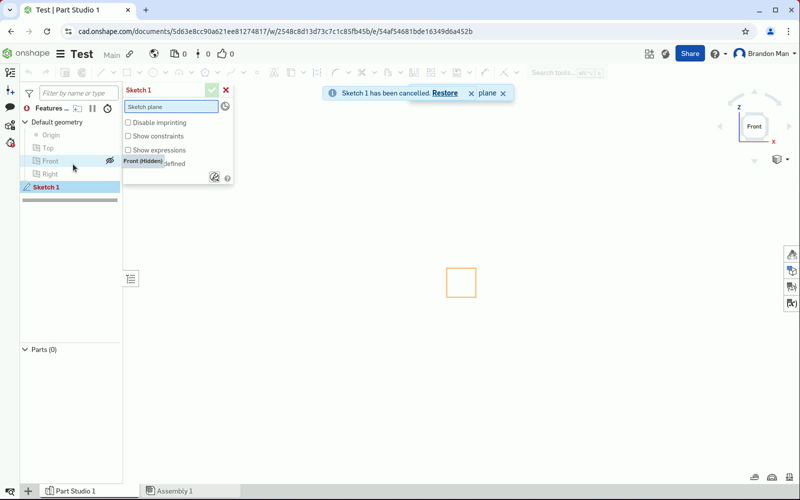
click(73, 163)
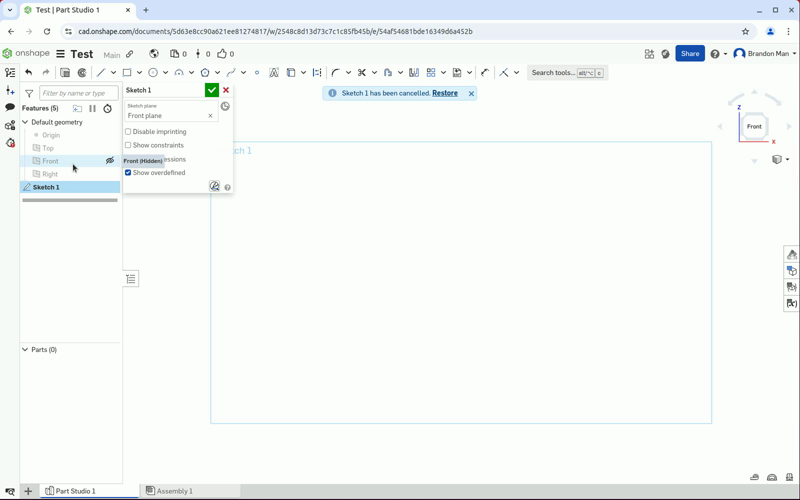
mouse_move(73, 352)
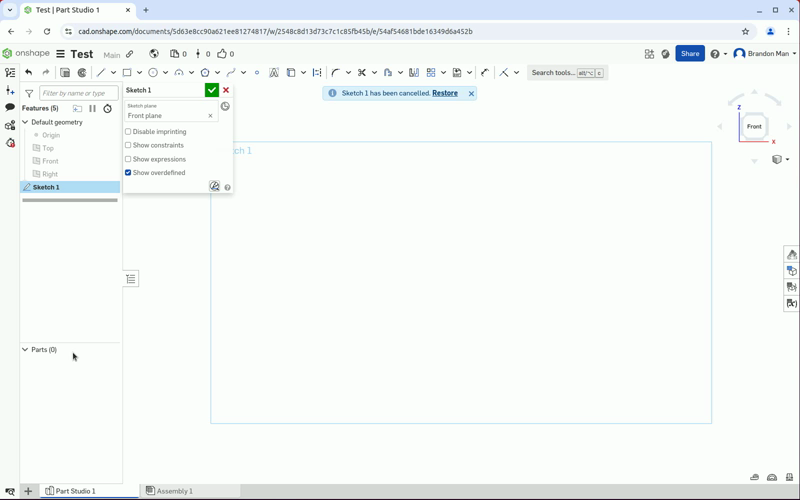
key(y)
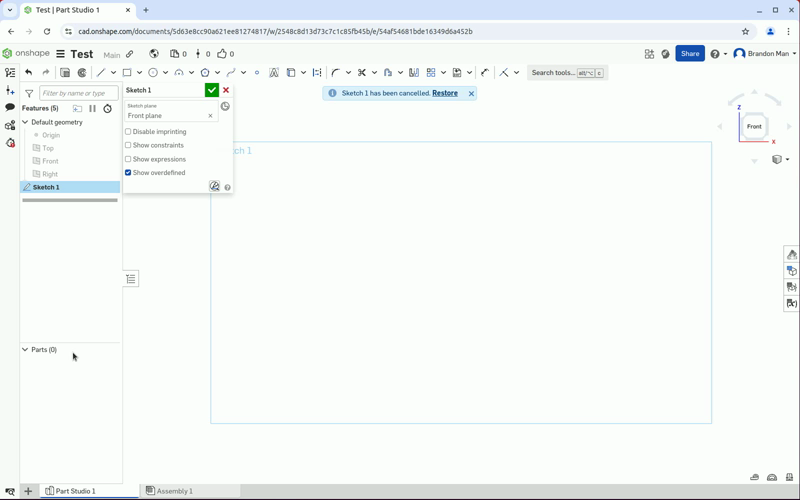
key(l)
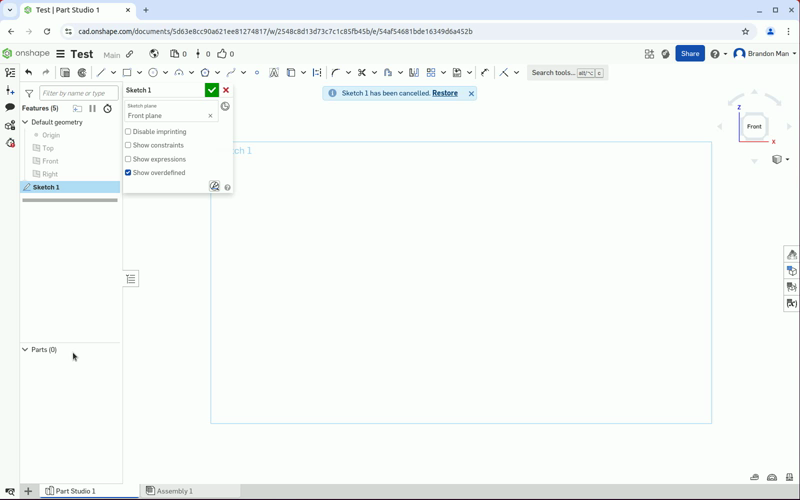
key_down(shift)
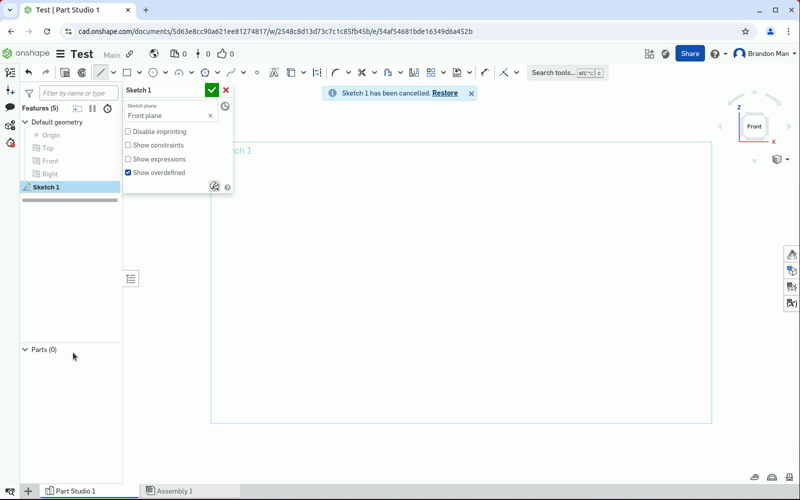
mouse_move(398, 355)
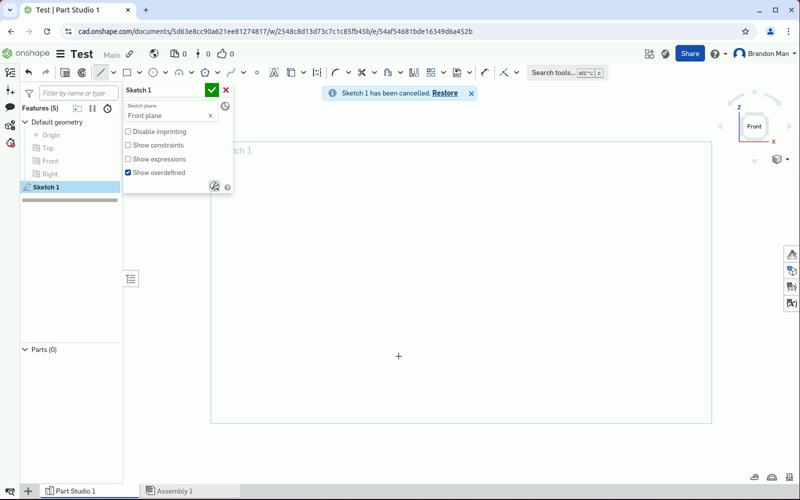
click(398, 355)
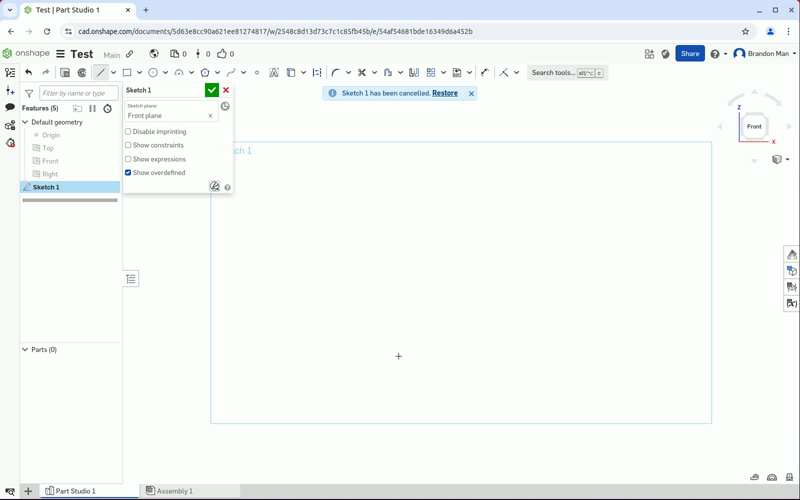
key_up(shift)
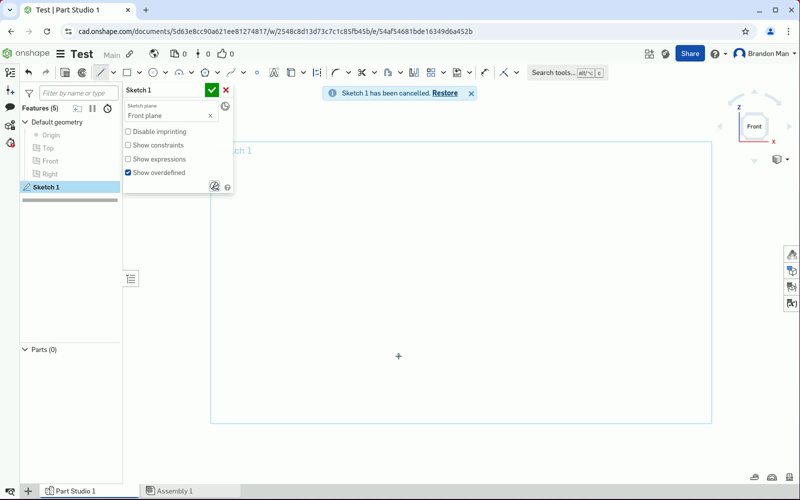
key_down(shift)
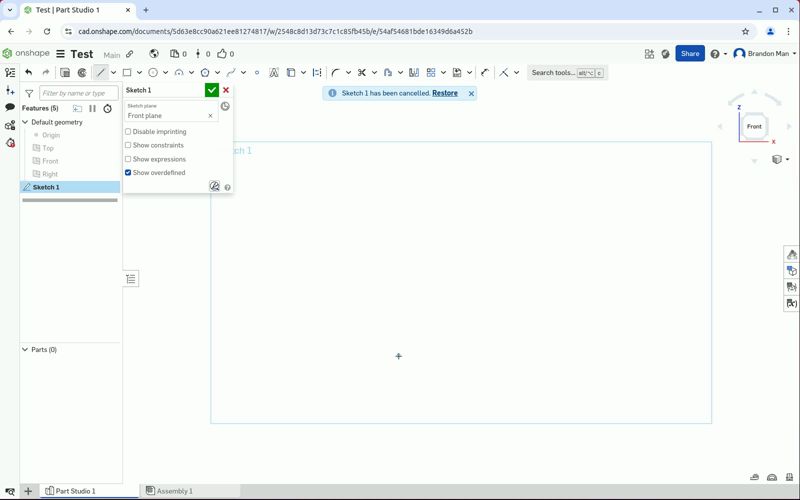
mouse_move(522, 355)
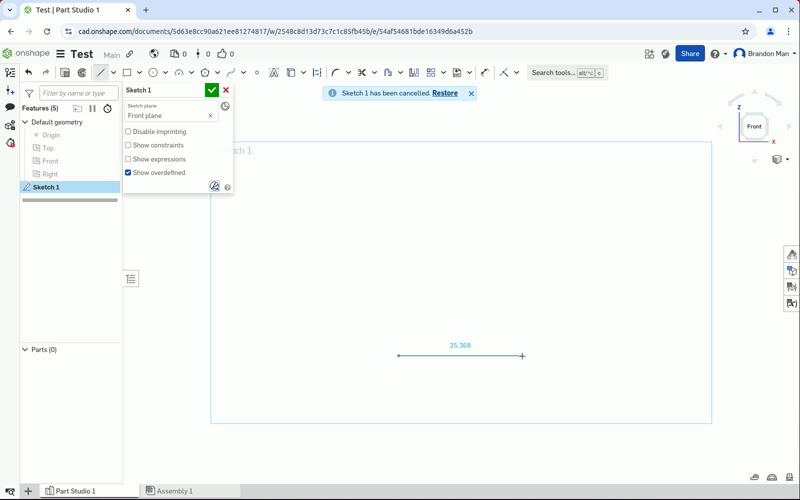
click(522, 355)
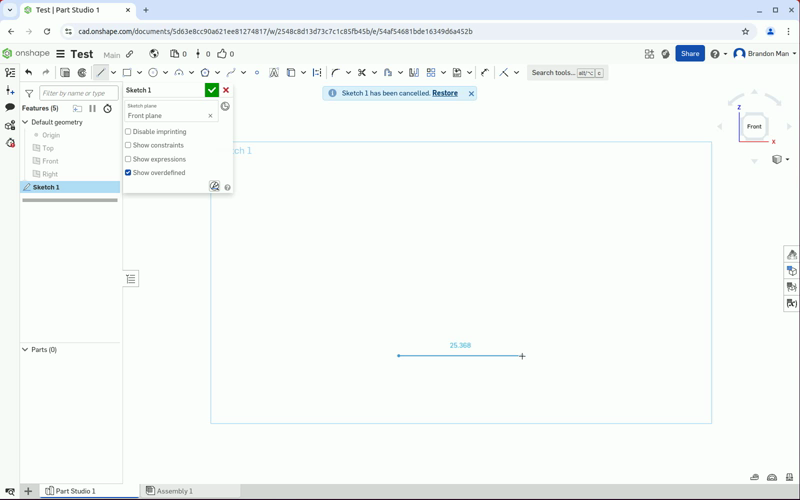
key_up(shift)
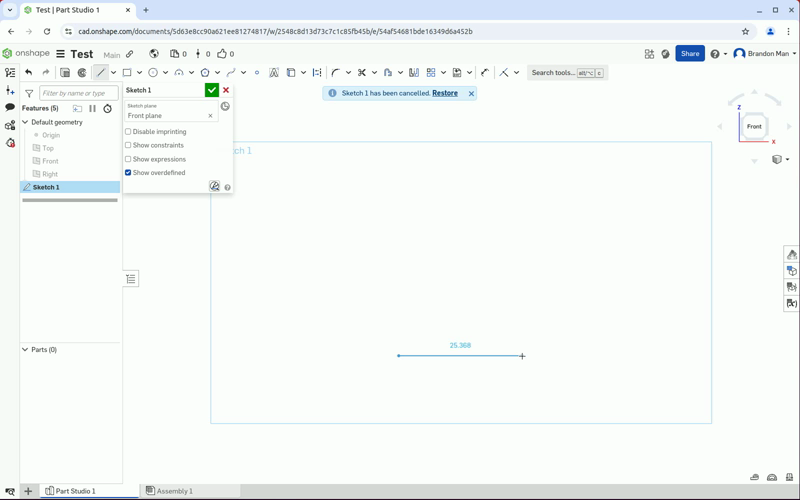
key_down(shift)
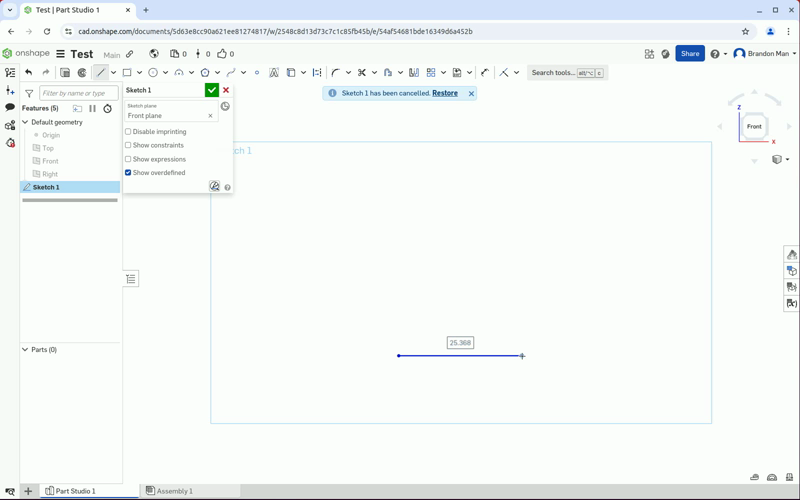
mouse_move(522, 210)
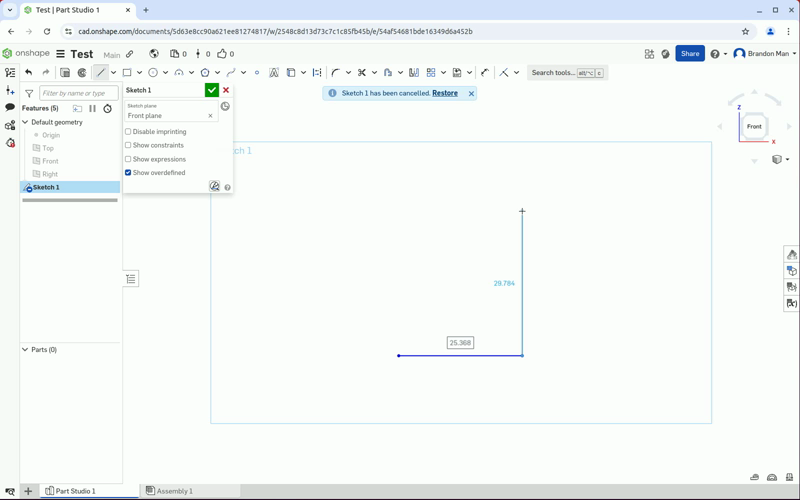
click(522, 210)
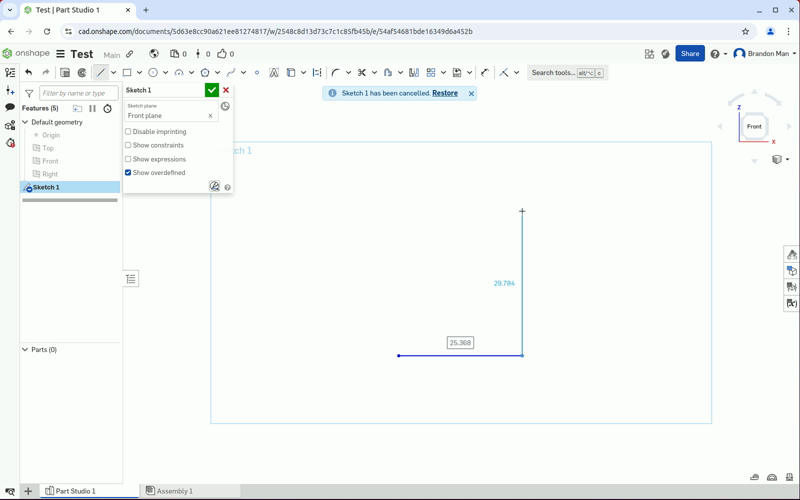
key_up(shift)
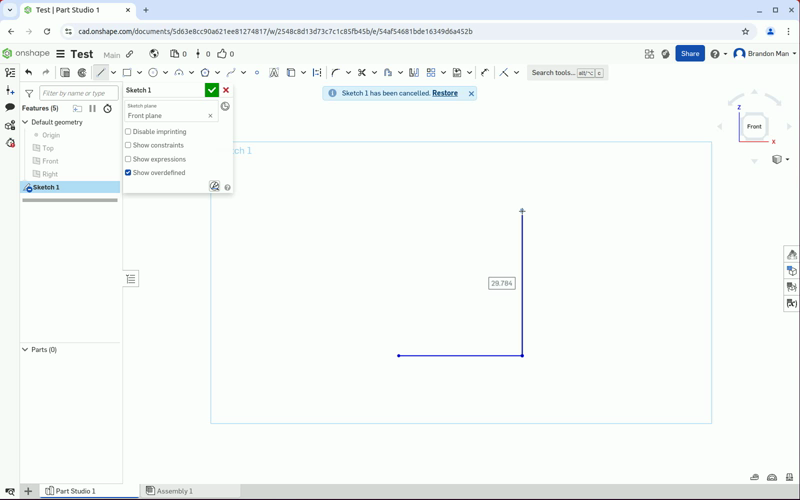
key_down(shift)
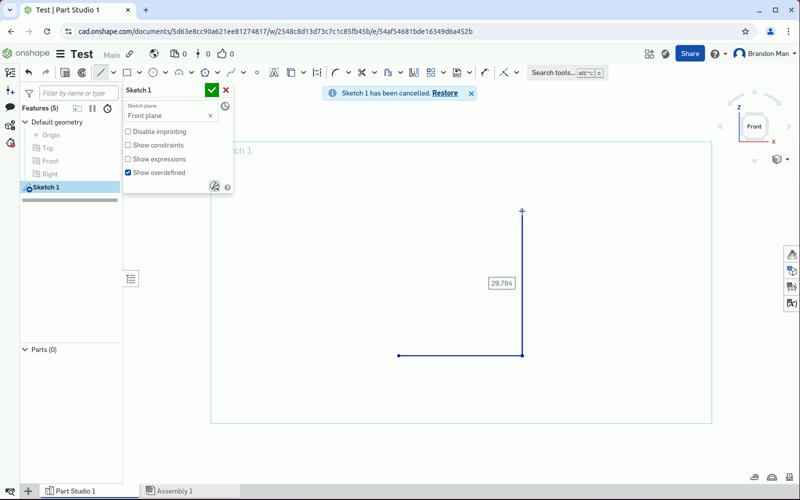
mouse_move(398, 210)
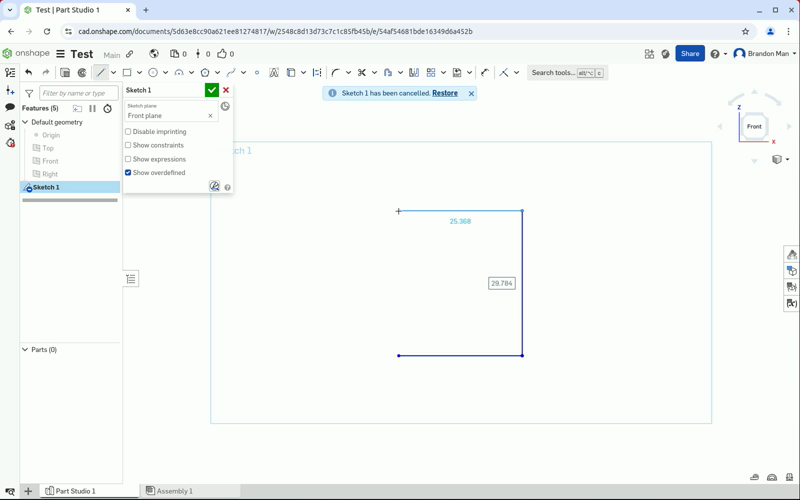
click(398, 210)
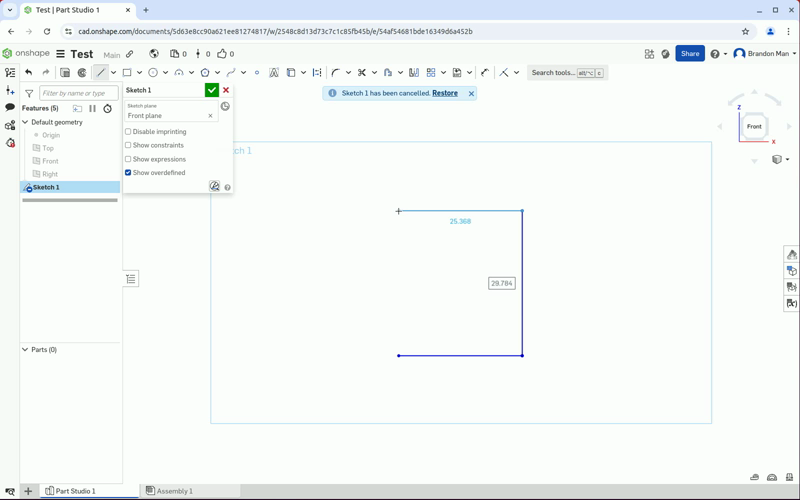
key_up(shift)
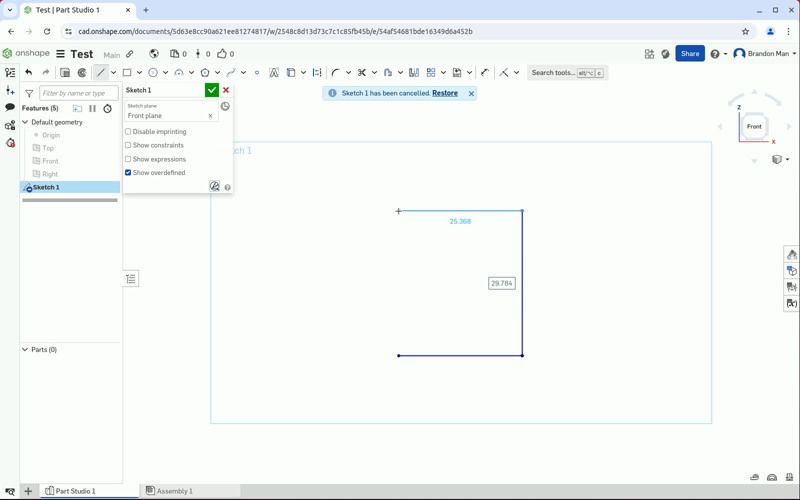
key_down(shift)
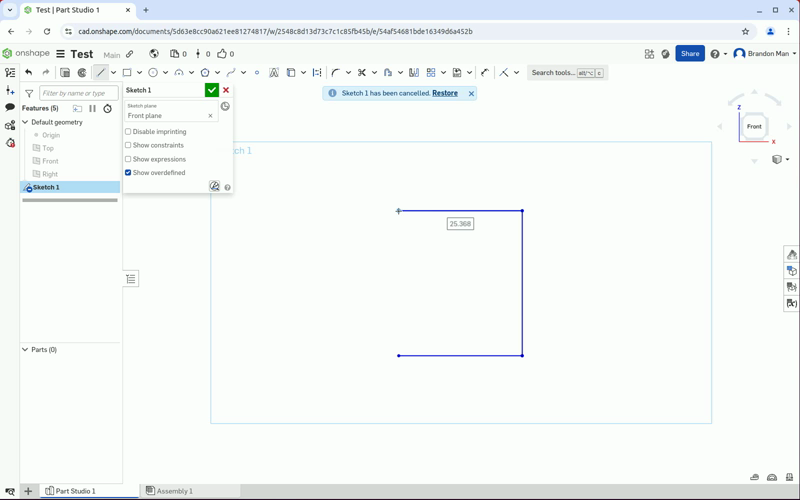
mouse_move(398, 355)
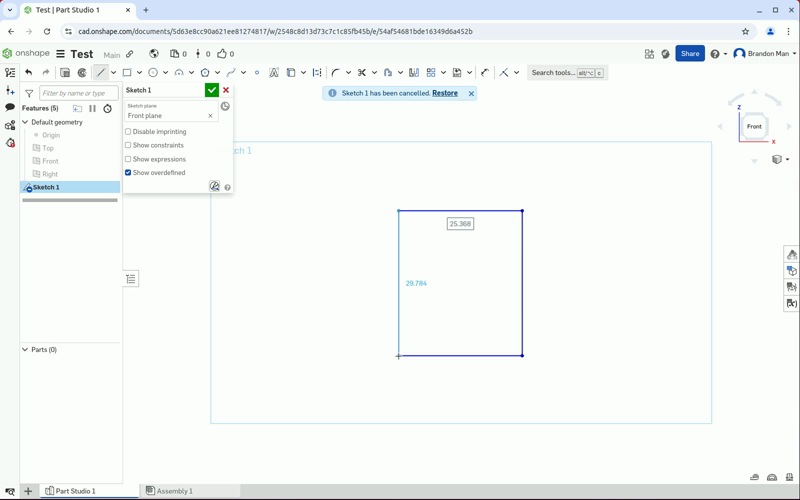
key_up(shift)
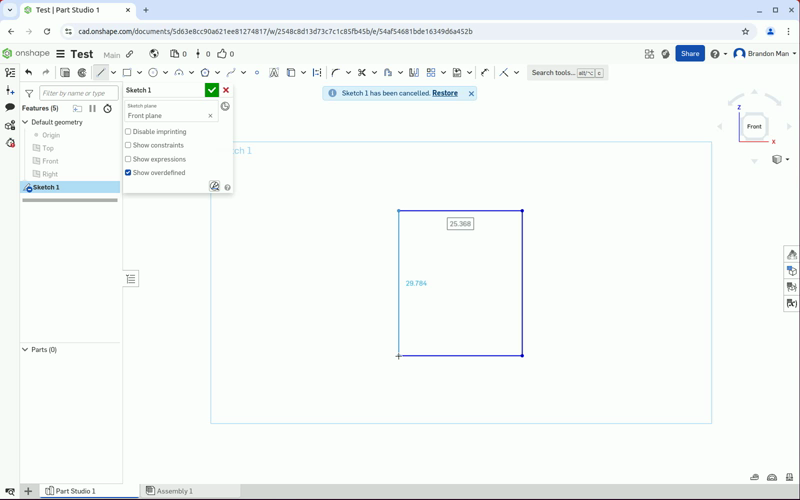
click(398, 355)
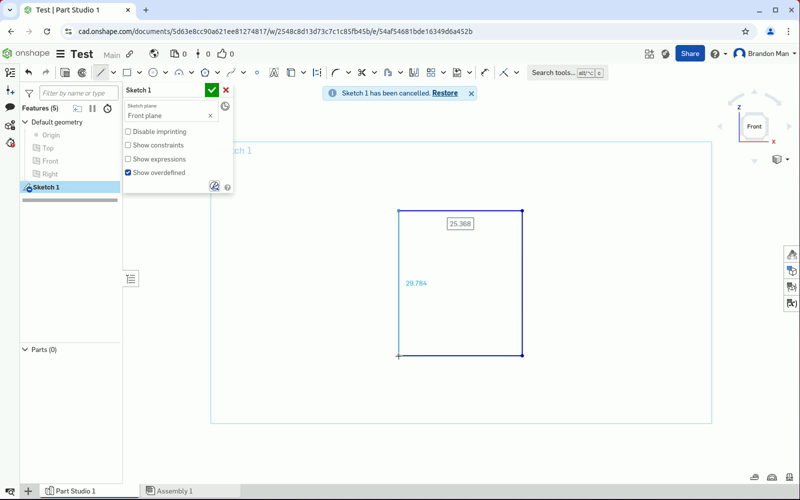
key(esc)
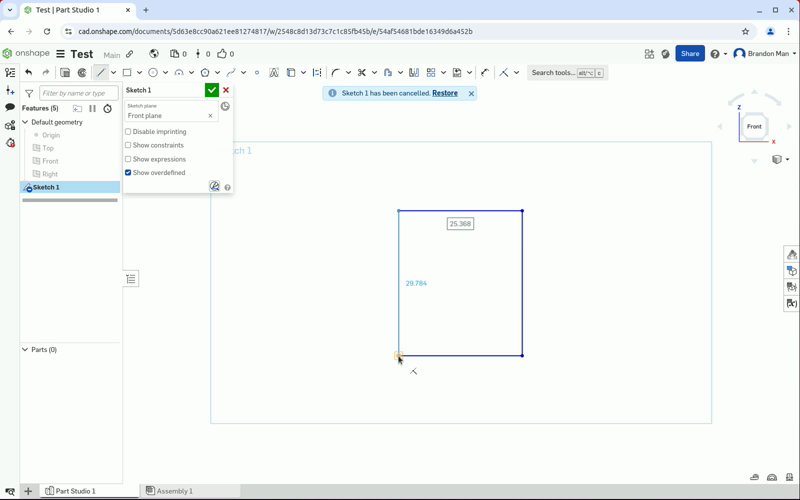
mouse_move(489, 251)
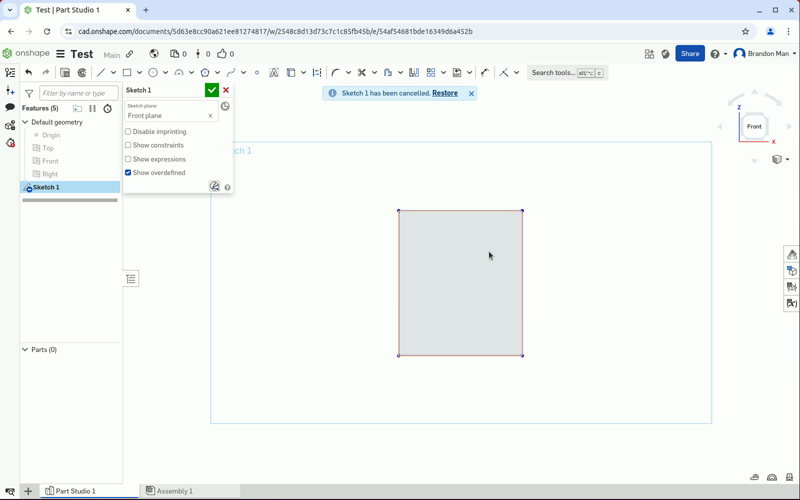
click(489, 251)
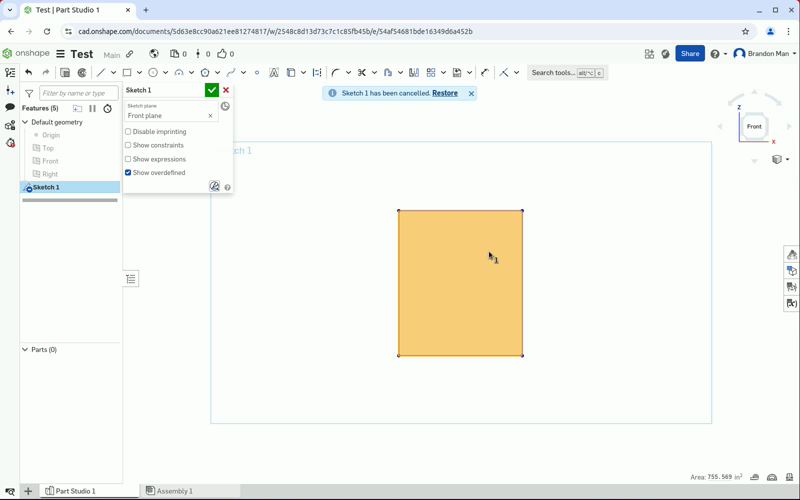
mouse_move(73, 352)
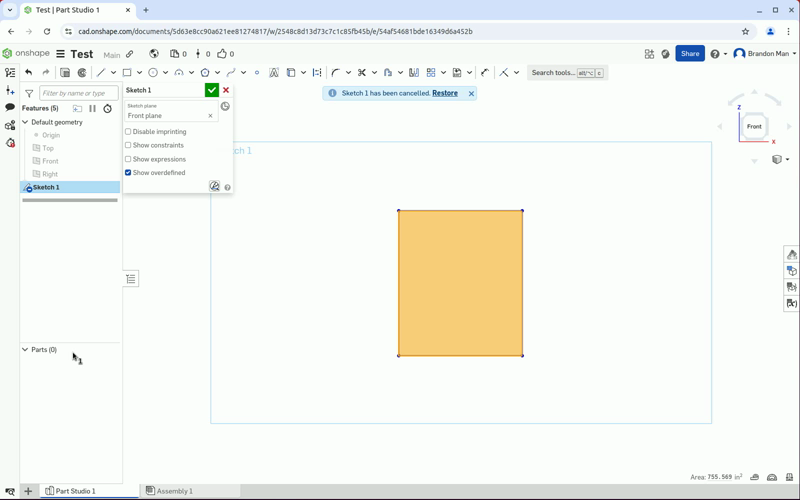
key(shift+y)
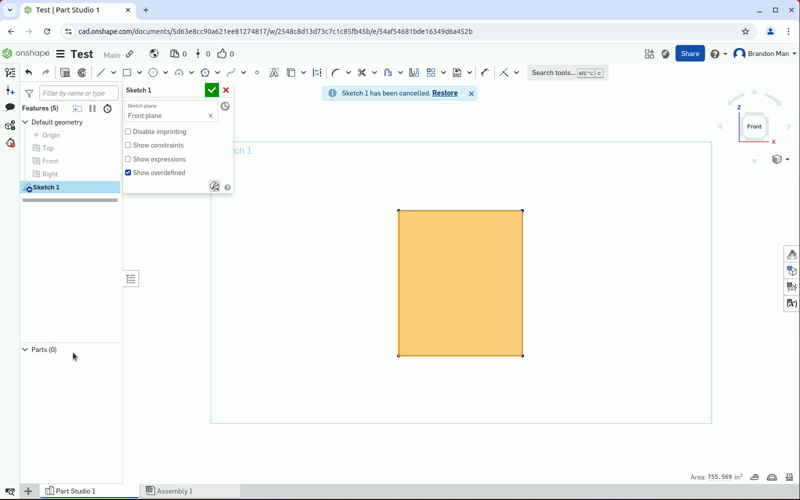
key(shift+e)
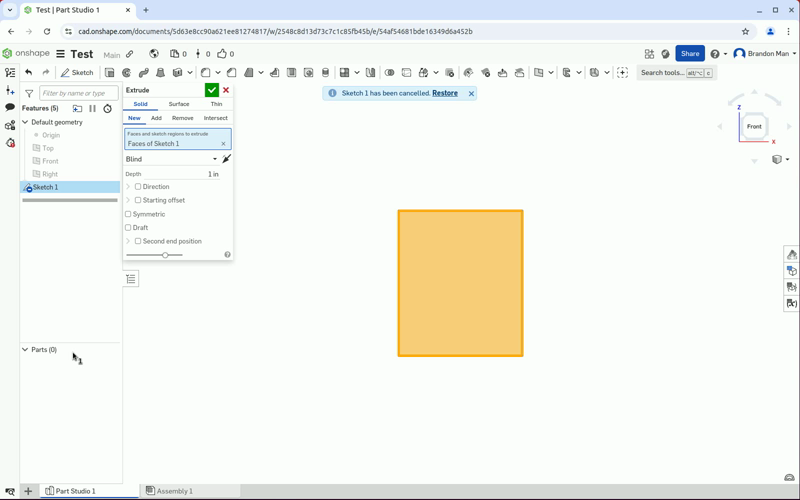
mouse_move(143, 106)
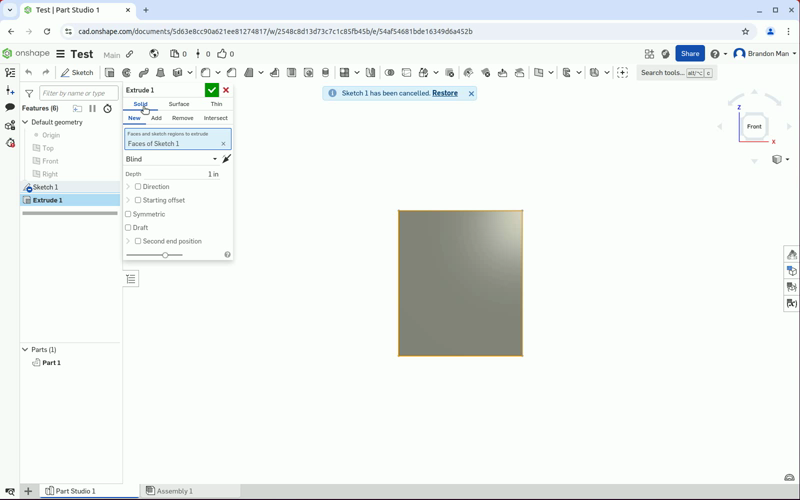
click(143, 106)
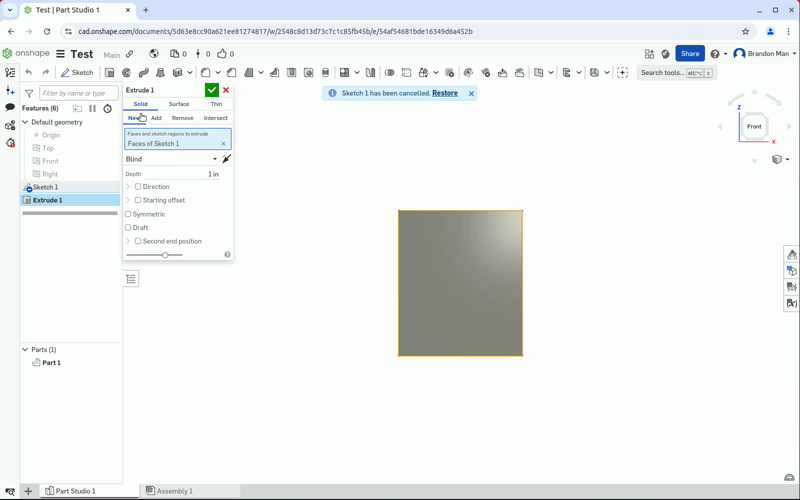
mouse_move(137, 120)
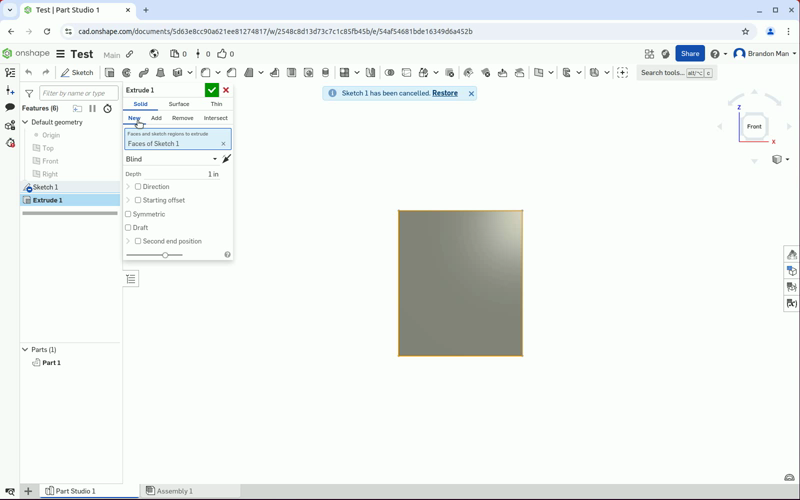
click(137, 120)
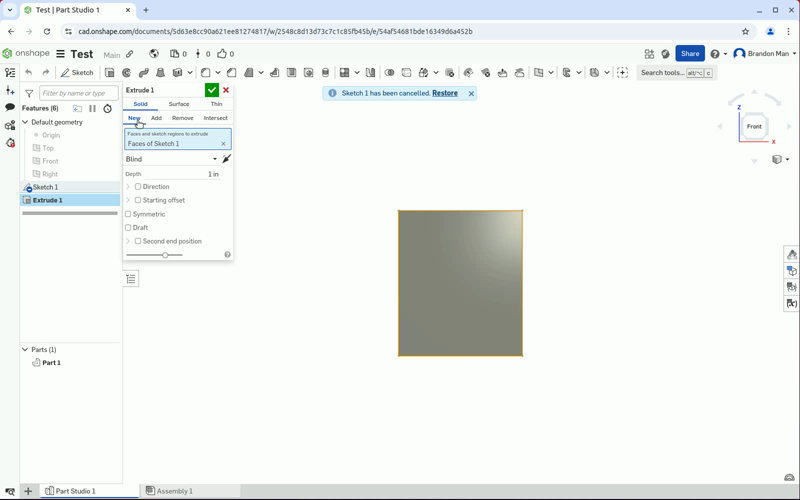
key(tab, 4)
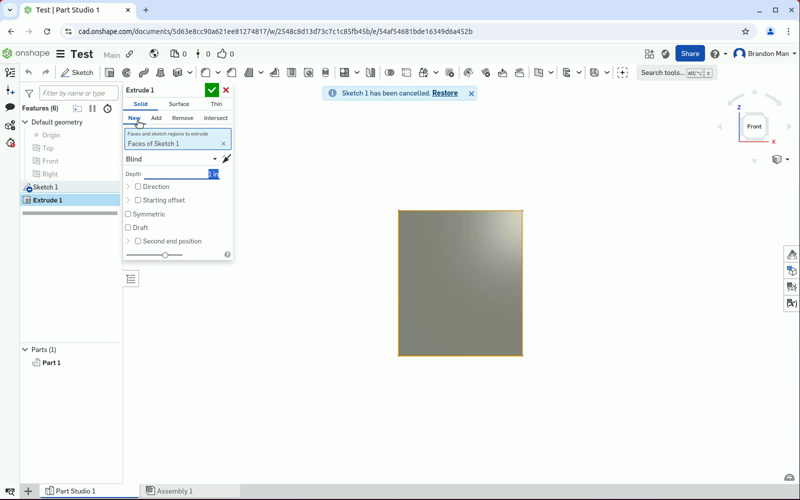
text(23.108)
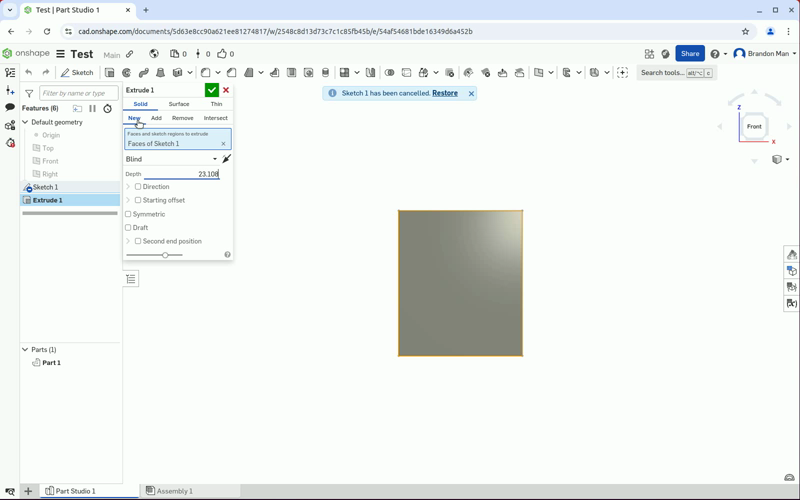
key(enter)
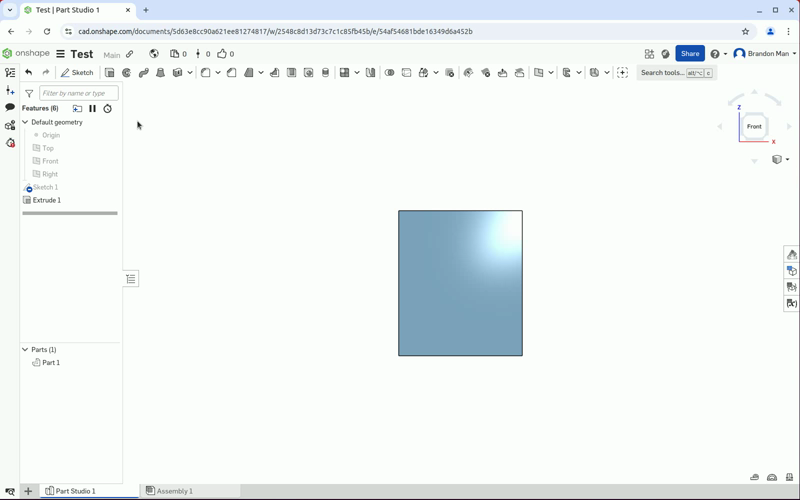
key(shift+h)
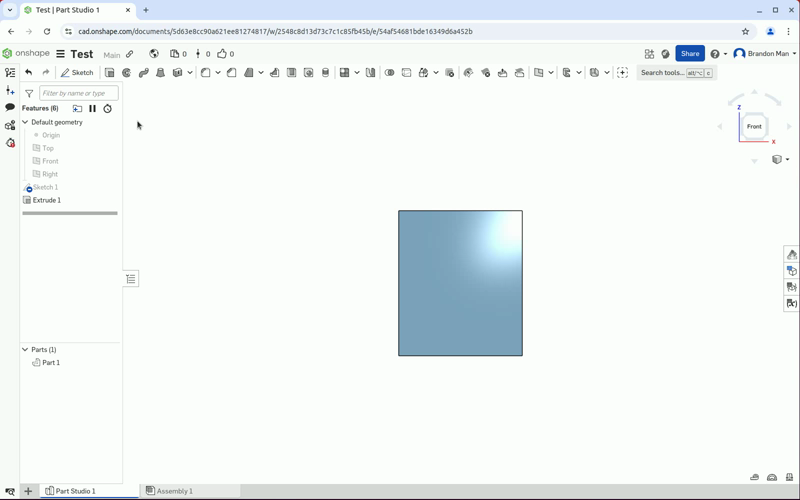
key(shift+h)
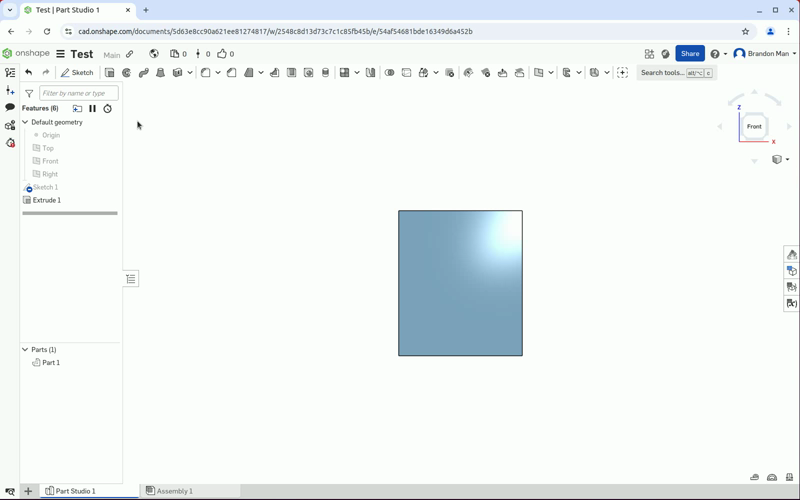
mouse_move(73, 189)
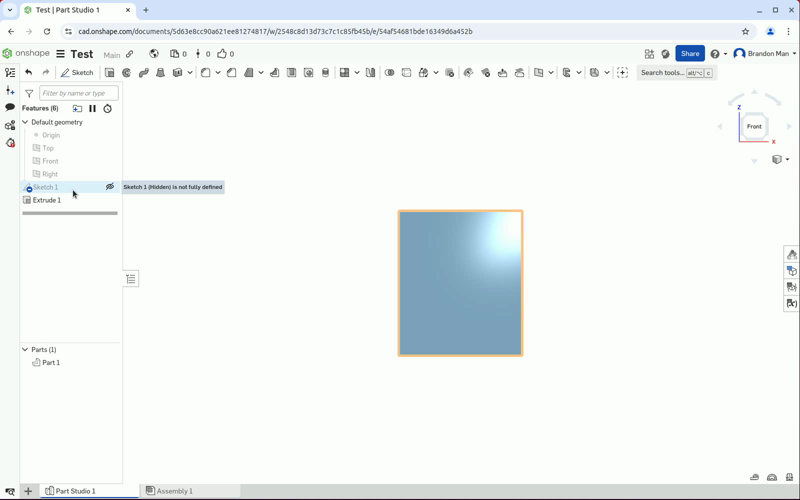
click(73, 189)
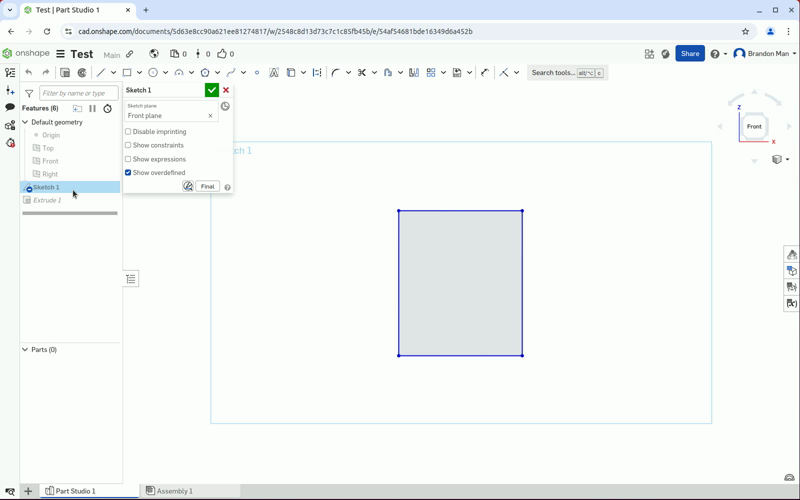
mouse_move(229, 92)
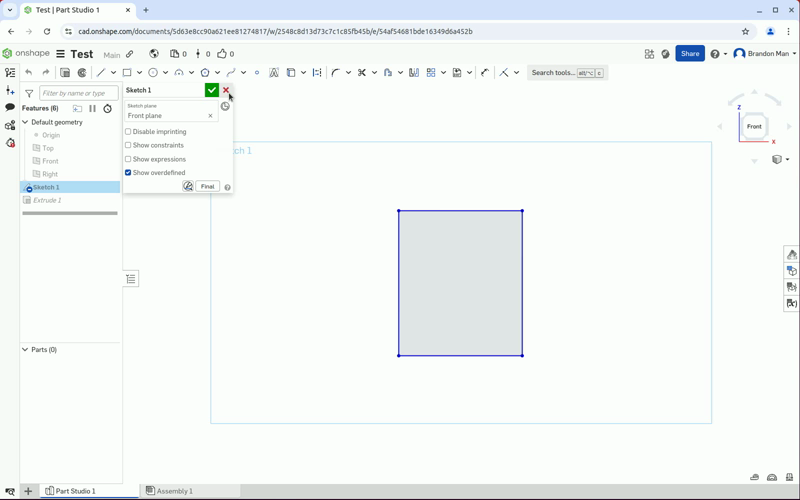
click(229, 92)
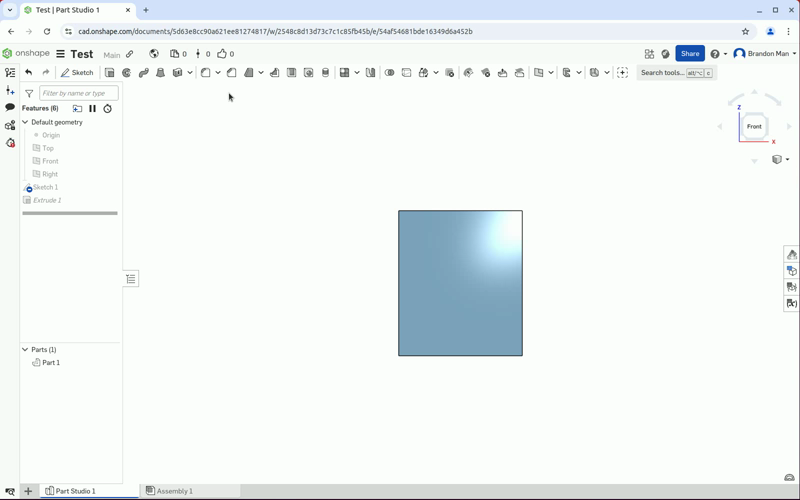
mouse_move(541, 75)
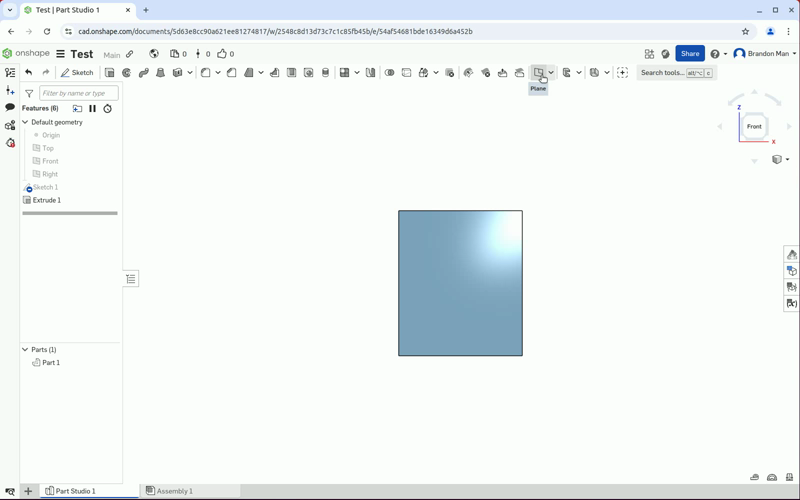
click(541, 75)
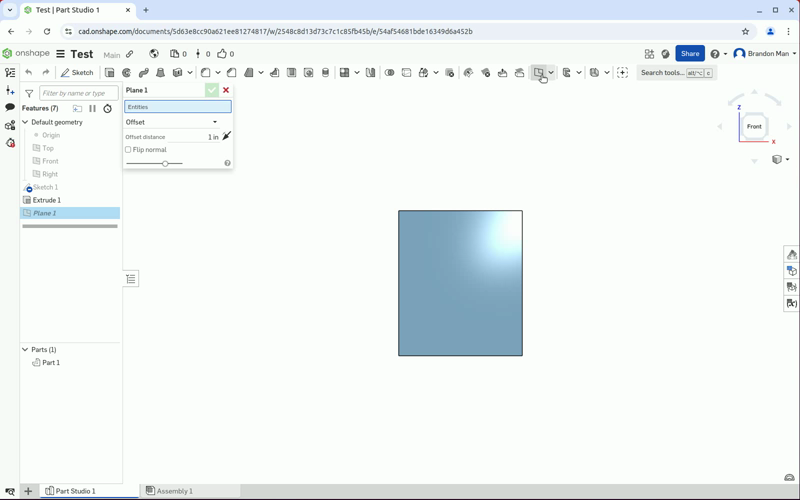
mouse_move(73, 163)
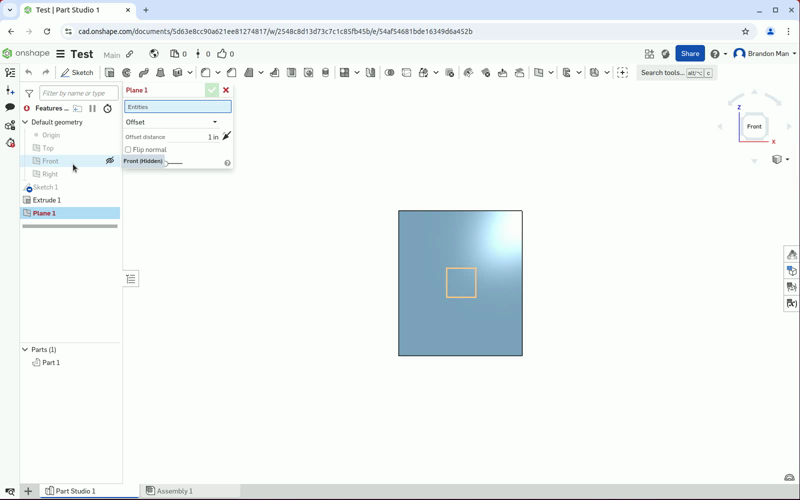
click(73, 163)
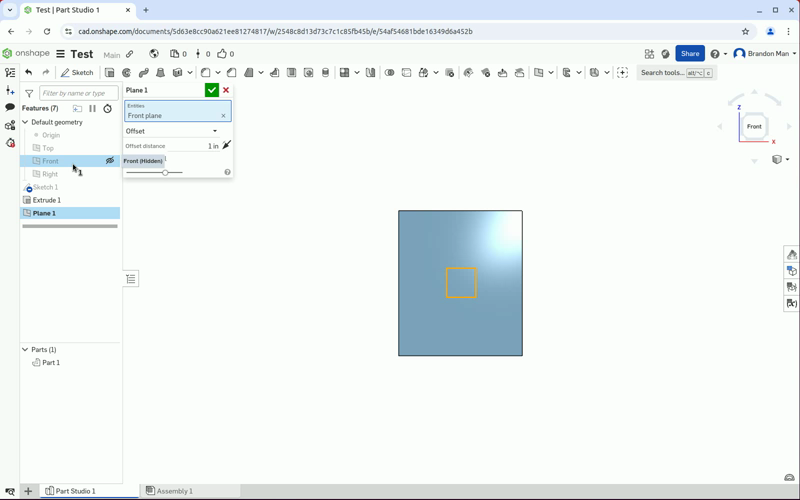
key(tab, 2)
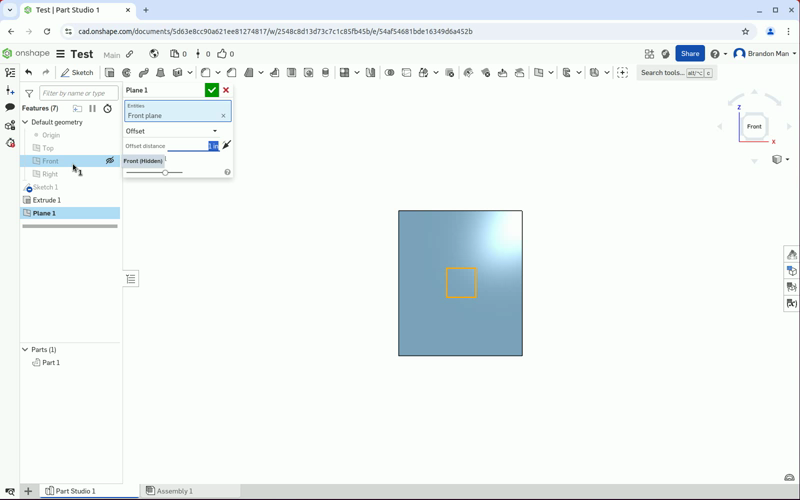
text(23.108)
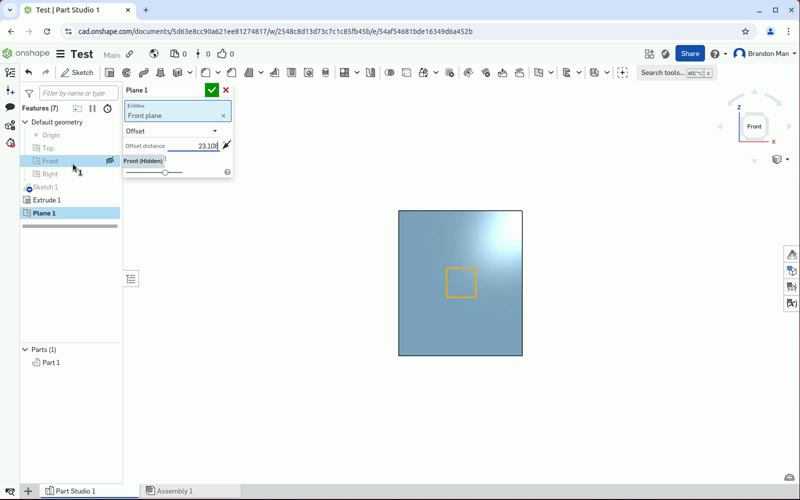
key(enter, 2)
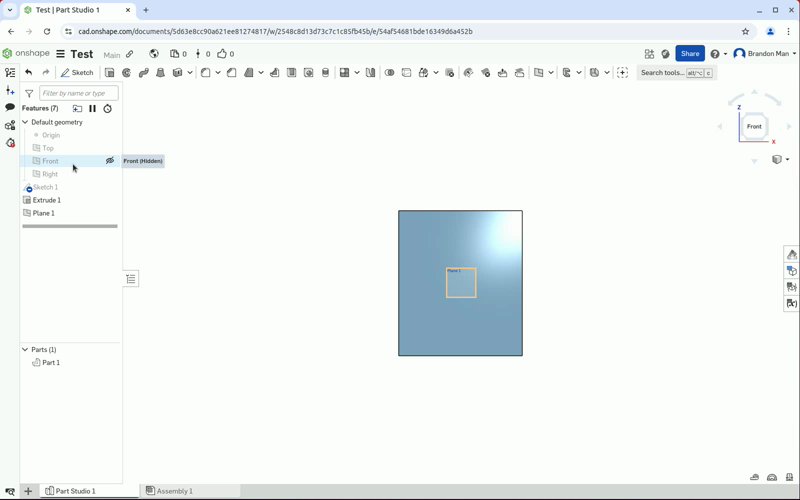
key(shift+s)
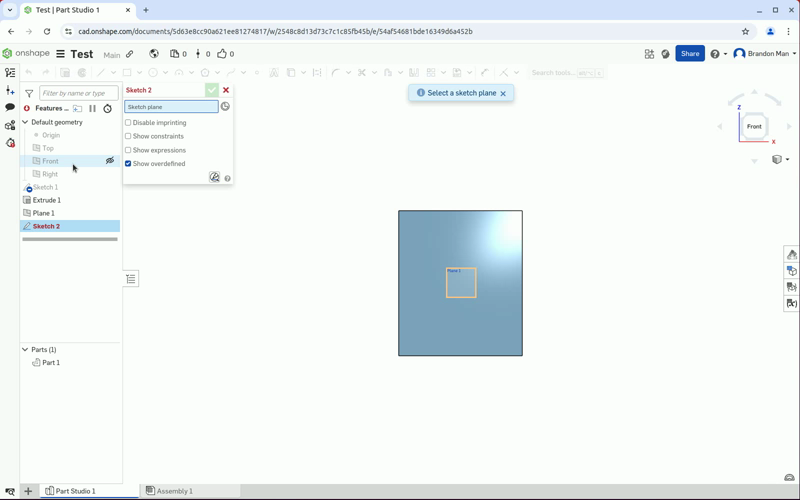
mouse_move(73, 215)
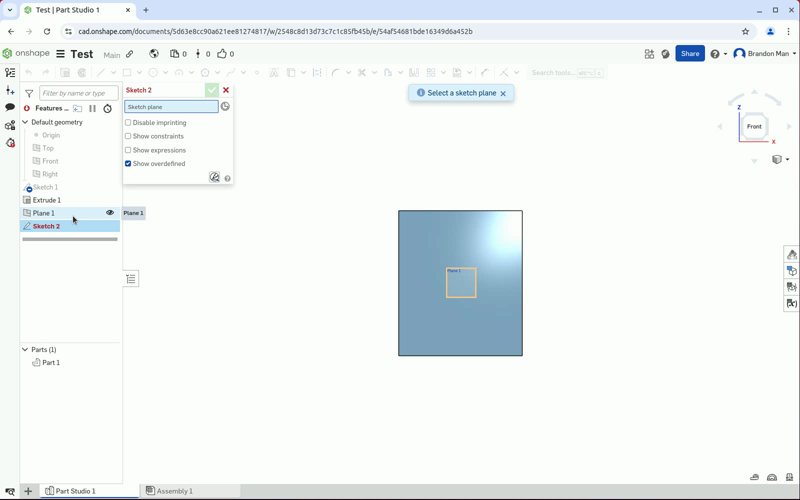
click(73, 215)
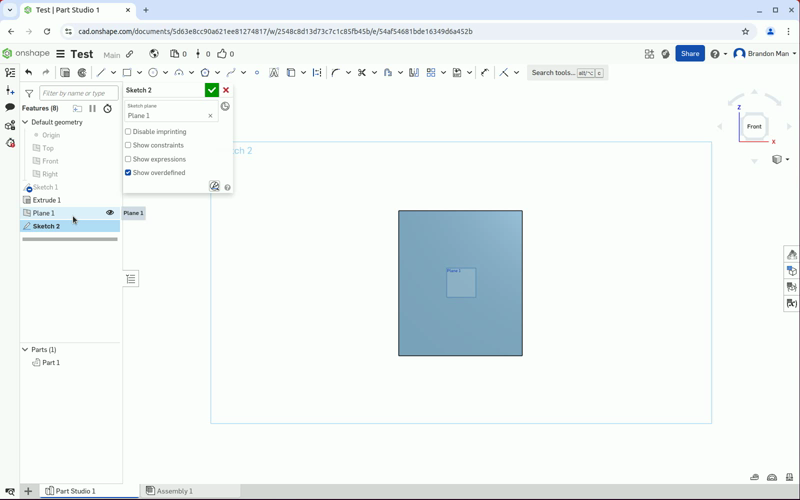
mouse_move(73, 352)
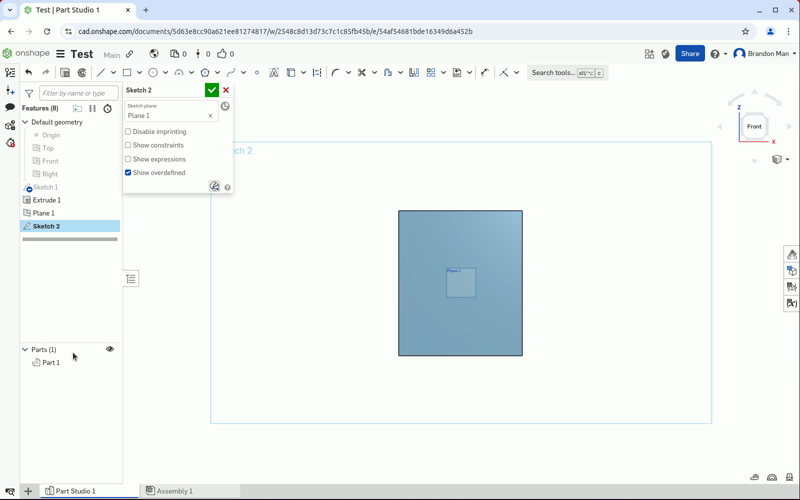
key(y)
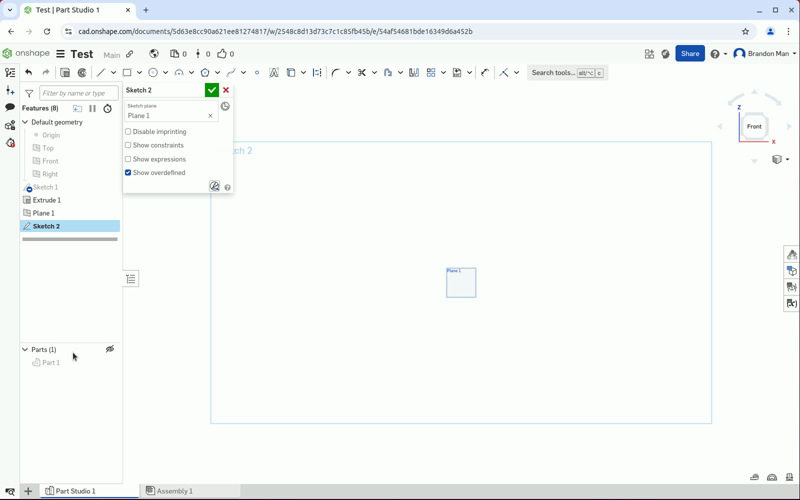
key(l)
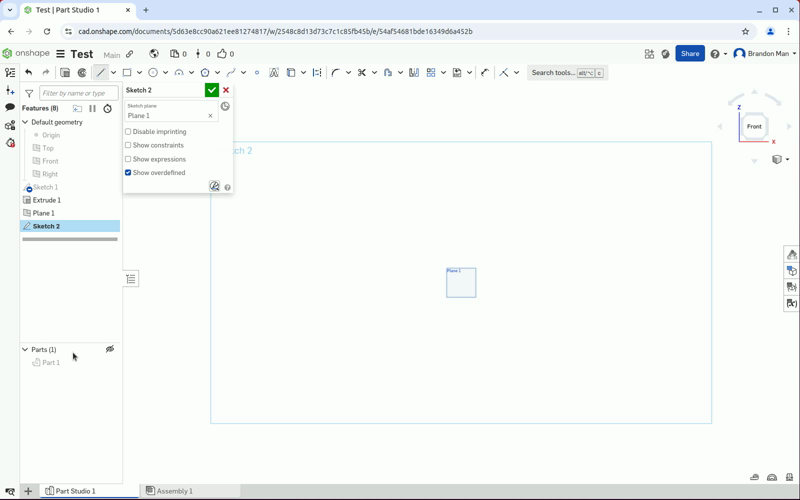
key_down(shift)
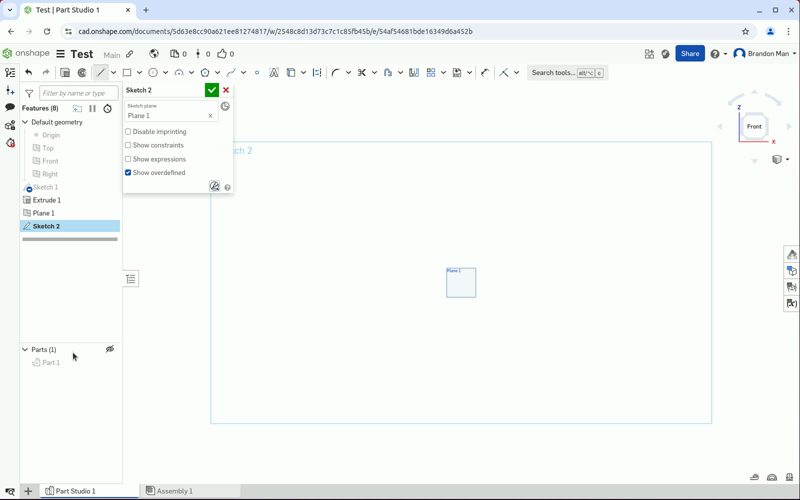
mouse_move(398, 326)
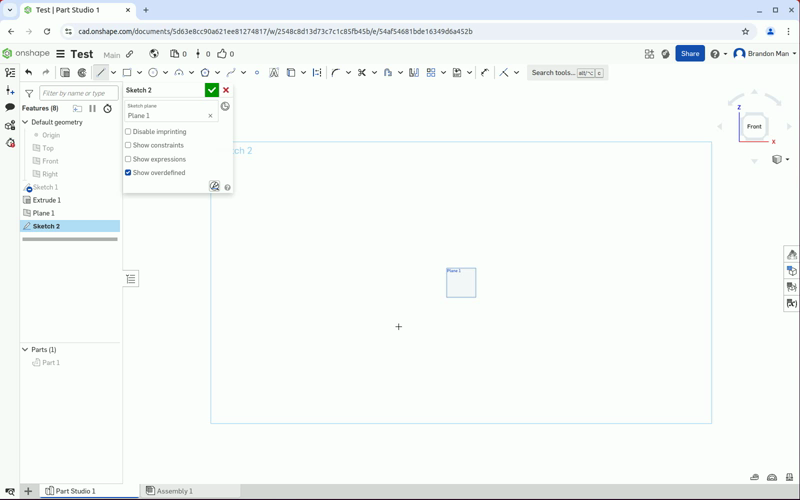
click(398, 326)
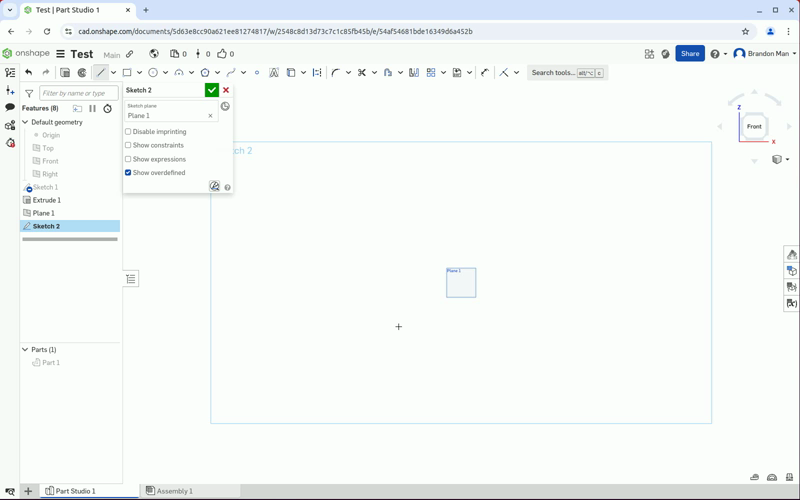
key_up(shift)
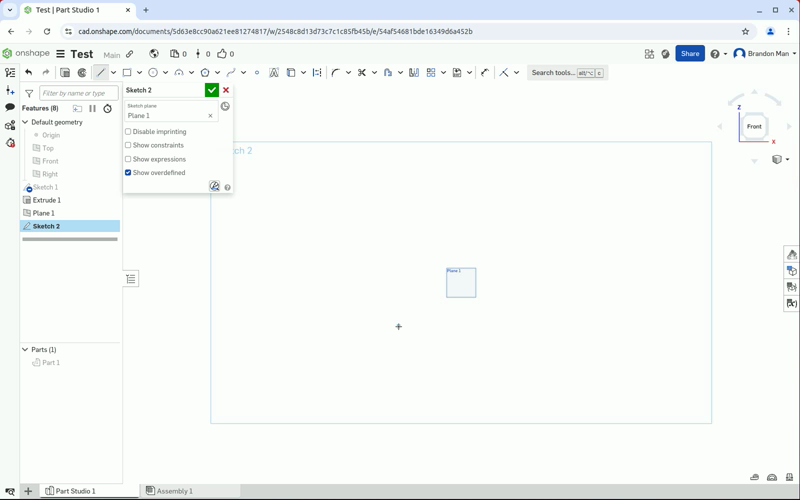
key_down(shift)
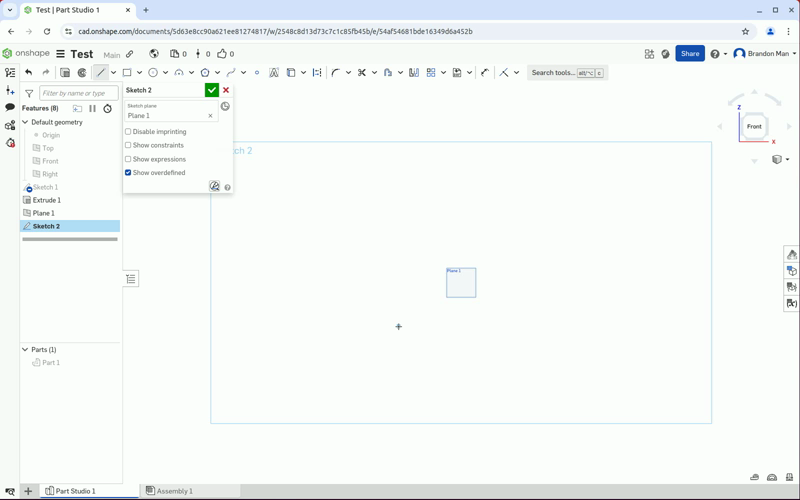
mouse_move(523, 326)
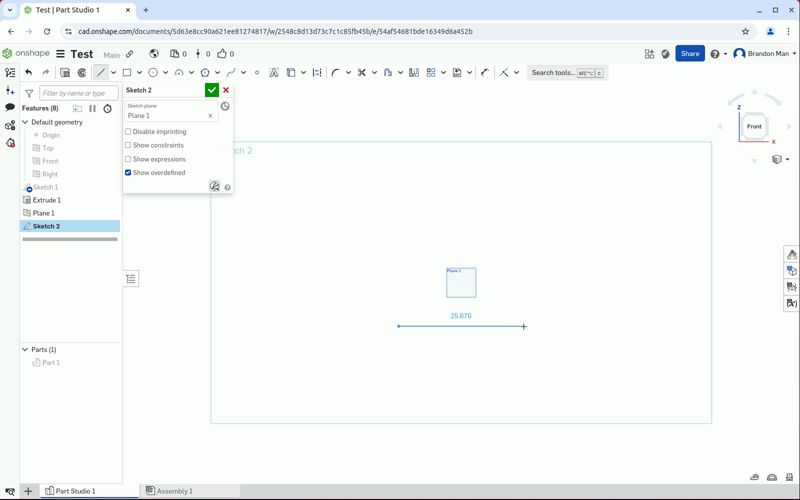
click(523, 326)
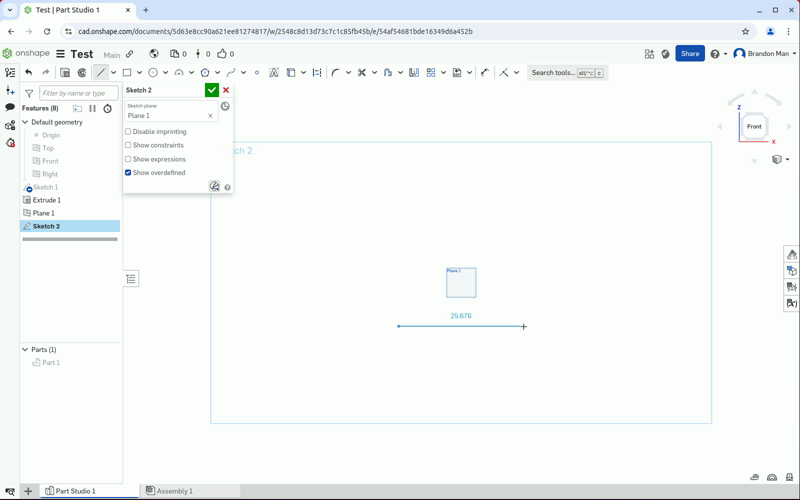
key_up(shift)
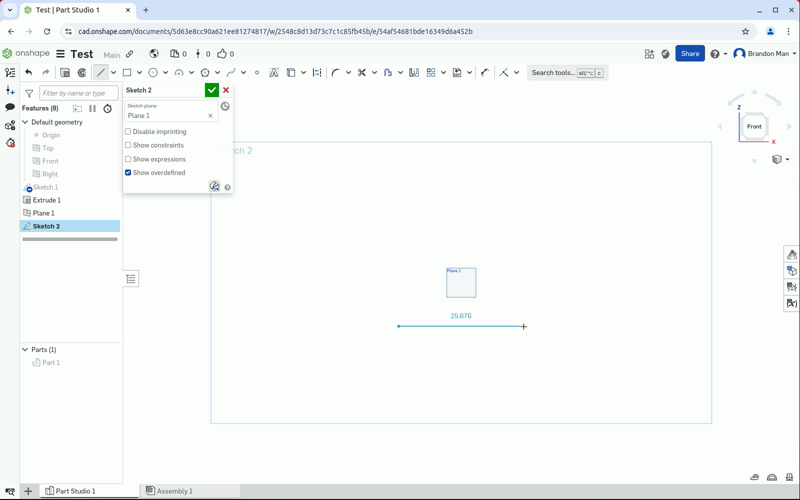
key_down(shift)
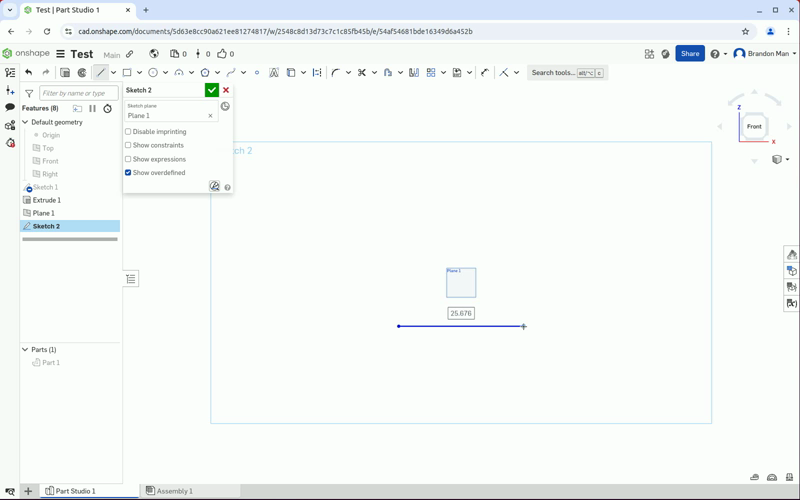
mouse_move(523, 208)
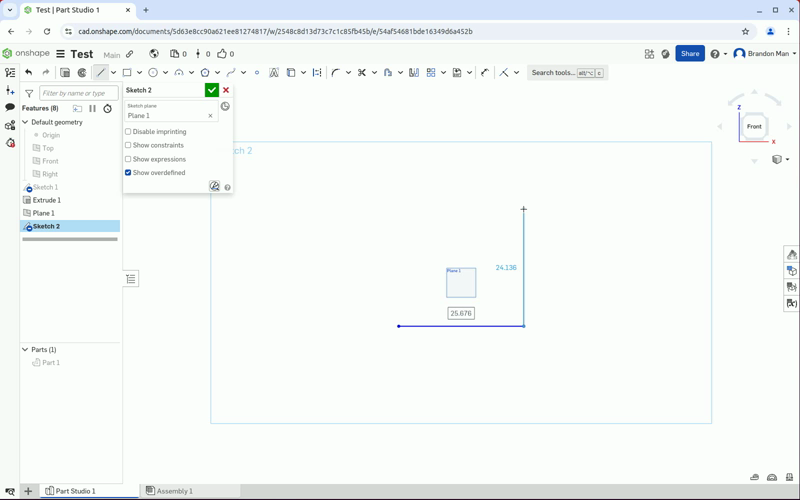
click(523, 208)
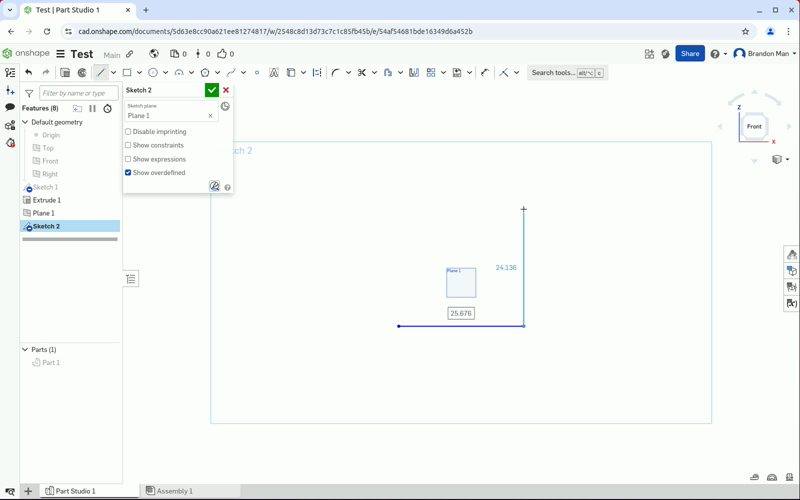
key_up(shift)
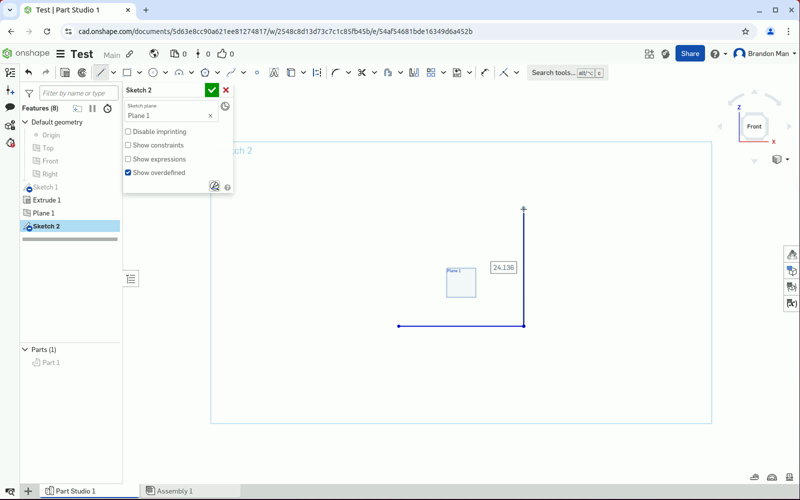
key_down(shift)
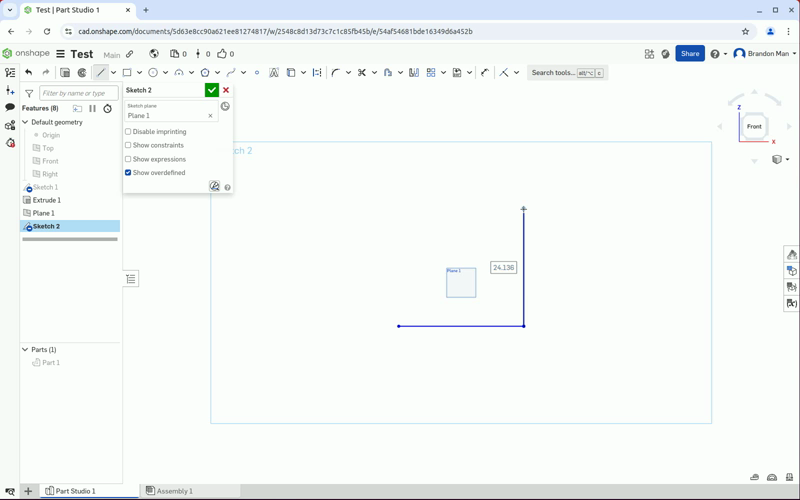
mouse_move(398, 208)
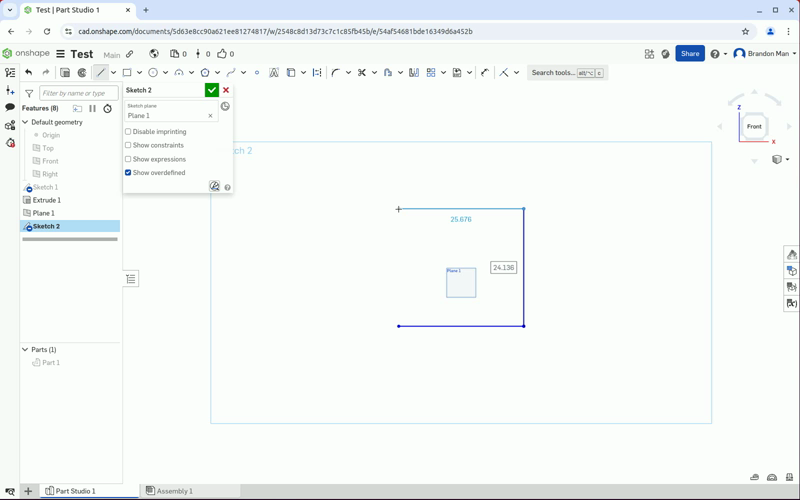
click(398, 208)
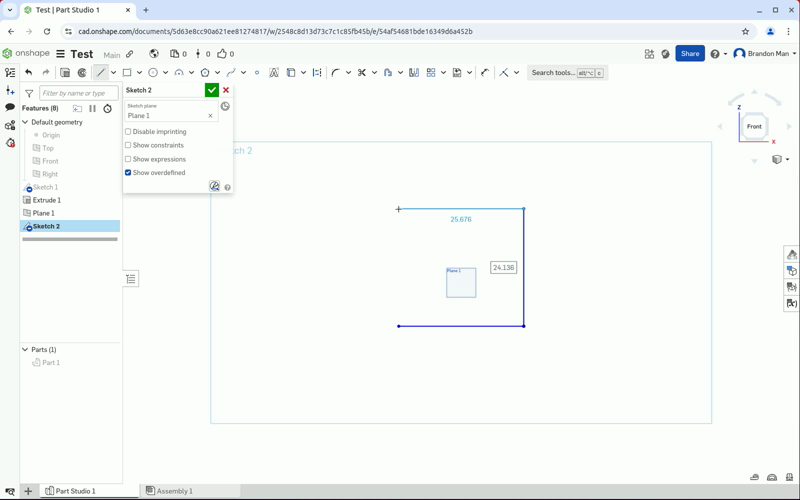
key_up(shift)
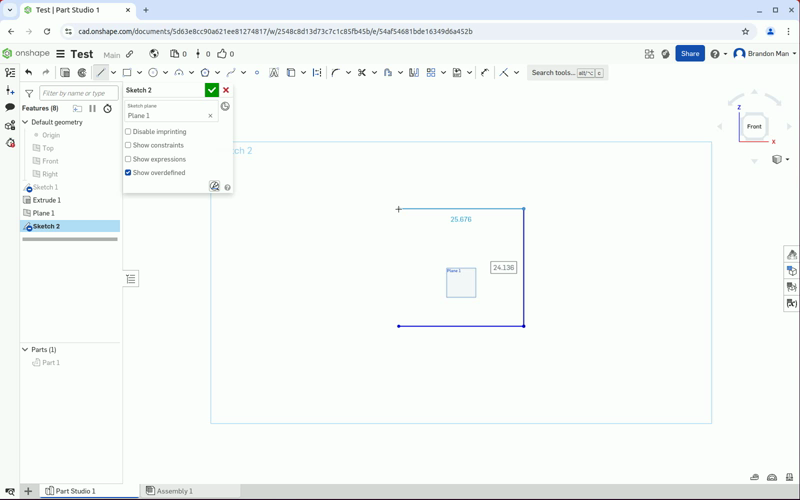
key_down(shift)
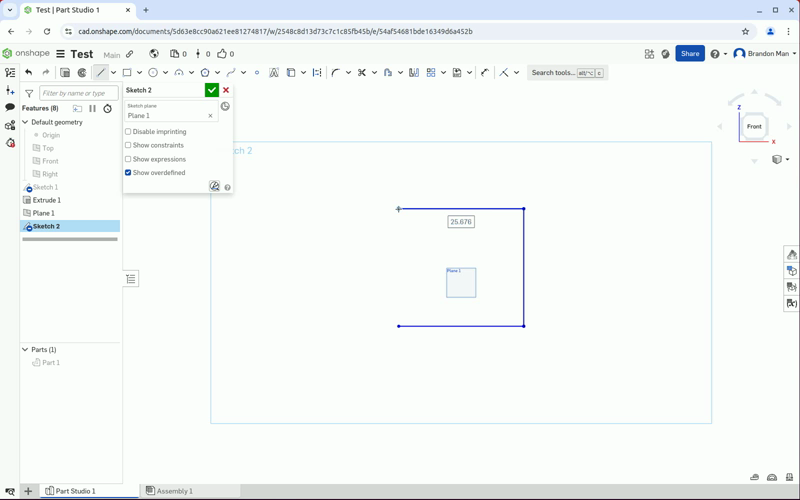
mouse_move(398, 326)
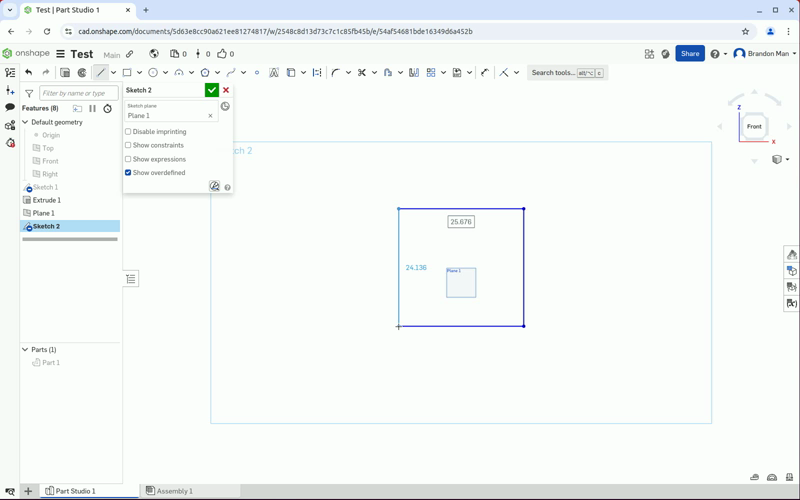
key_up(shift)
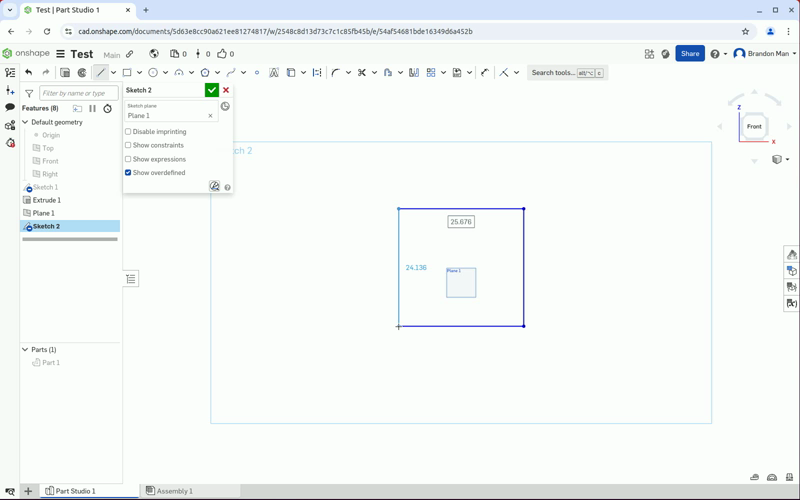
click(398, 326)
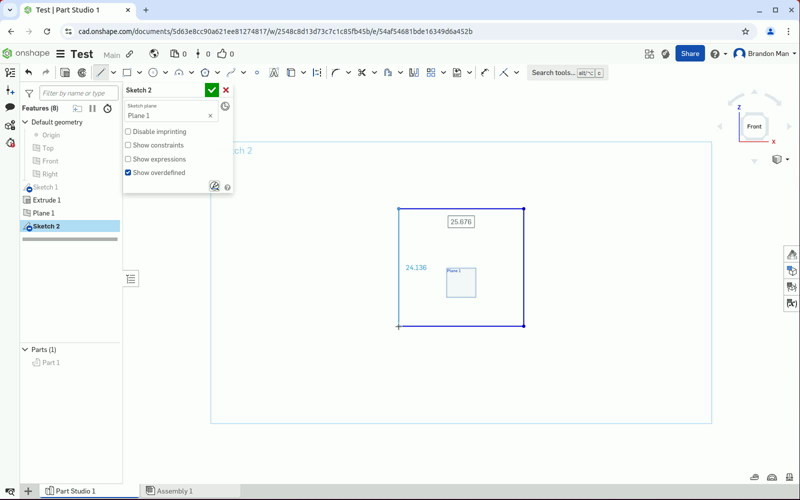
key(esc)
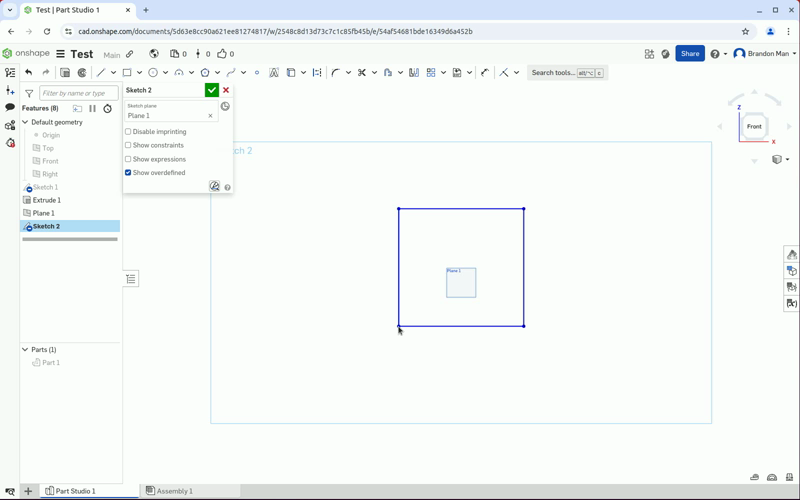
mouse_move(432, 305)
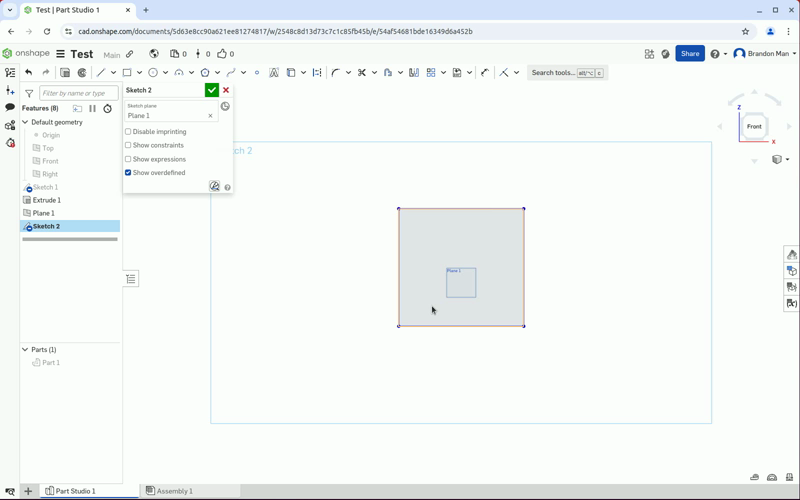
click(432, 305)
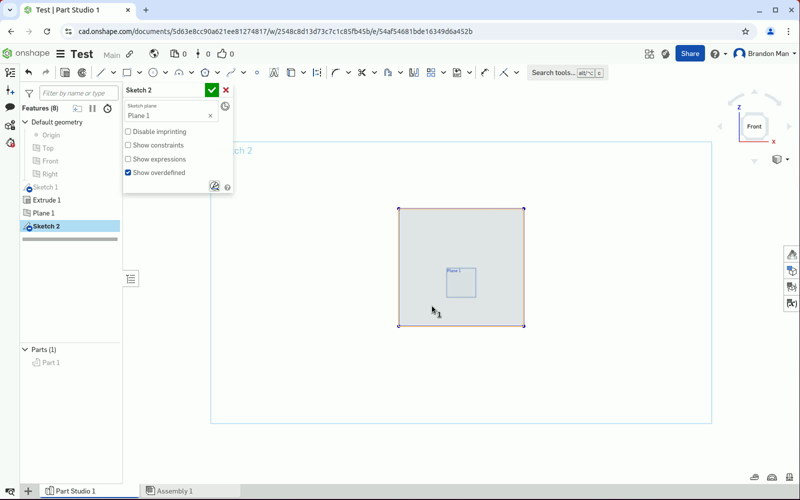
mouse_move(73, 352)
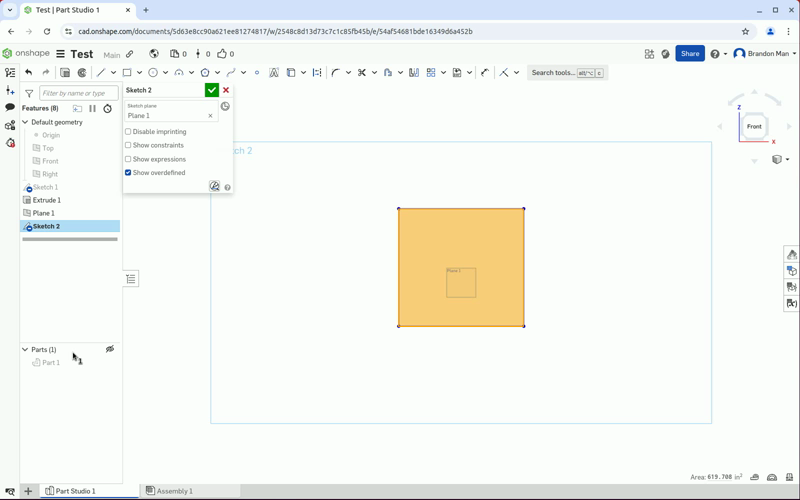
key(shift+y)
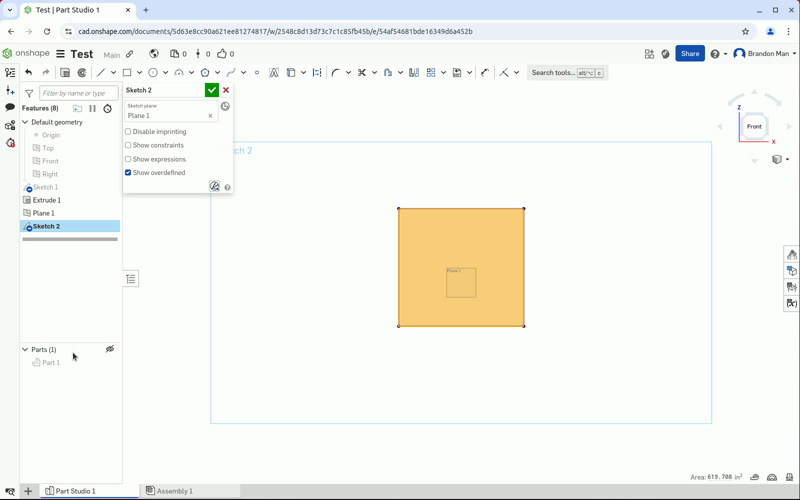
key(shift+e)
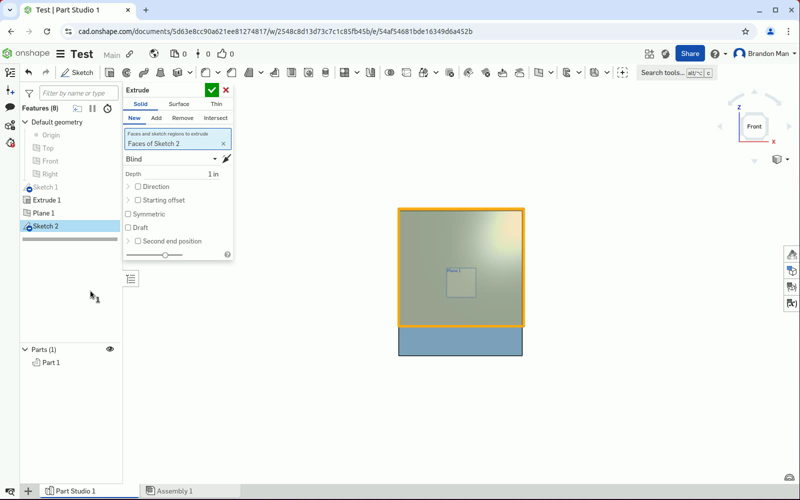
mouse_move(143, 106)
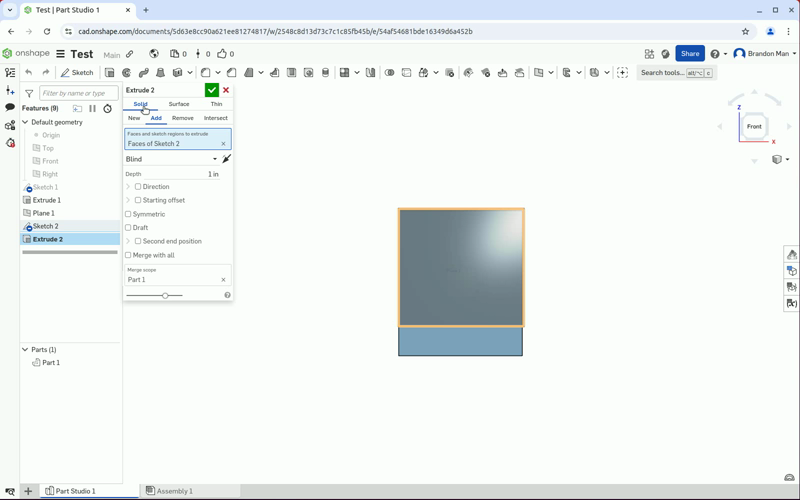
click(143, 106)
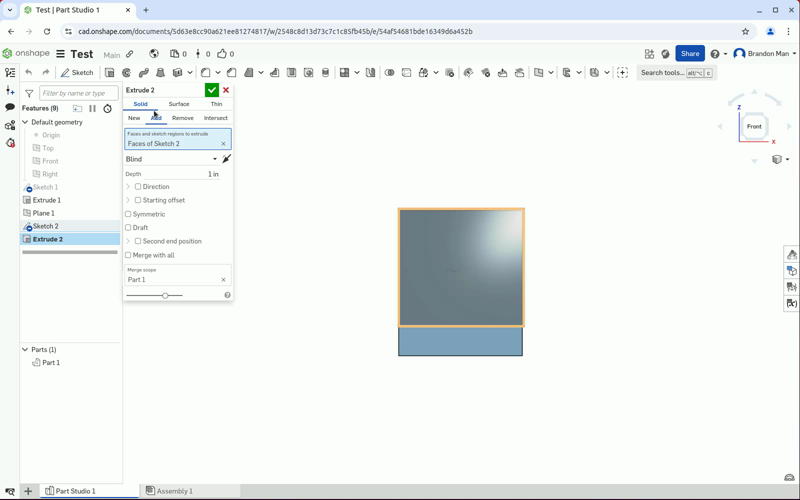
mouse_move(186, 120)
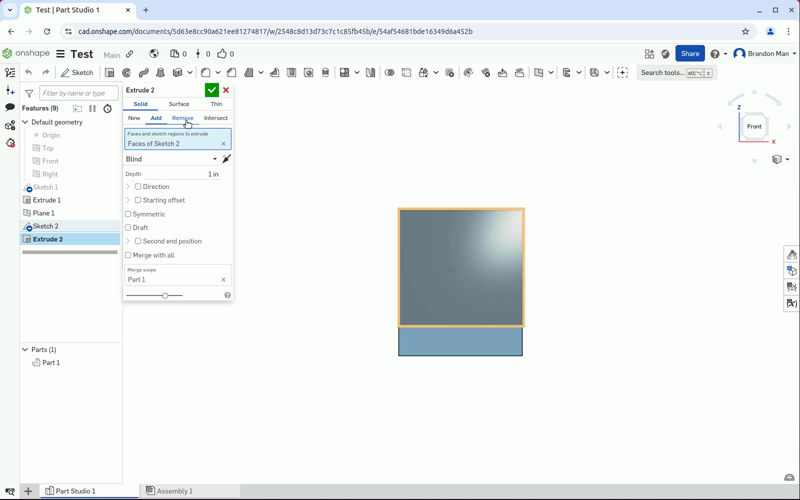
click(186, 120)
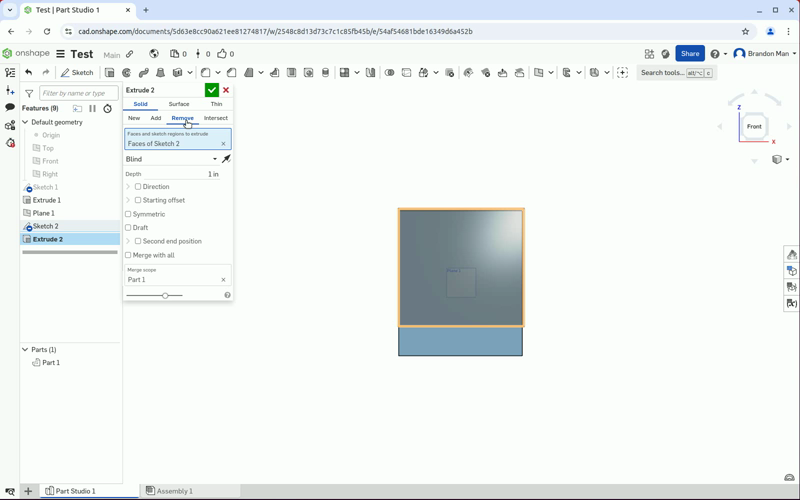
key(tab, 4)
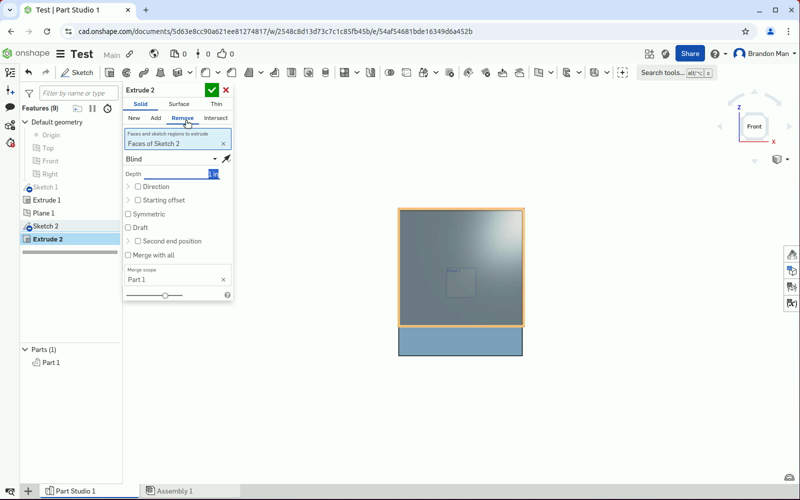
text(12.758)
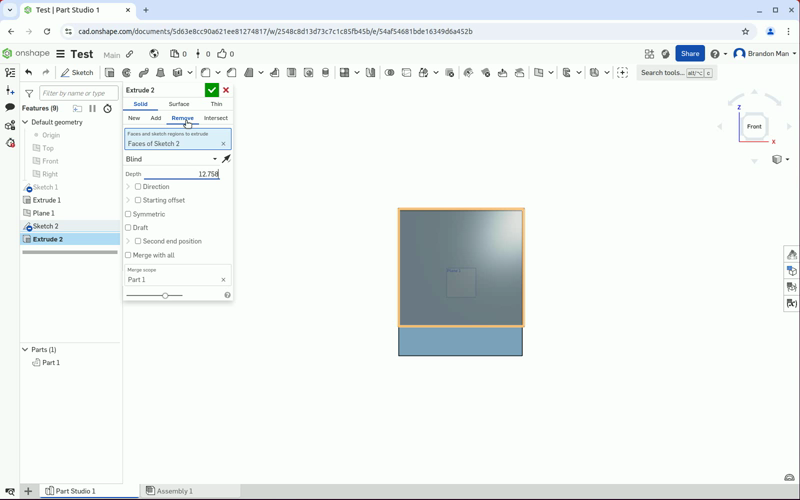
key(tab, 6)
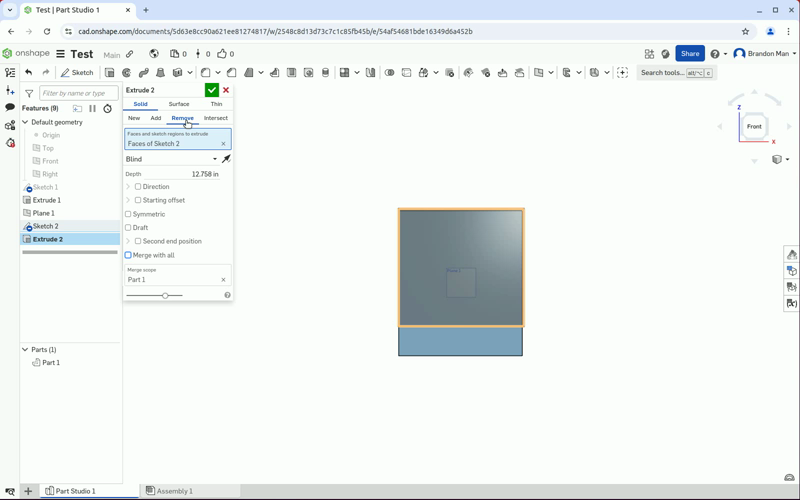
key(space)
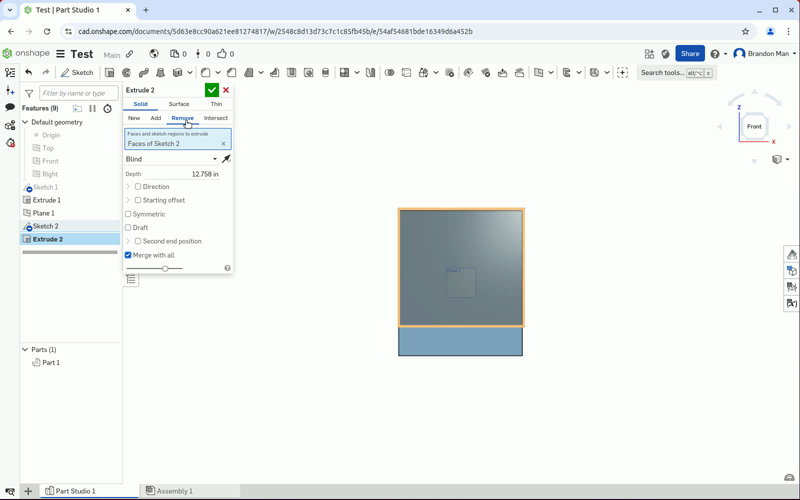
key(enter)
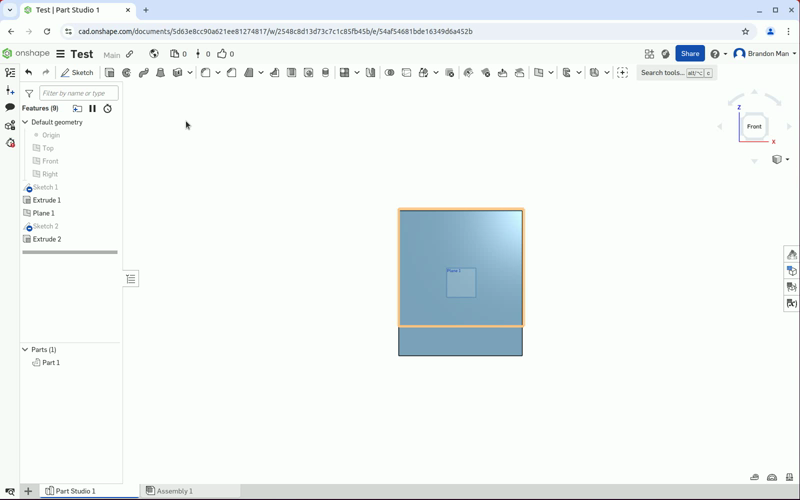
key(shift+h)
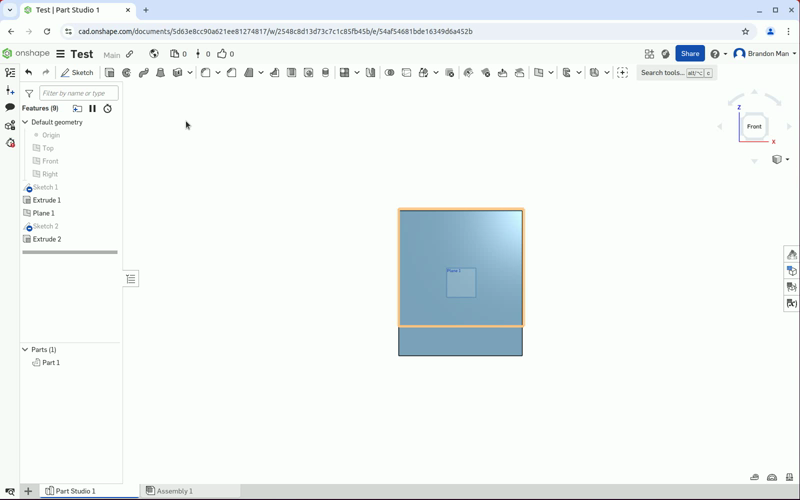
key(shift+h)
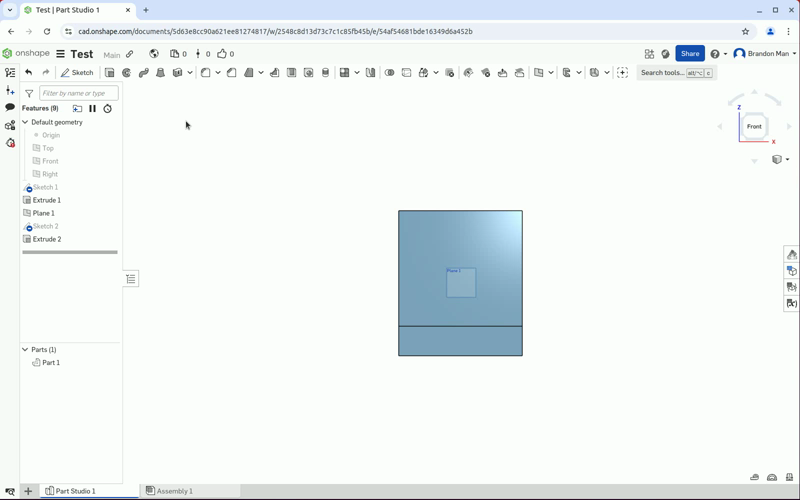
mouse_move(73, 189)
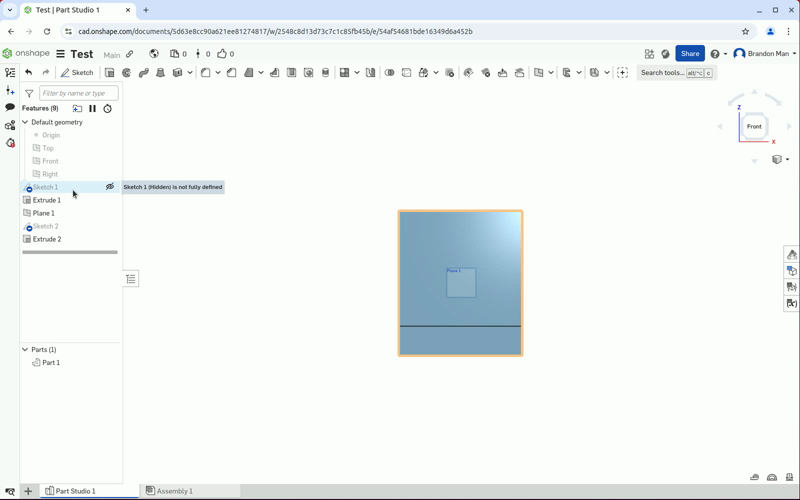
click(73, 189)
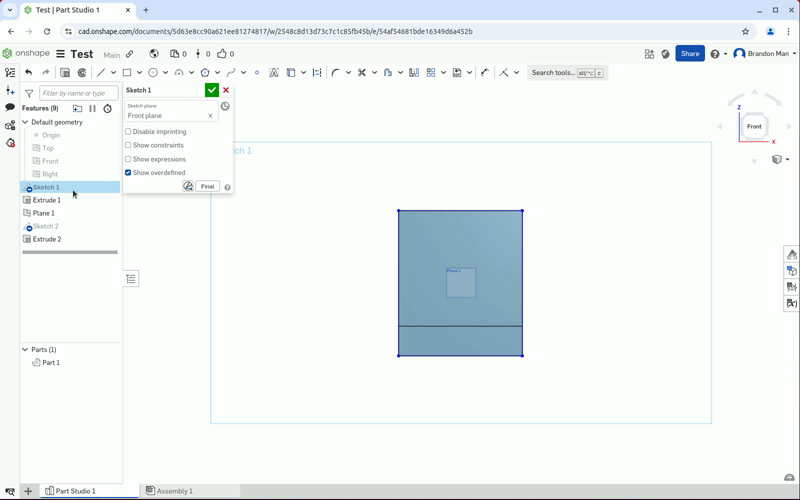
mouse_move(229, 92)
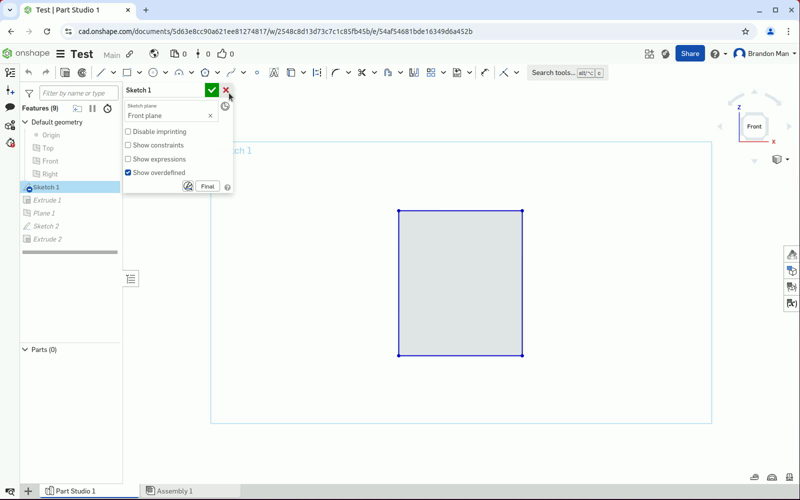
click(229, 92)
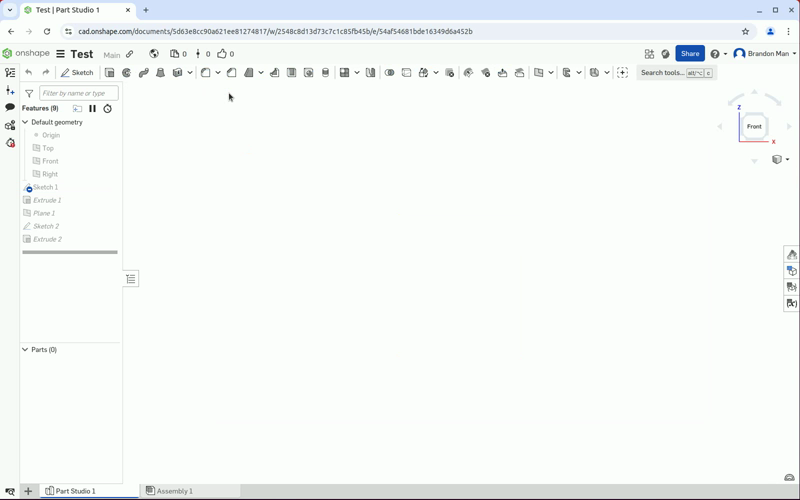
key(shift+s)
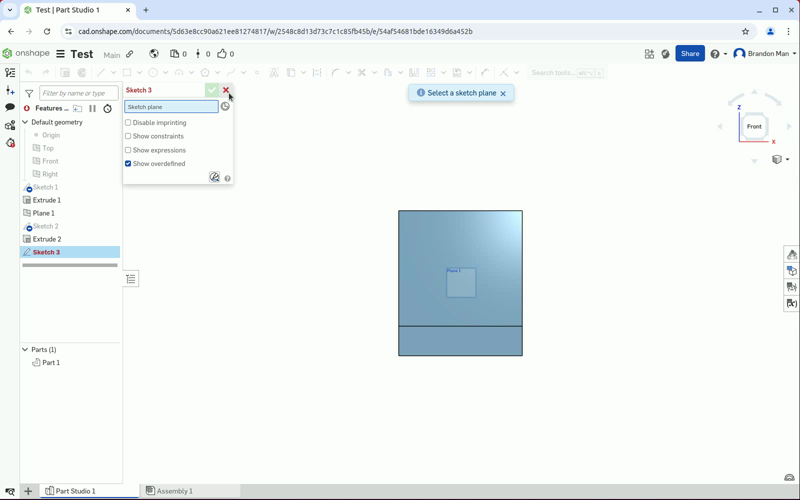
mouse_move(73, 215)
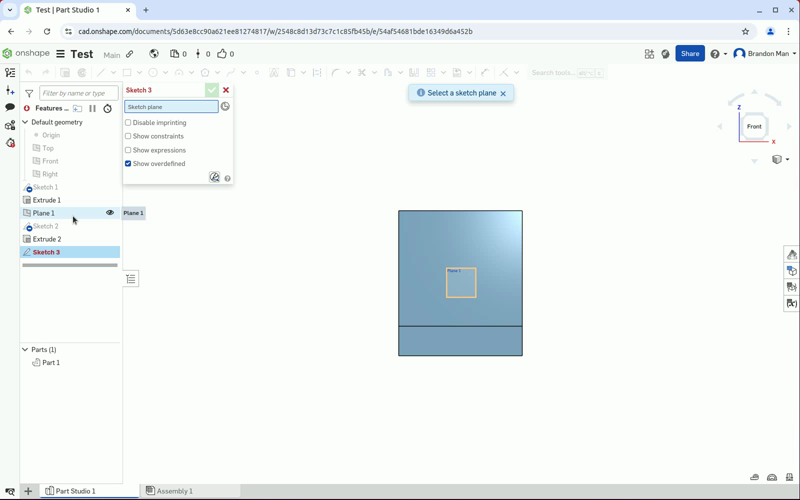
click(73, 215)
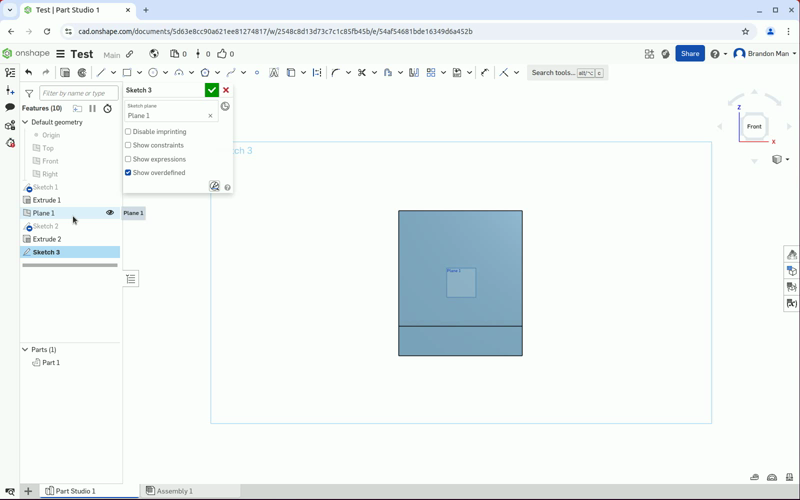
mouse_move(73, 352)
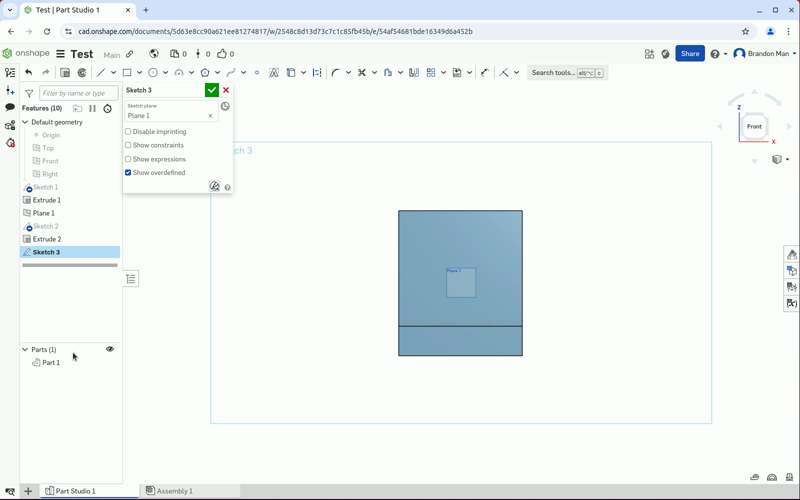
key(y)
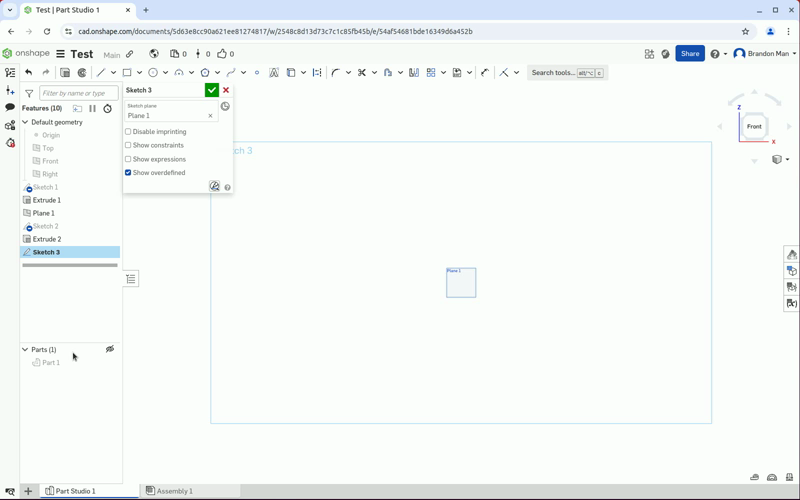
key(l)
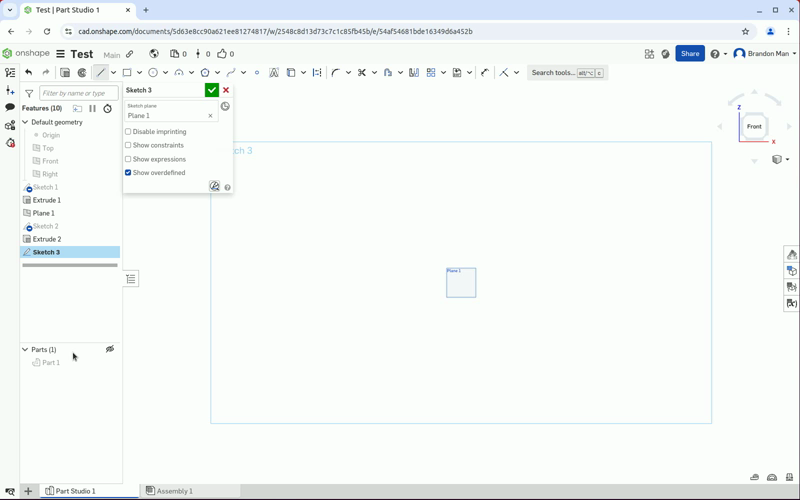
key_down(shift)
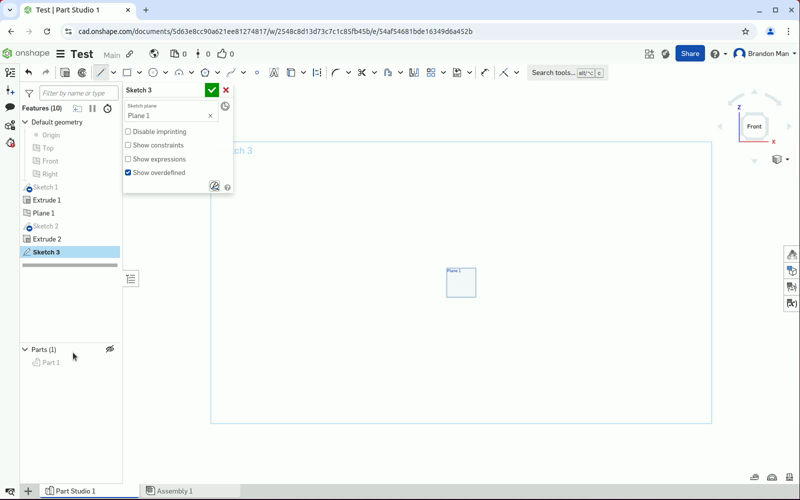
mouse_move(439, 355)
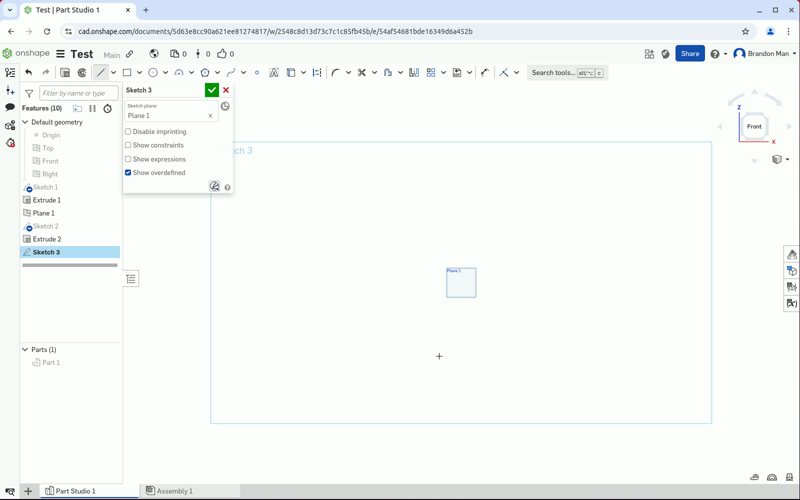
click(439, 355)
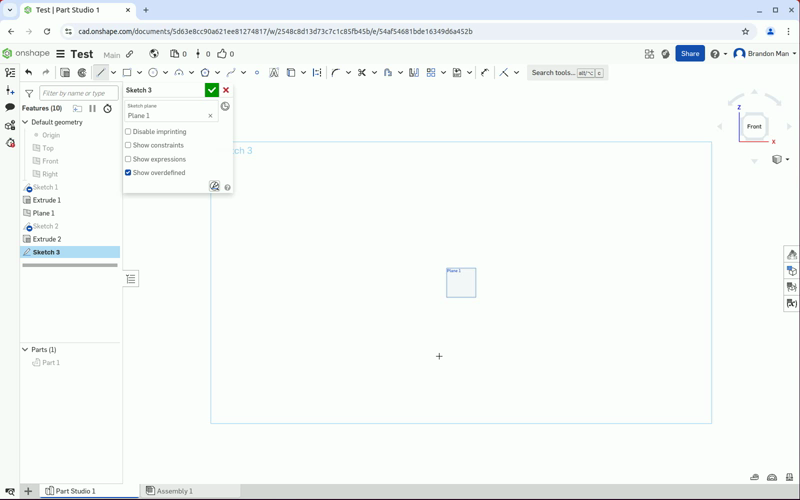
key_up(shift)
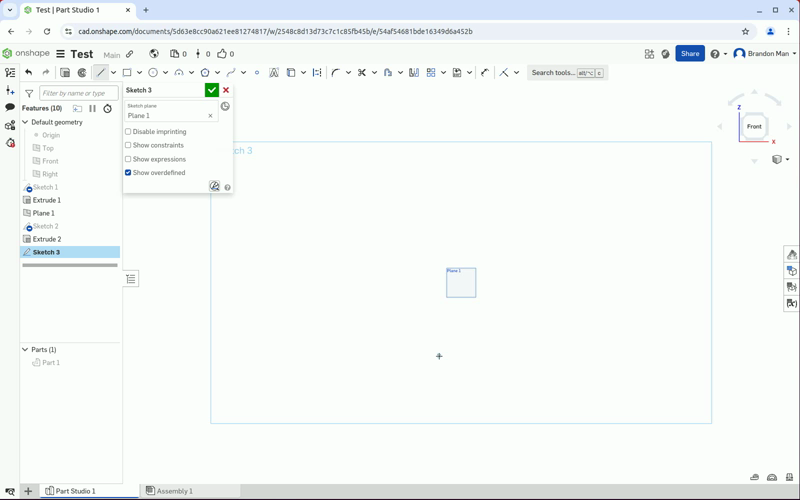
key_down(shift)
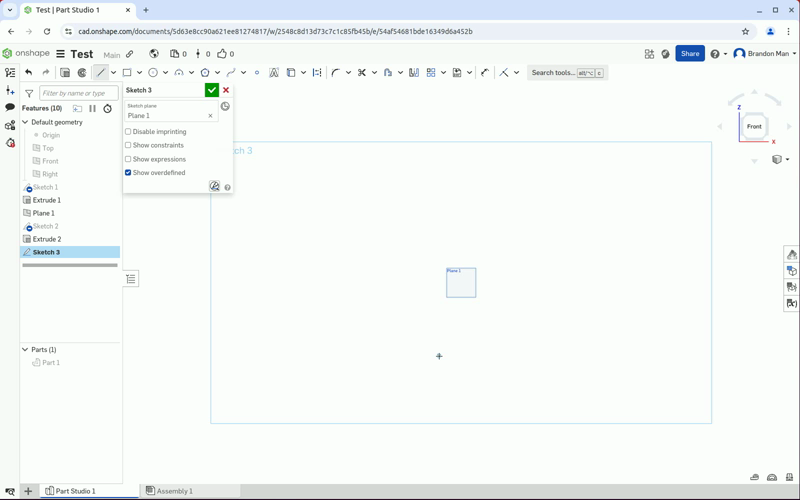
mouse_move(469, 355)
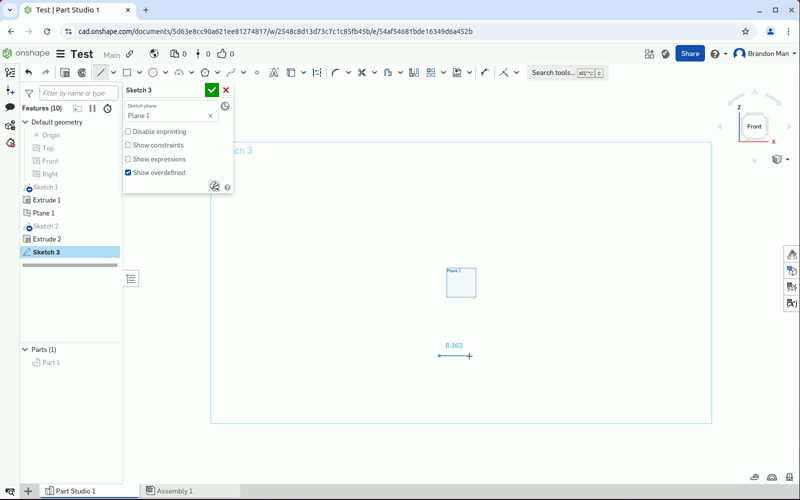
mouse_move(482, 355)
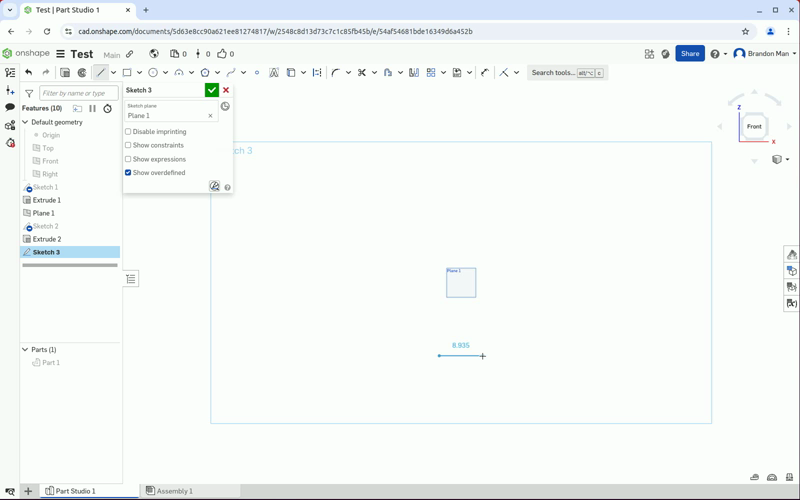
click(482, 355)
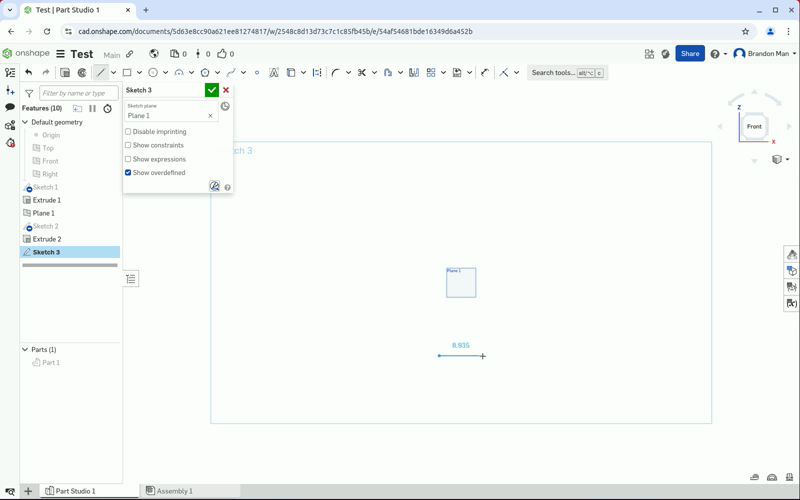
key_up(shift)
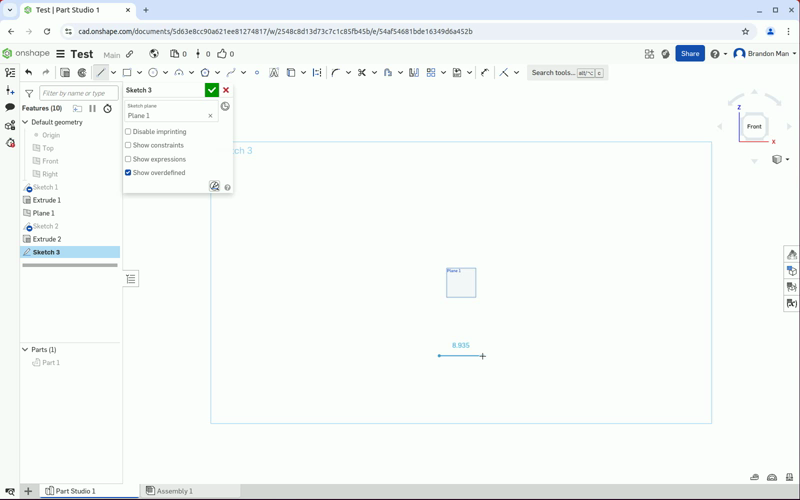
key_down(shift)
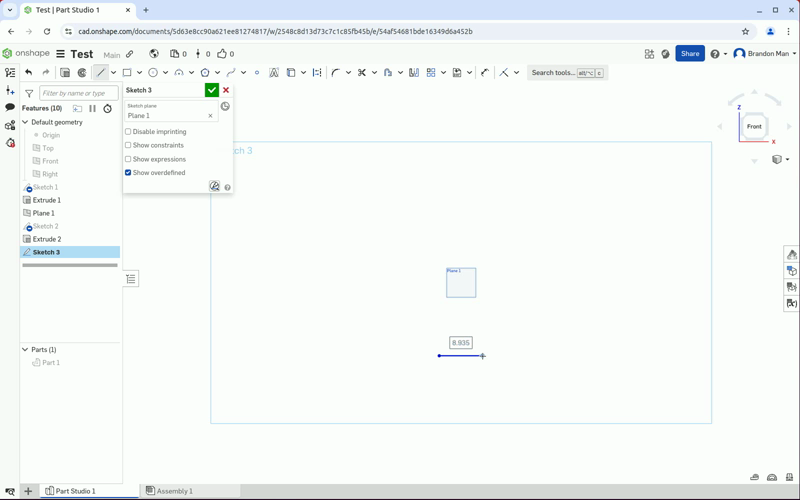
mouse_move(512, 355)
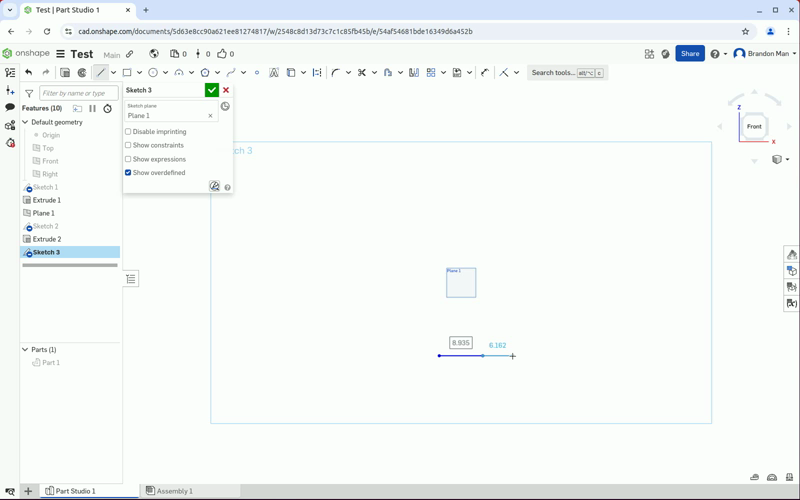
mouse_move(482, 325)
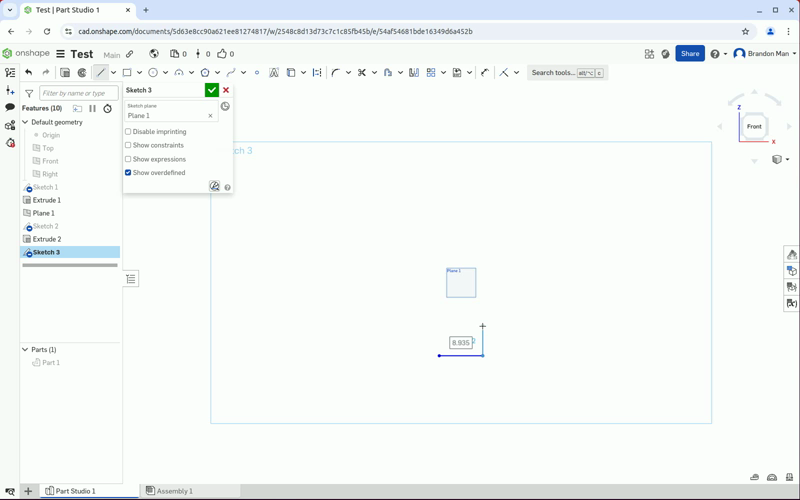
click(482, 325)
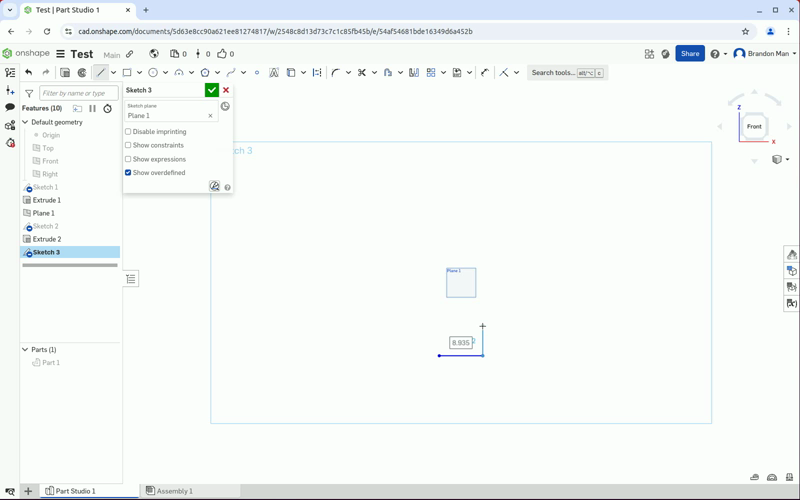
key_up(shift)
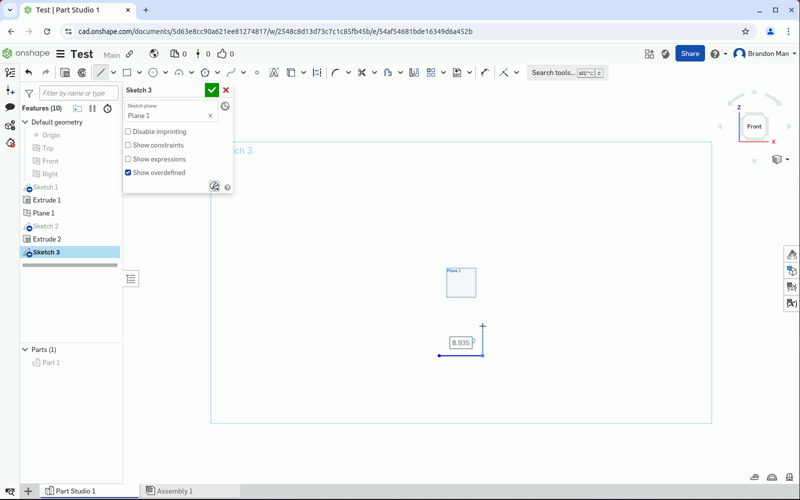
key_down(shift)
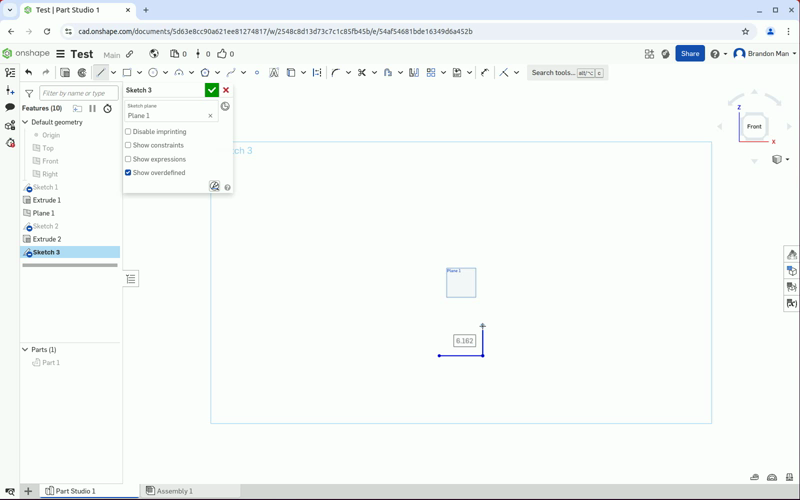
mouse_move(512, 325)
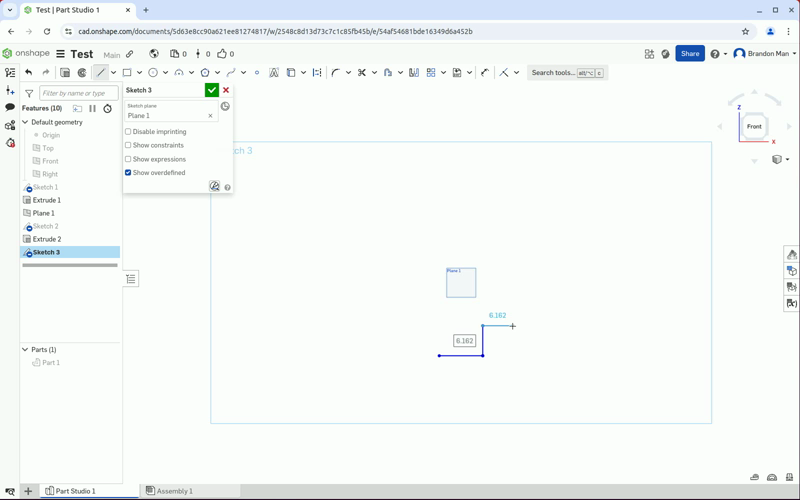
mouse_move(439, 325)
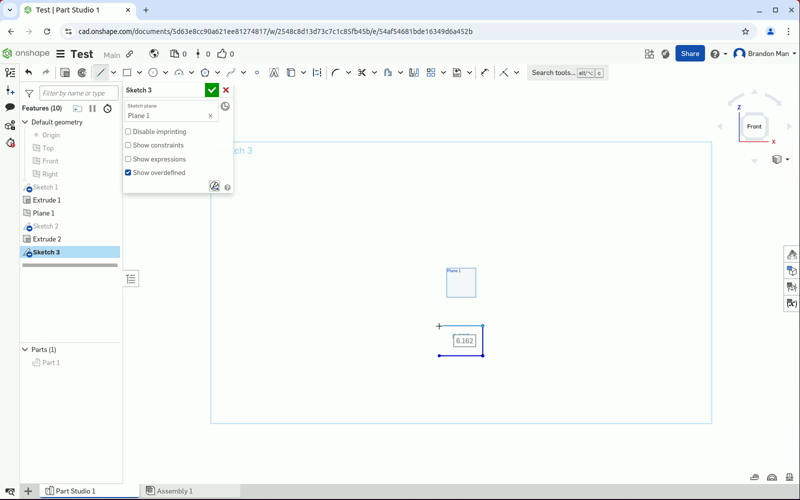
click(439, 325)
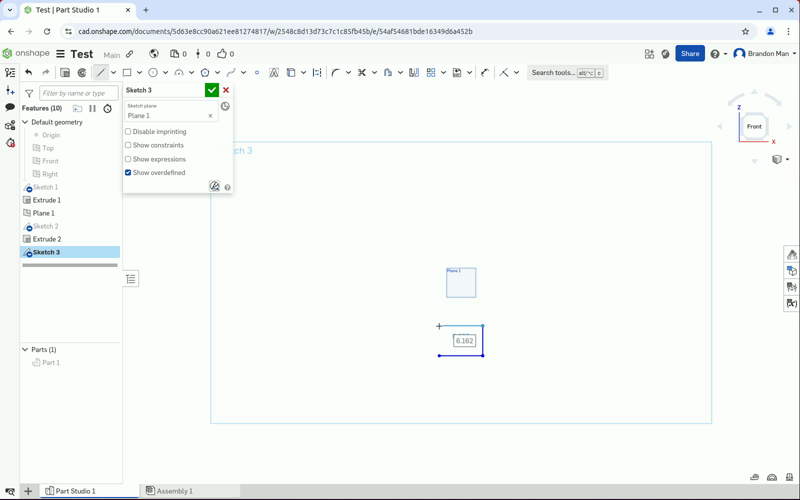
key_up(shift)
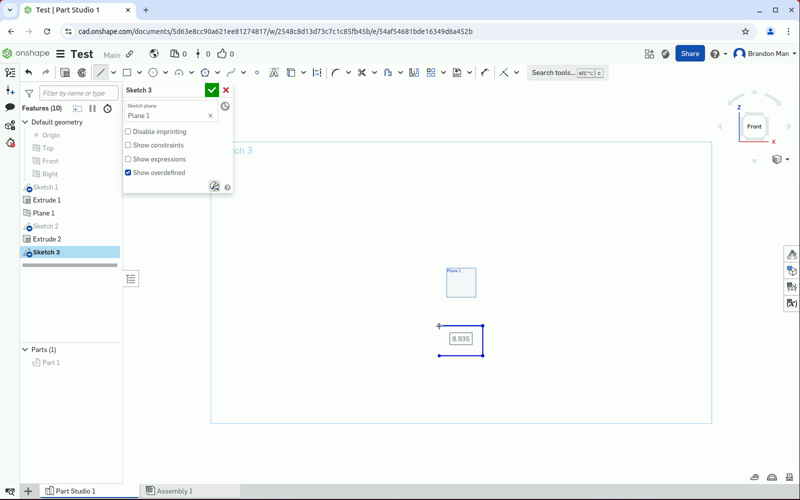
mouse_move(469, 325)
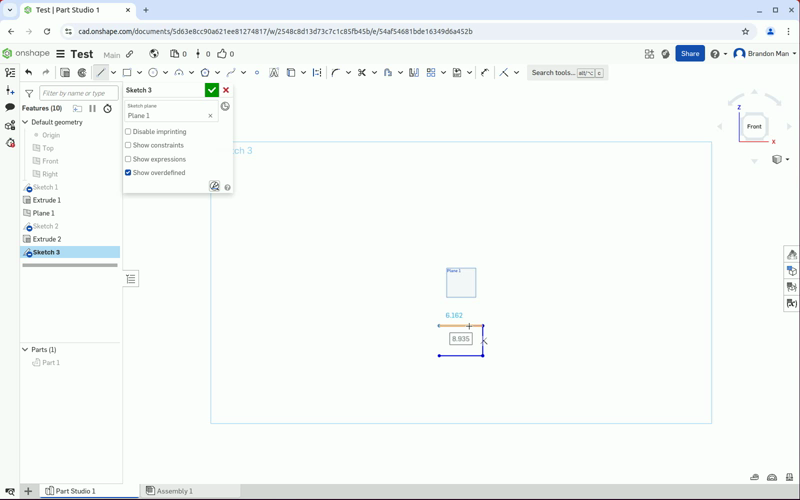
key_down(shift)
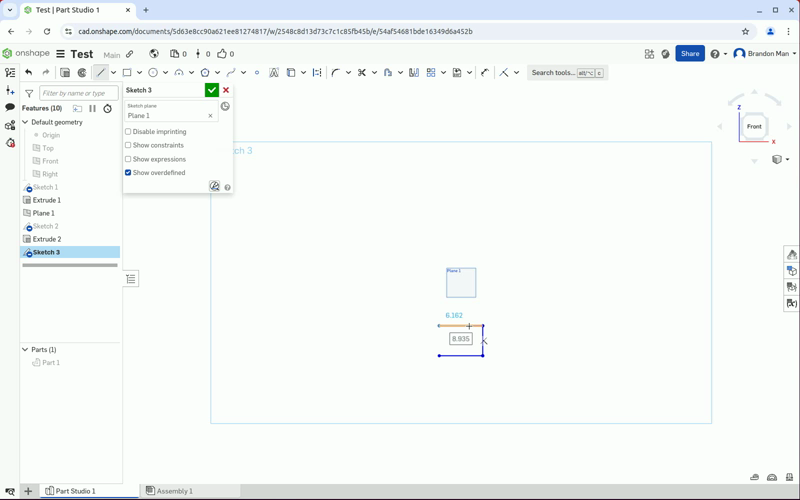
mouse_move(439, 355)
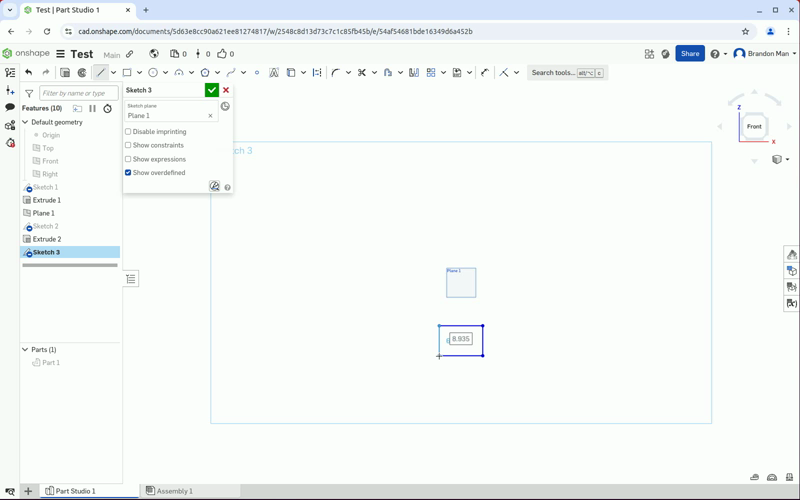
key_up(shift)
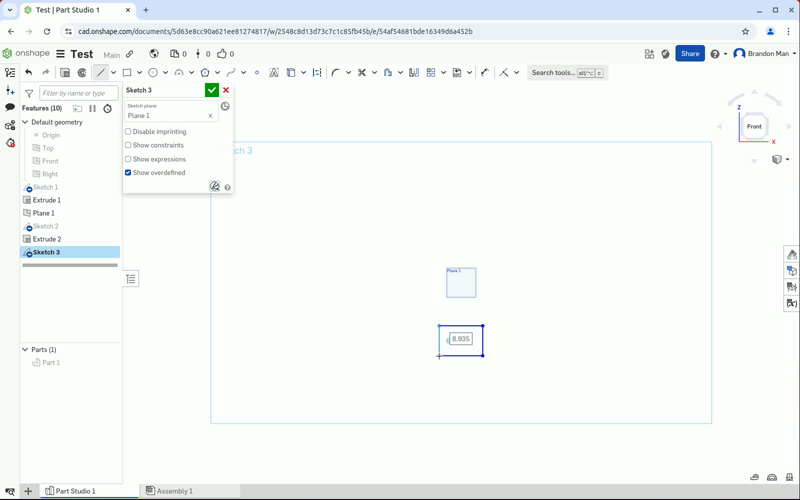
click(439, 355)
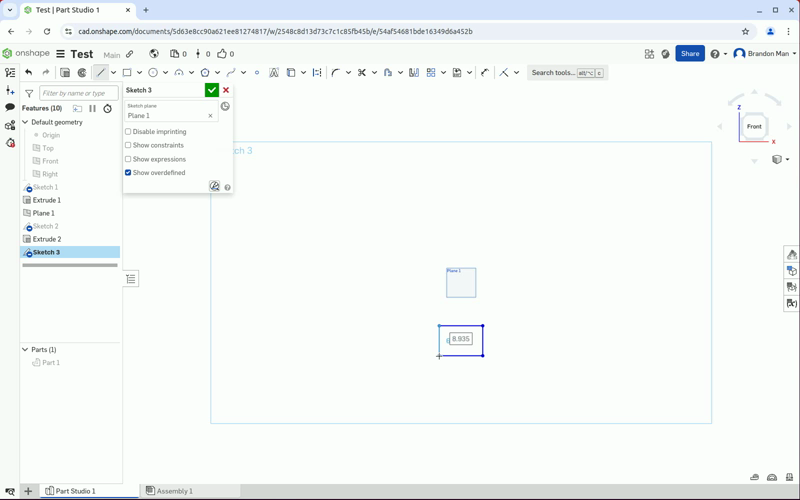
key(esc)
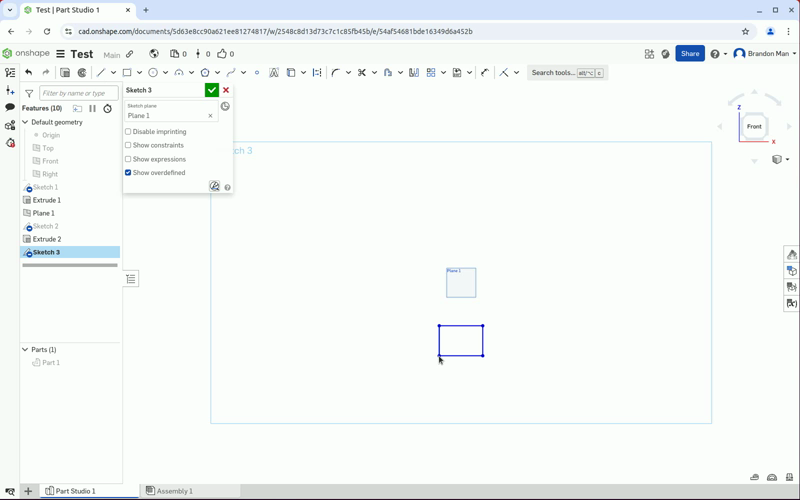
mouse_move(449, 354)
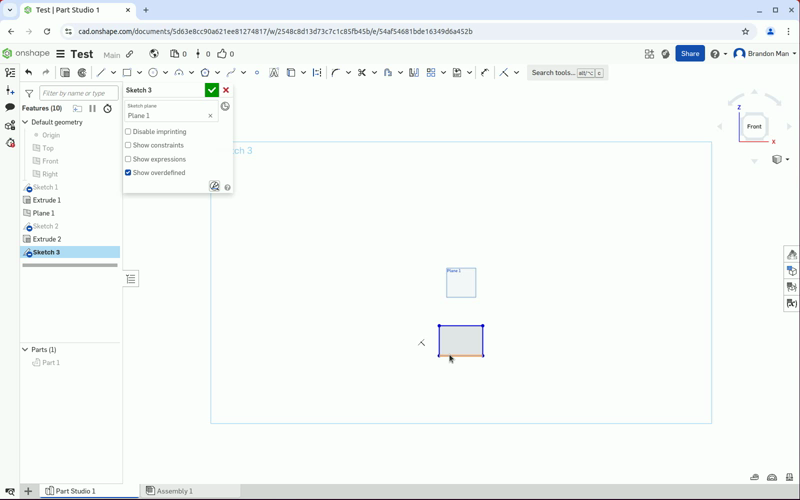
scroll(6)
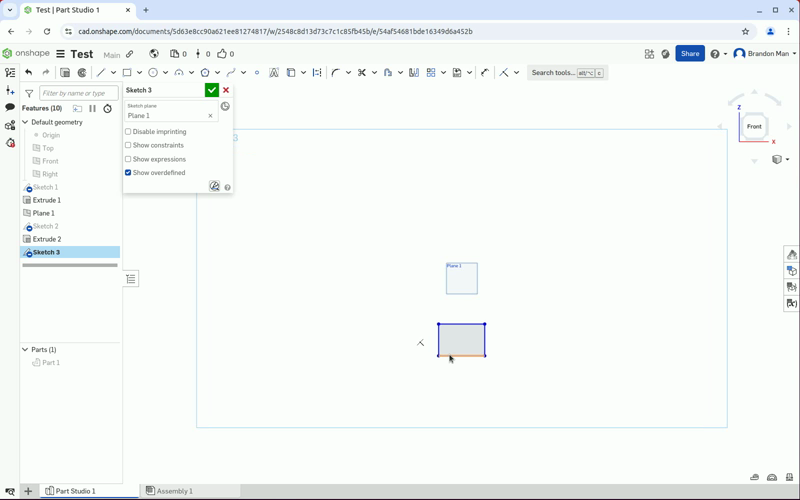
scroll(6)
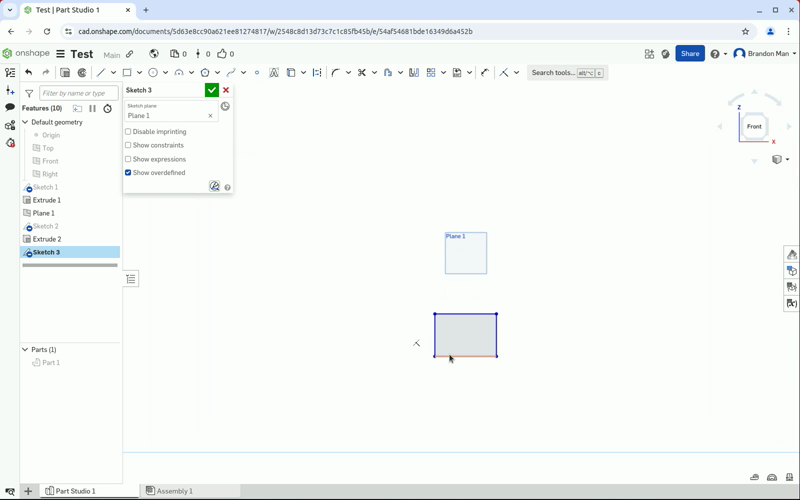
scroll(6)
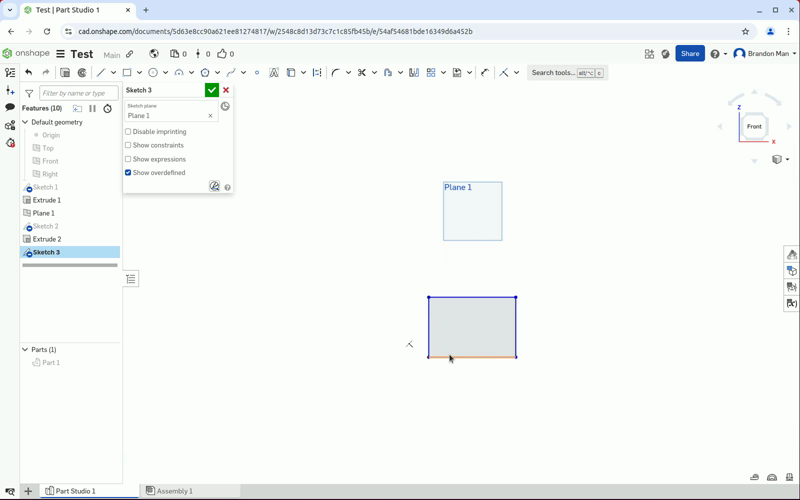
scroll(6)
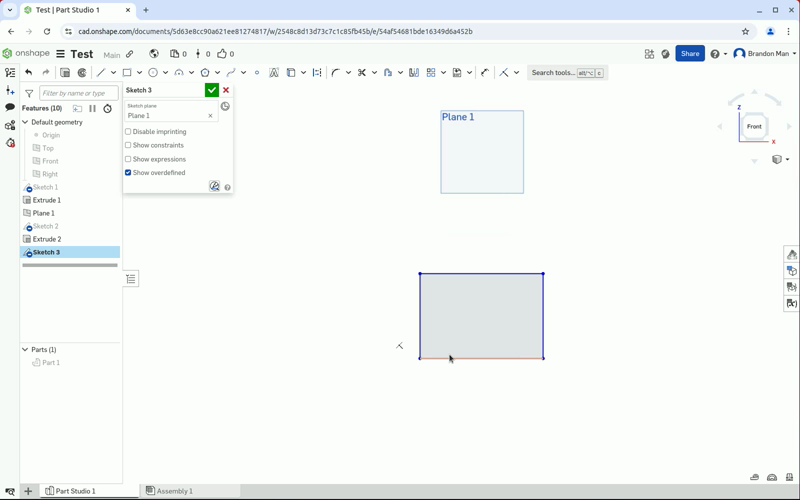
scroll(6)
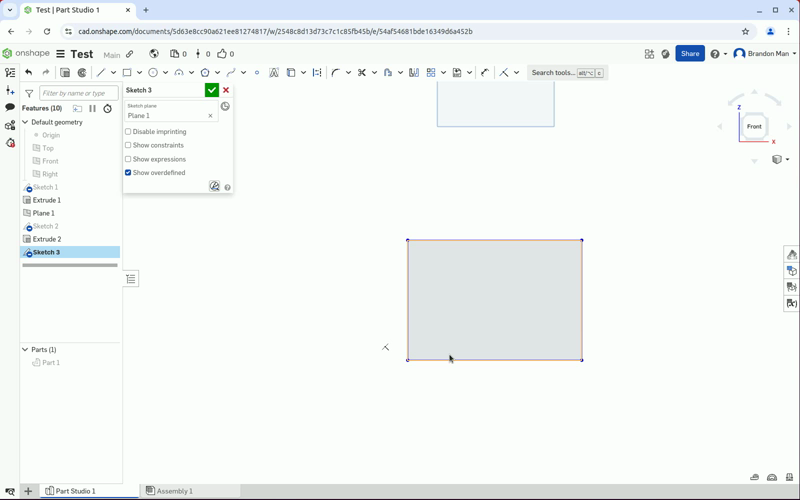
scroll(6)
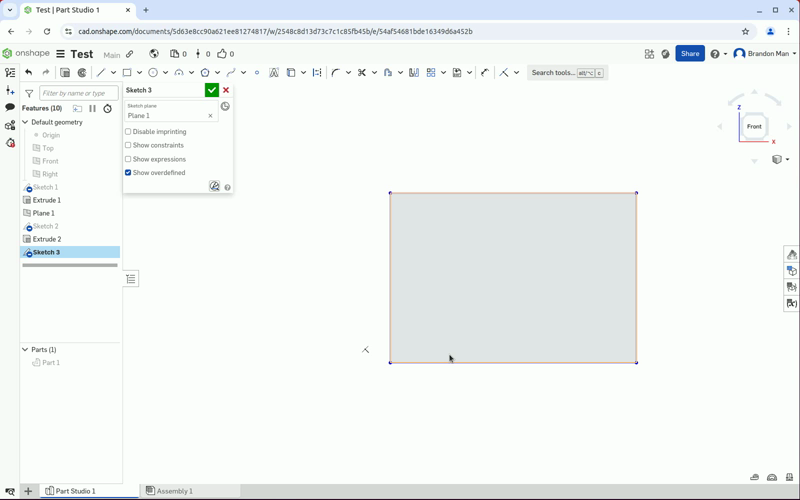
scroll(6)
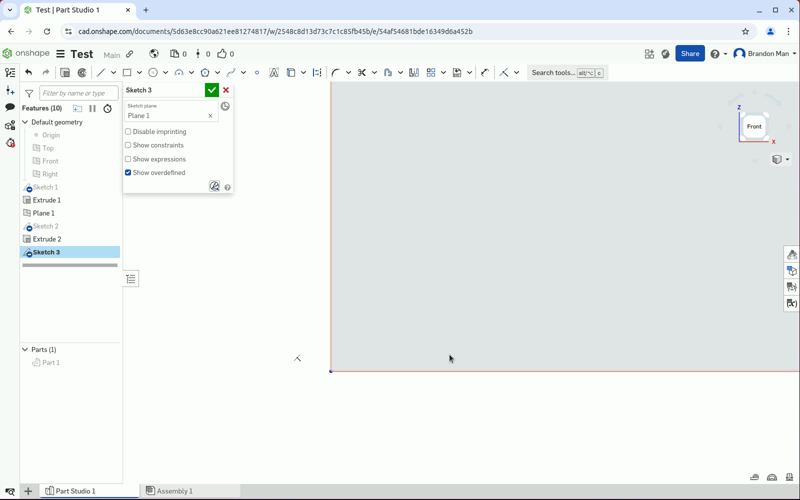
click(449, 354)
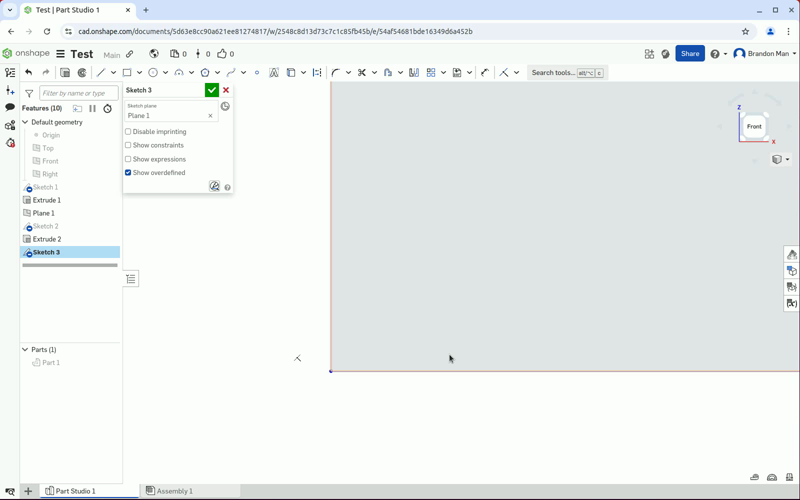
scroll(-6)
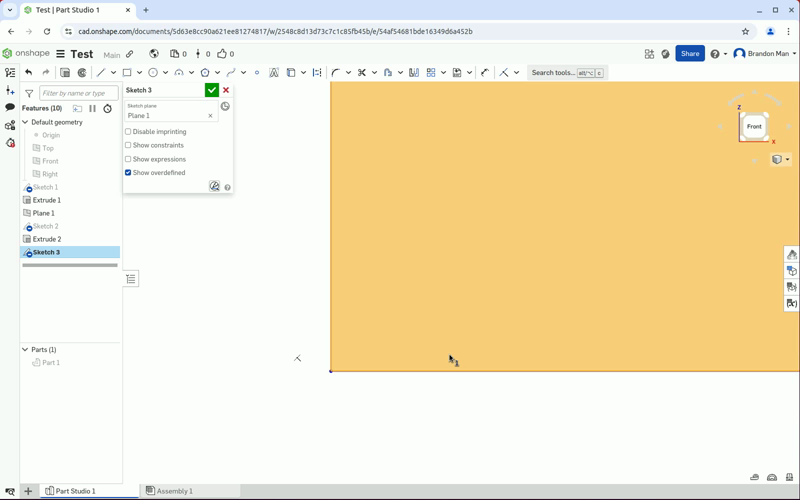
scroll(-6)
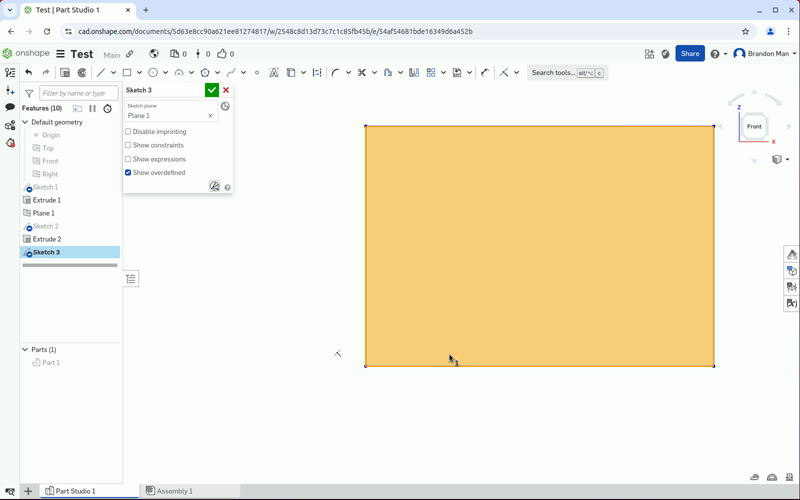
scroll(-6)
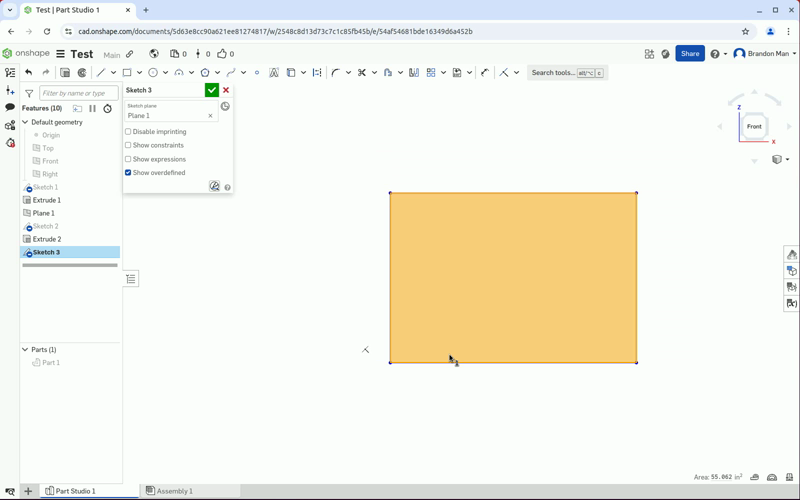
scroll(-6)
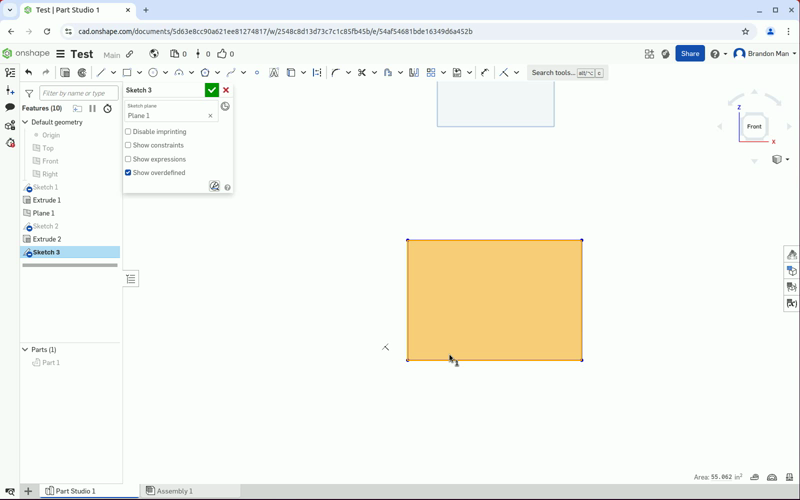
scroll(-6)
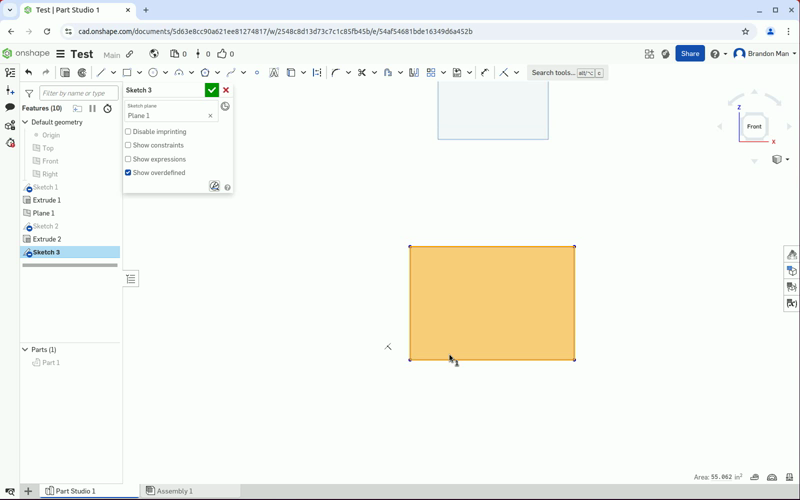
scroll(-6)
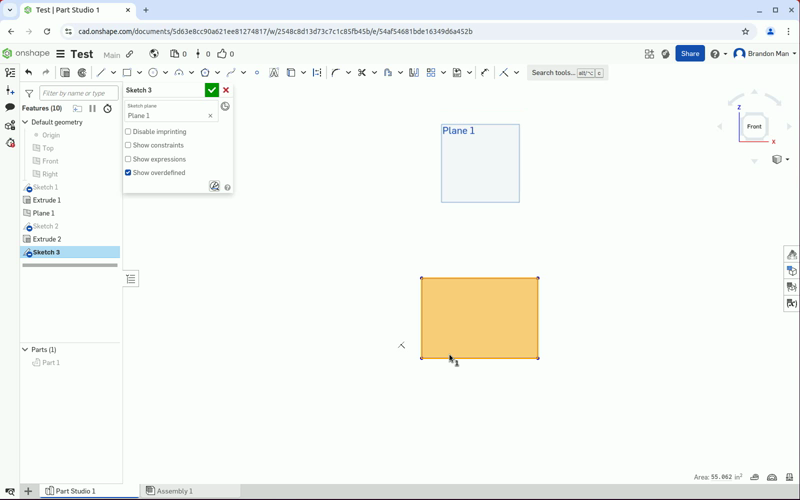
scroll(-6)
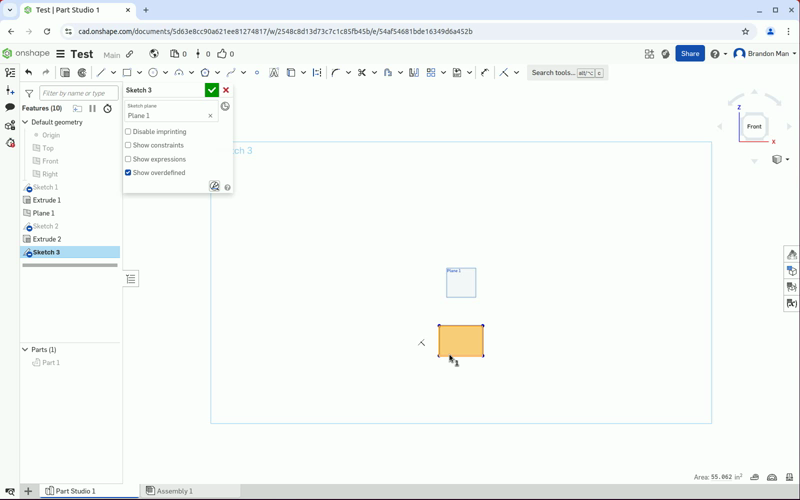
mouse_move(73, 352)
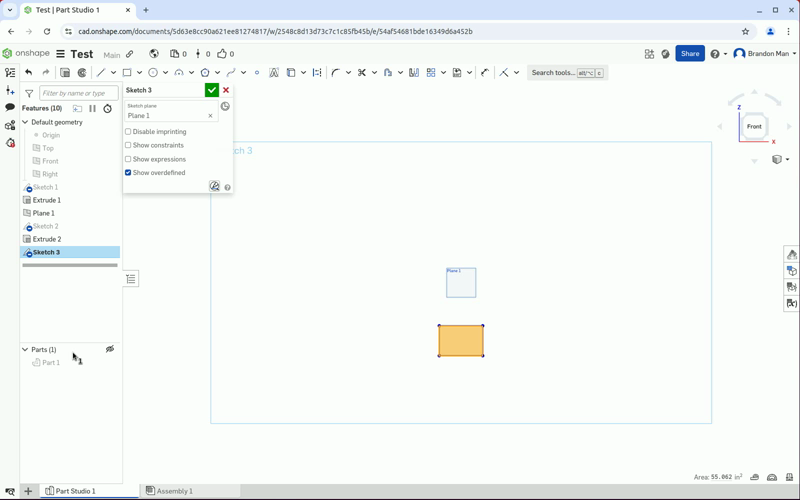
key(shift+y)
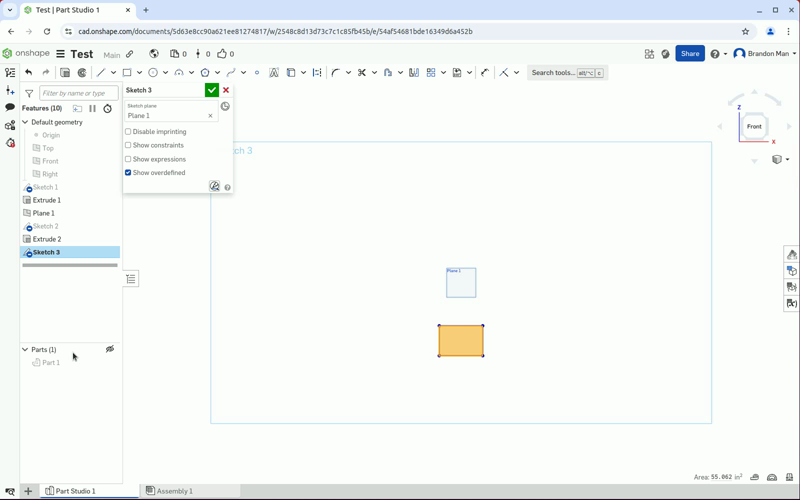
key(shift+e)
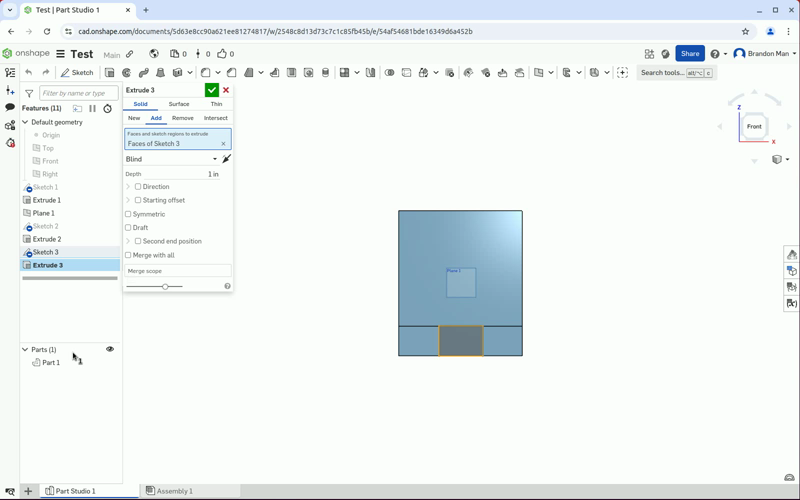
mouse_move(143, 106)
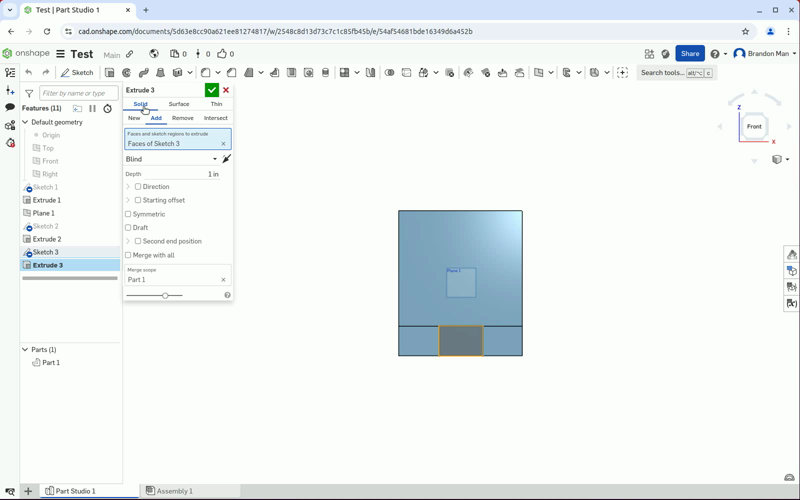
click(143, 106)
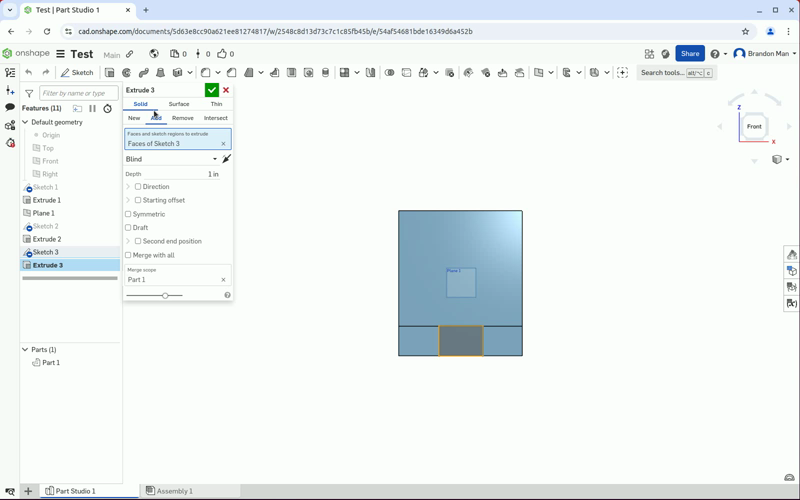
mouse_move(186, 120)
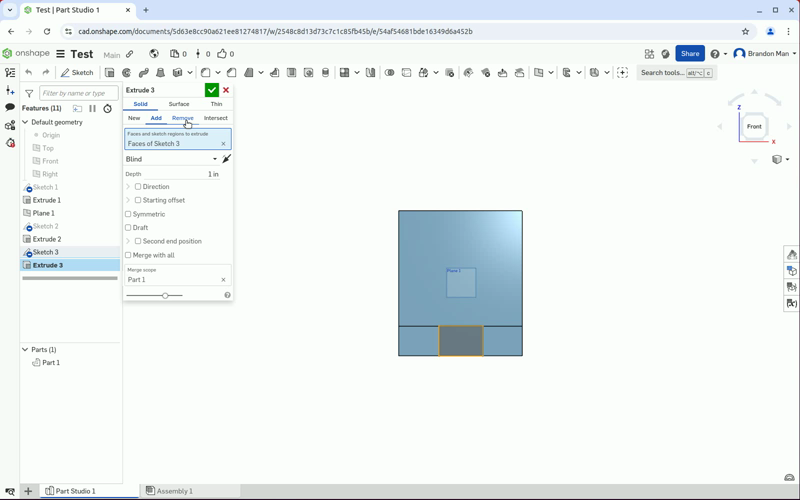
click(186, 120)
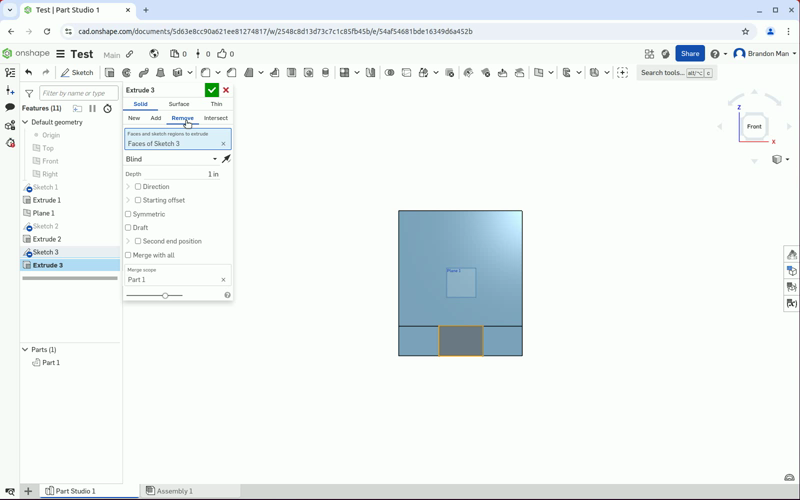
key(tab, 4)
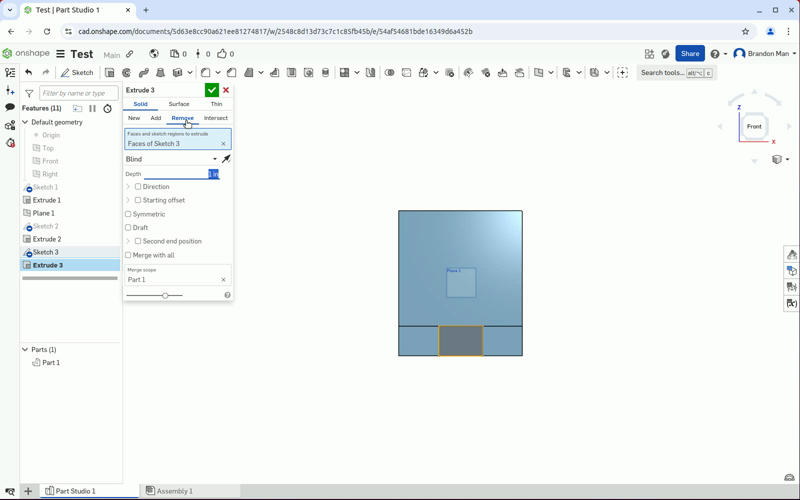
text(8.666)
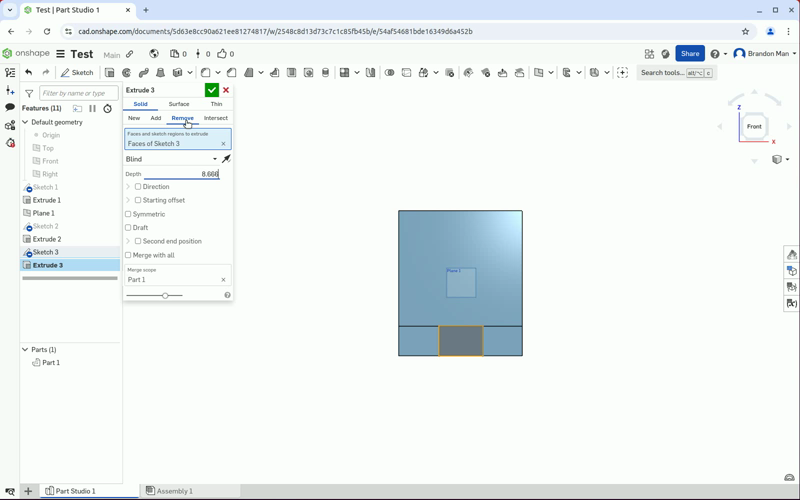
key(tab, 6)
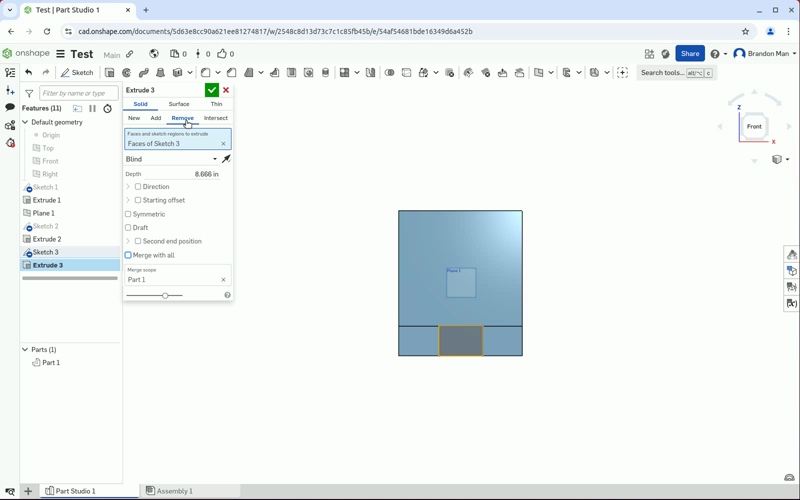
key(space)
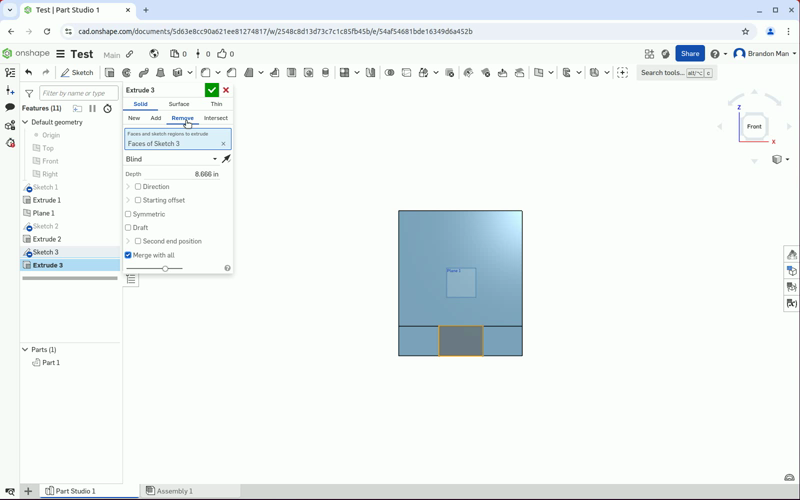
key(enter)
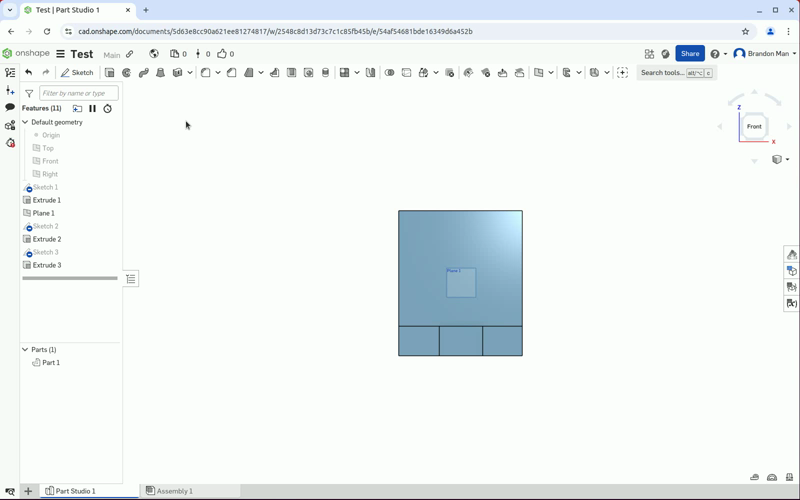
key(shift+h)
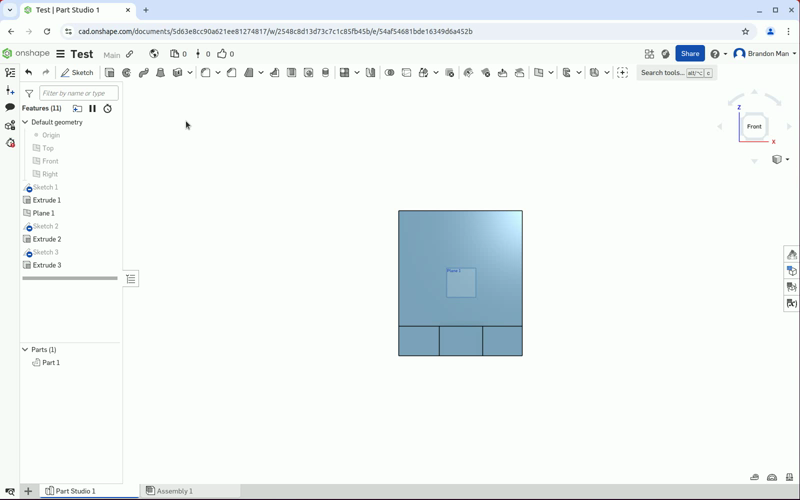
key(shift+h)
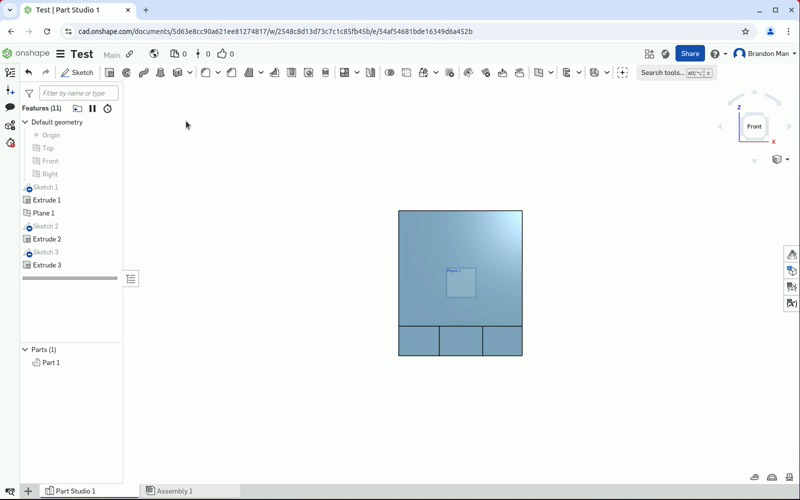
mouse_move(73, 189)
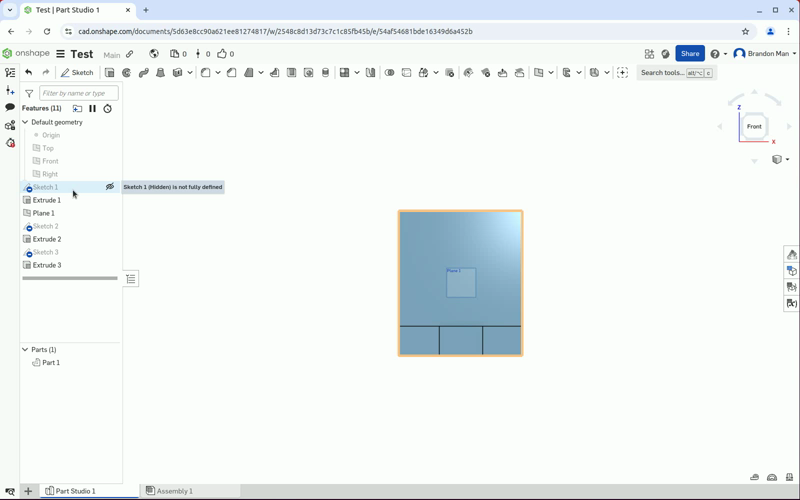
click(73, 189)
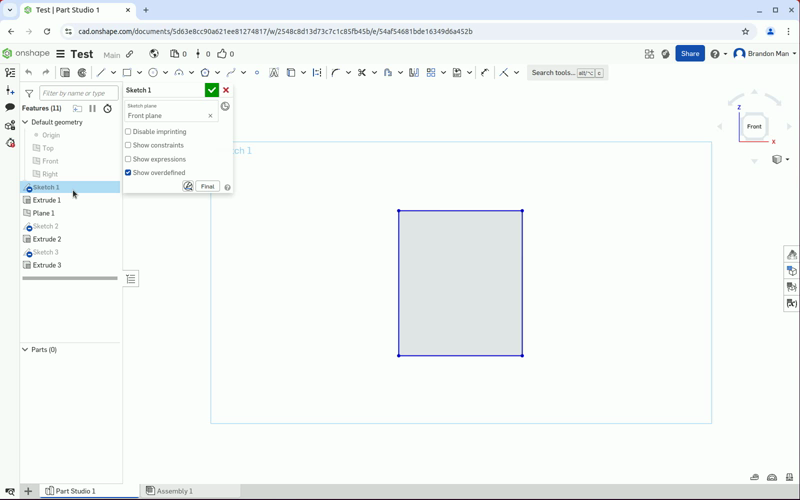
mouse_move(229, 92)
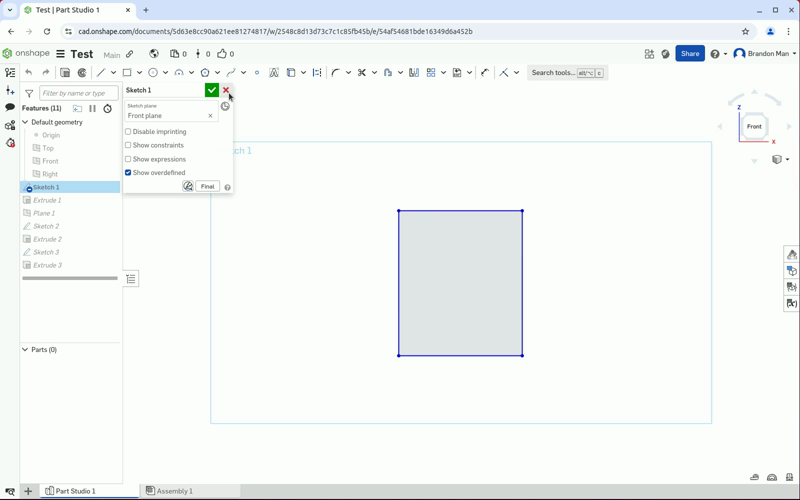
click(229, 92)
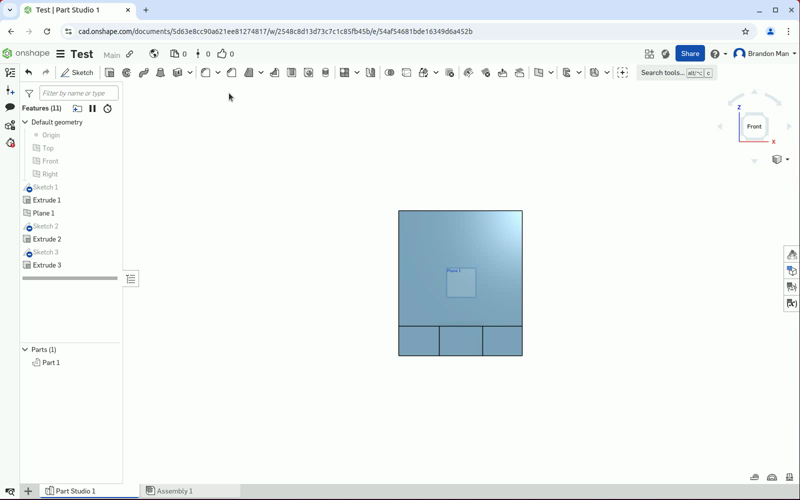
mouse_move(541, 75)
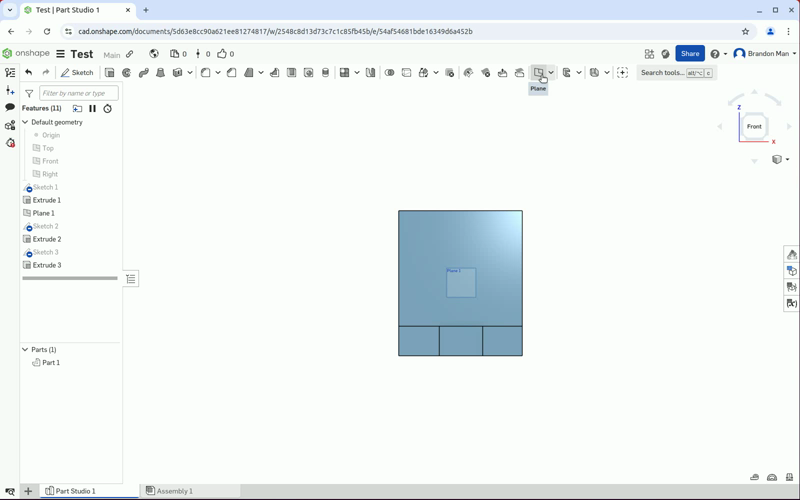
click(541, 75)
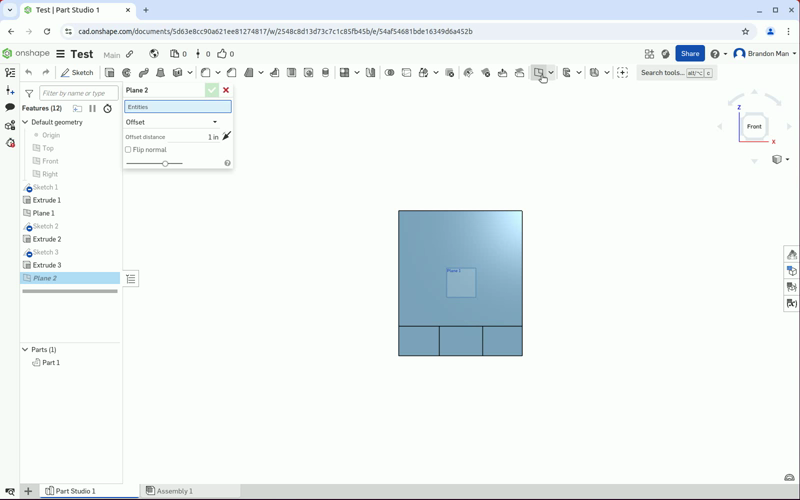
mouse_move(73, 163)
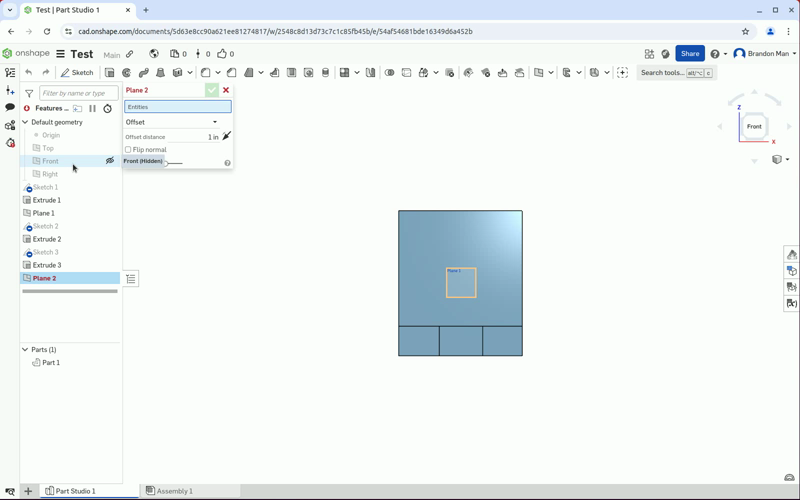
click(73, 163)
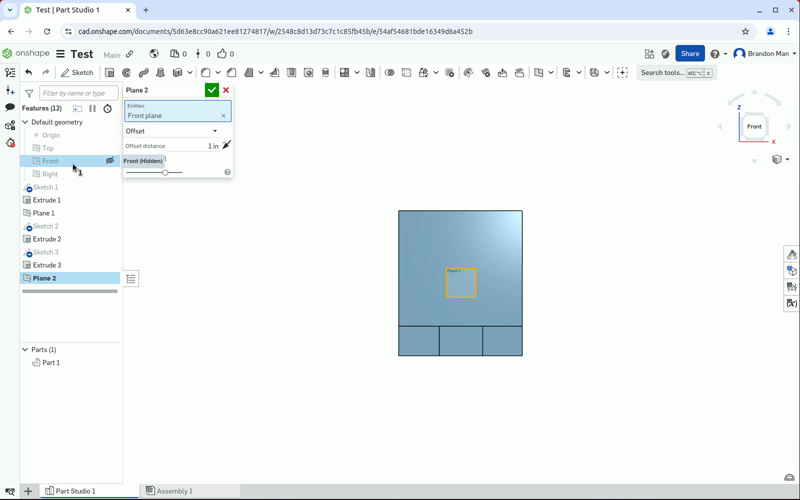
key(tab, 2)
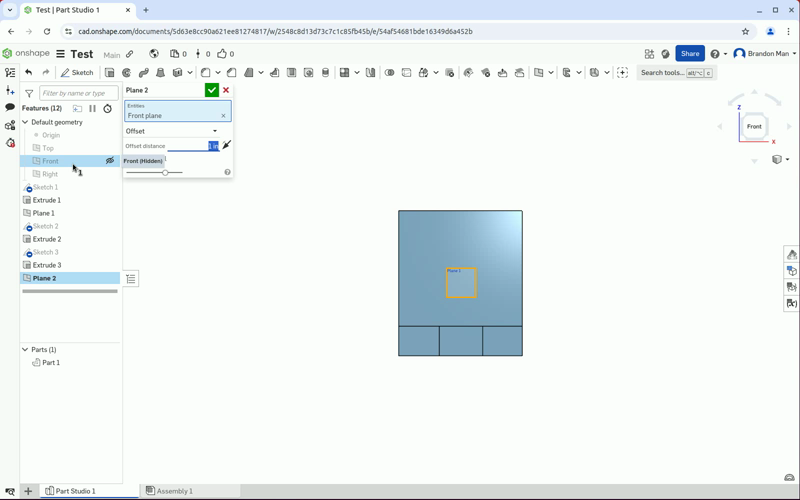
text(10.352)
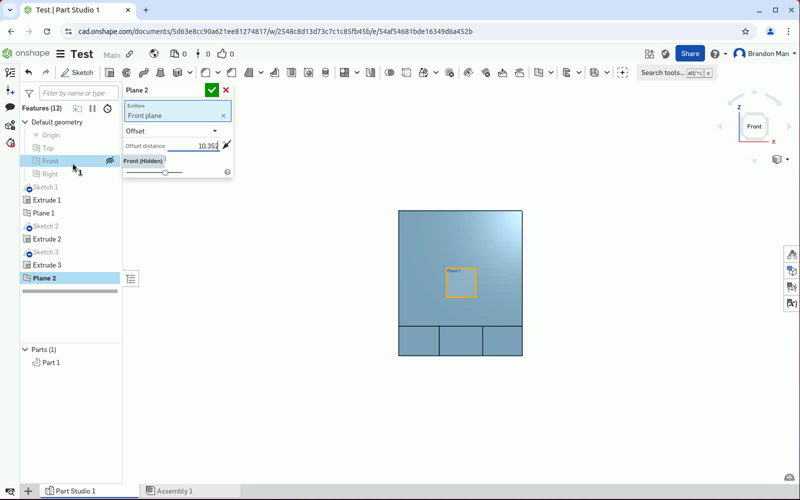
key(enter, 2)
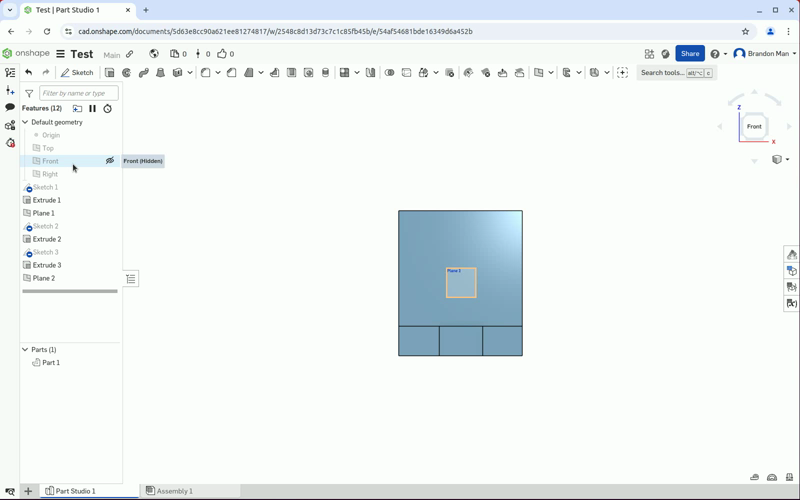
key(shift+s)
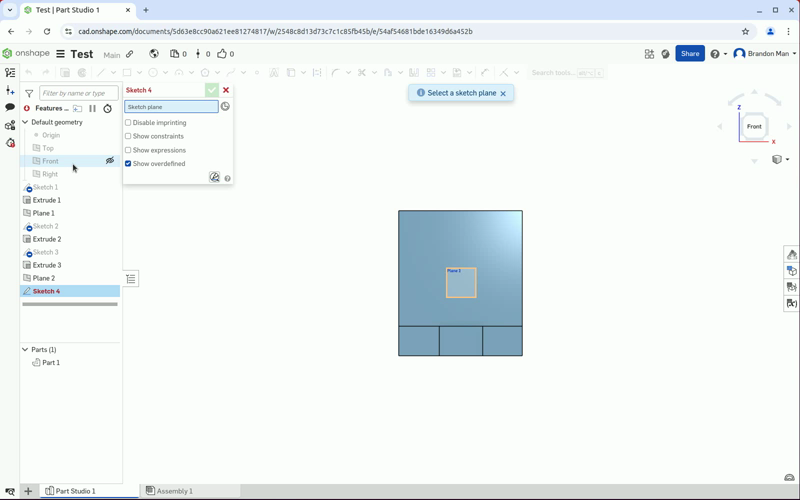
mouse_move(73, 280)
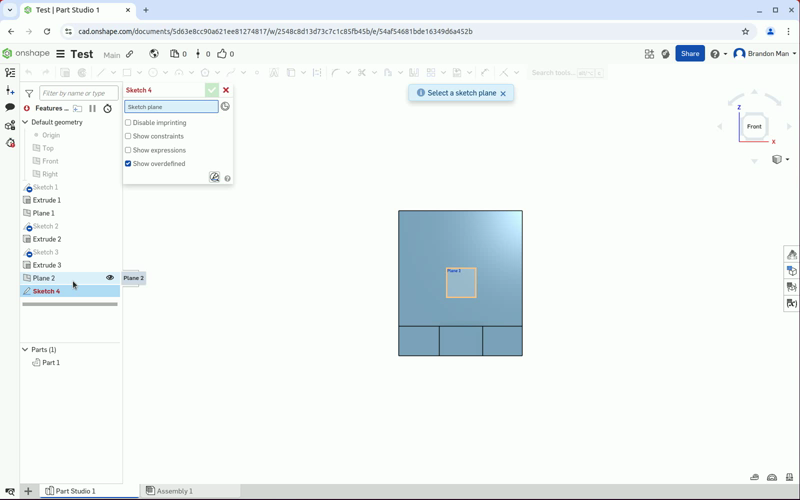
click(73, 280)
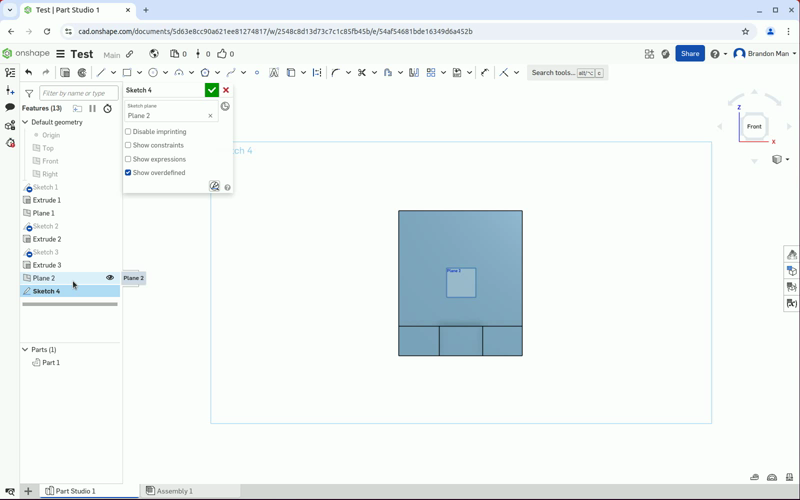
mouse_move(73, 352)
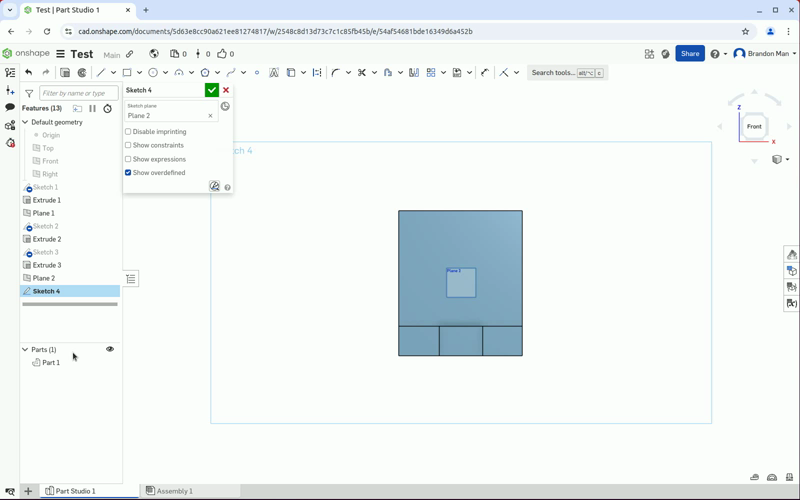
key(y)
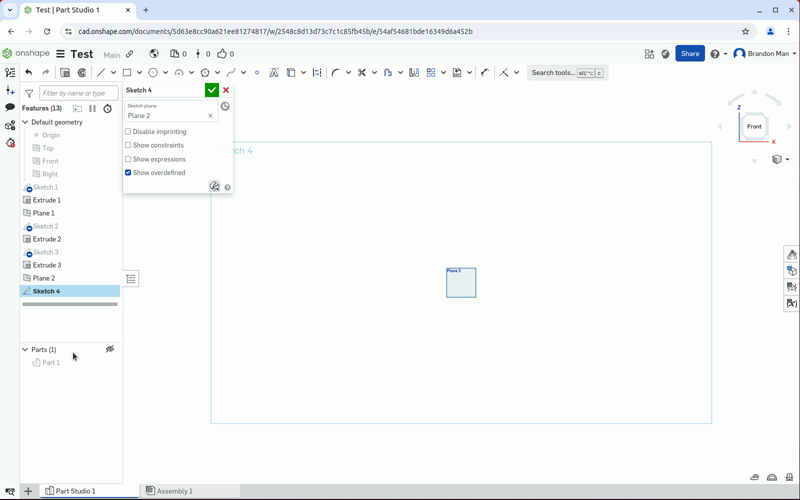
key(a)
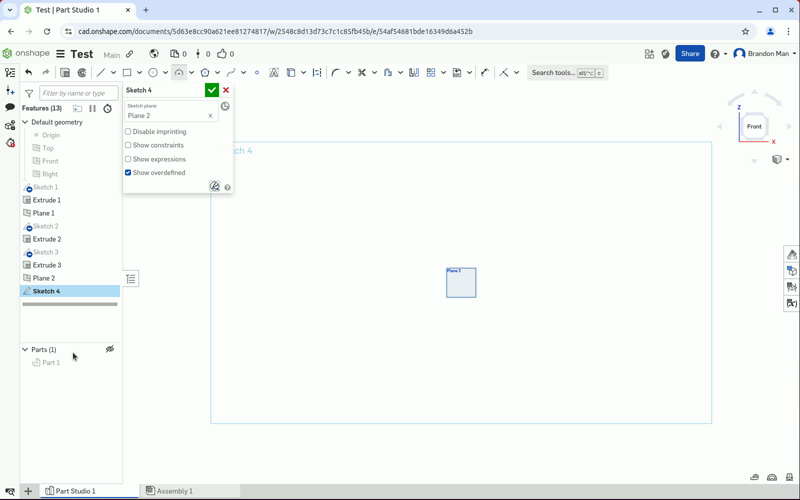
key_down(shift)
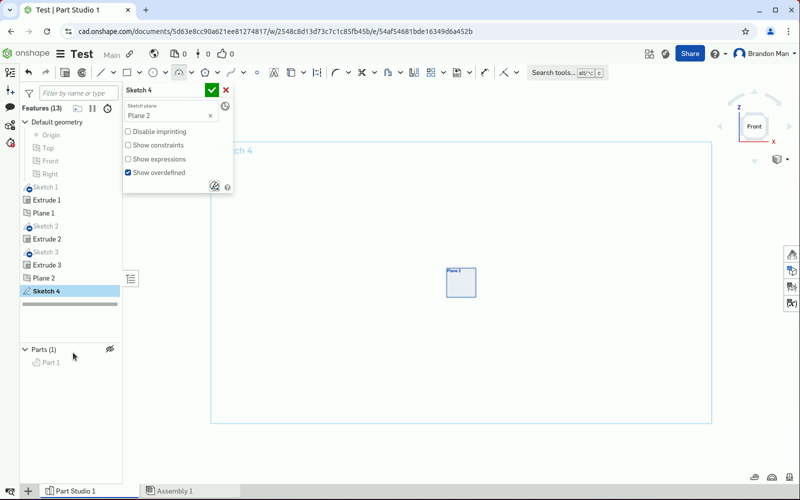
mouse_move(434, 272)
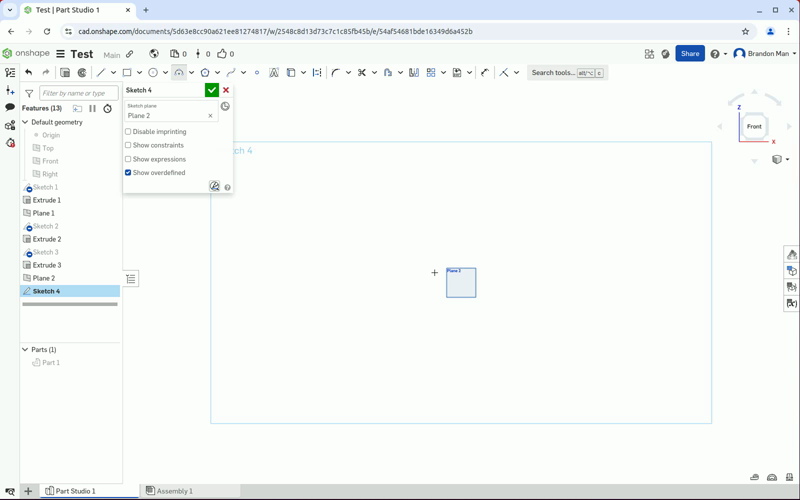
click(434, 272)
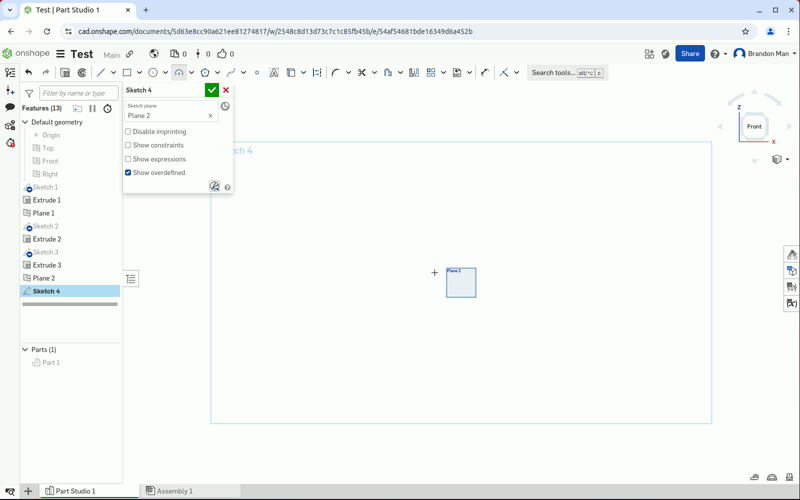
key_up(shift)
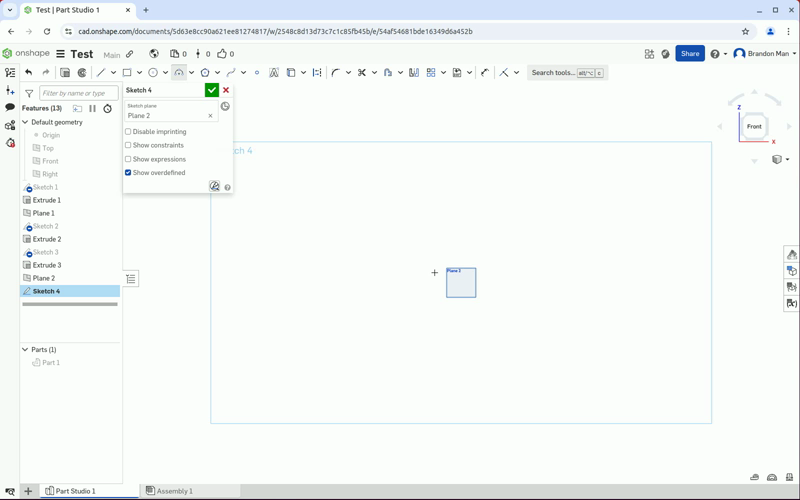
key_down(shift)
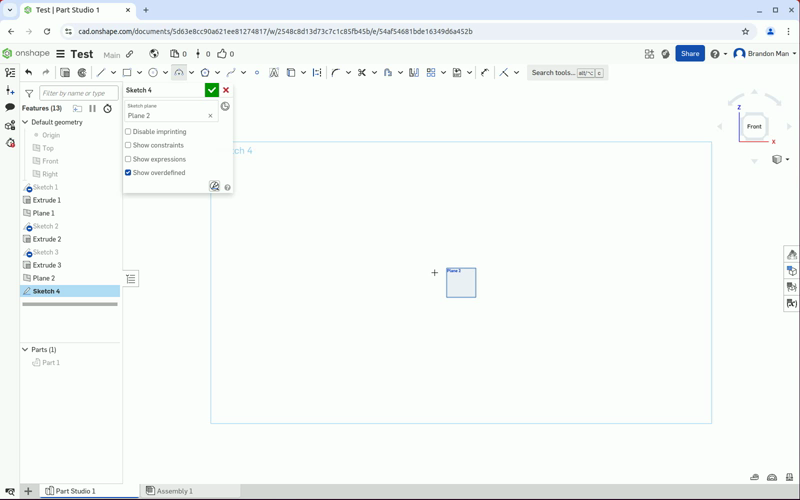
mouse_move(487, 272)
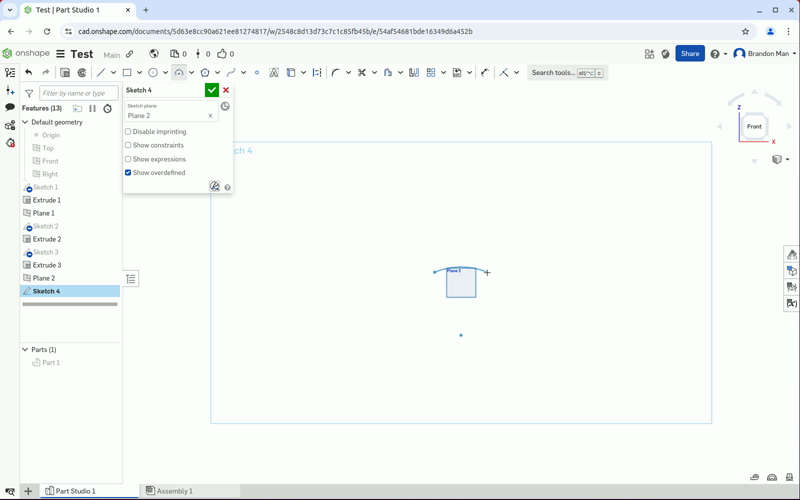
click(487, 272)
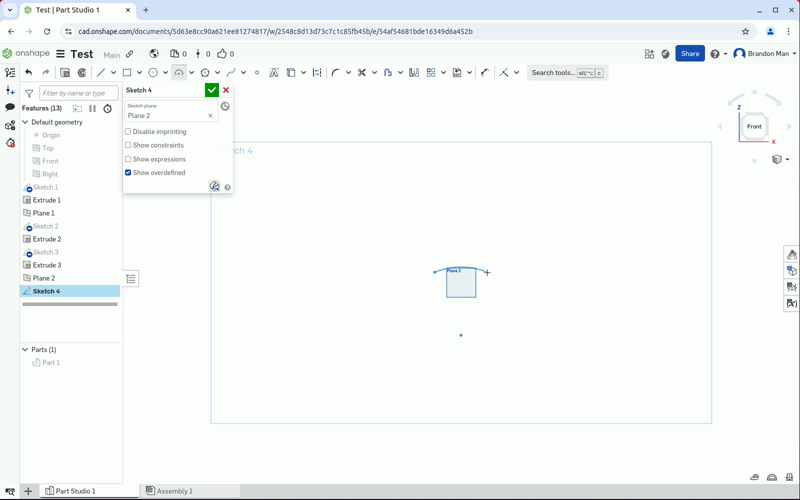
mouse_move(461, 298)
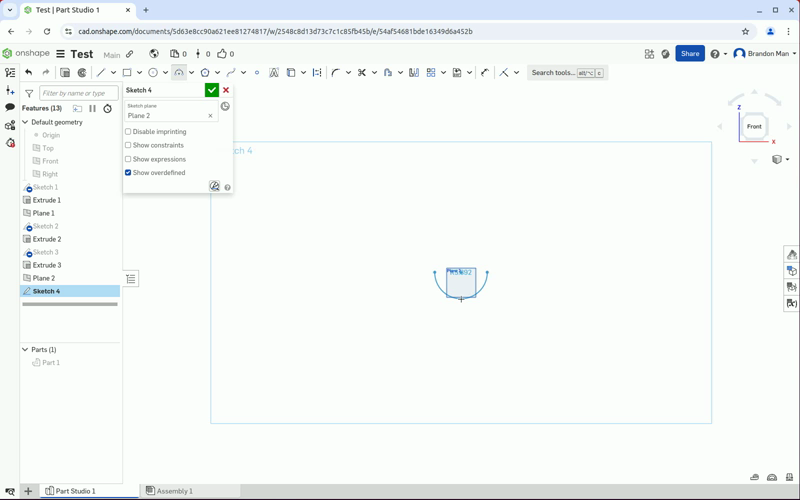
click(461, 298)
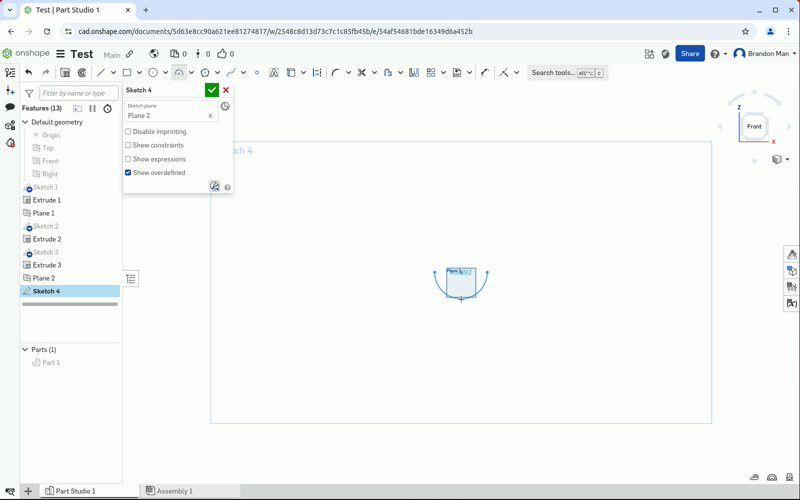
key_up(shift)
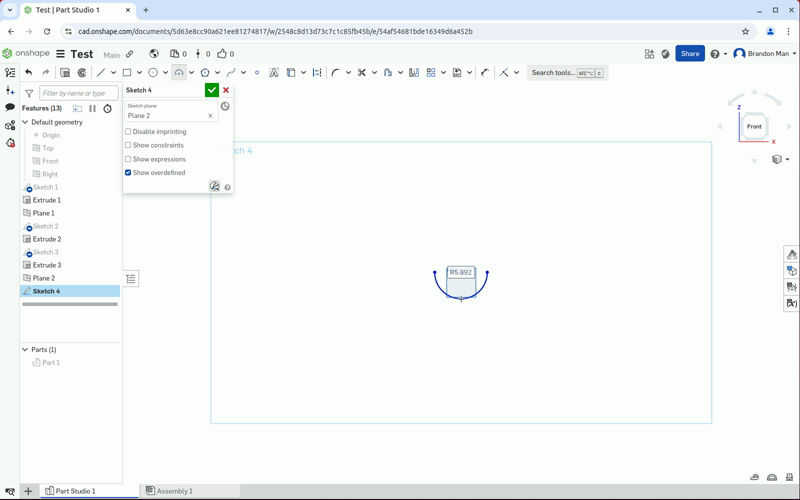
key(esc)
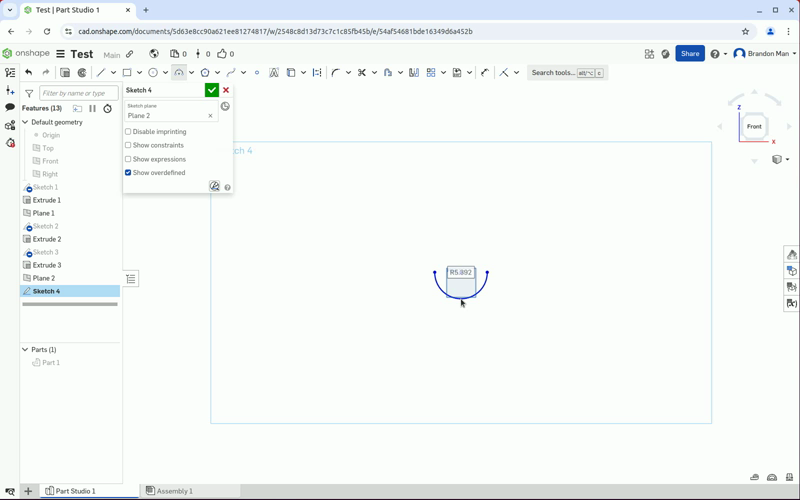
key(l)
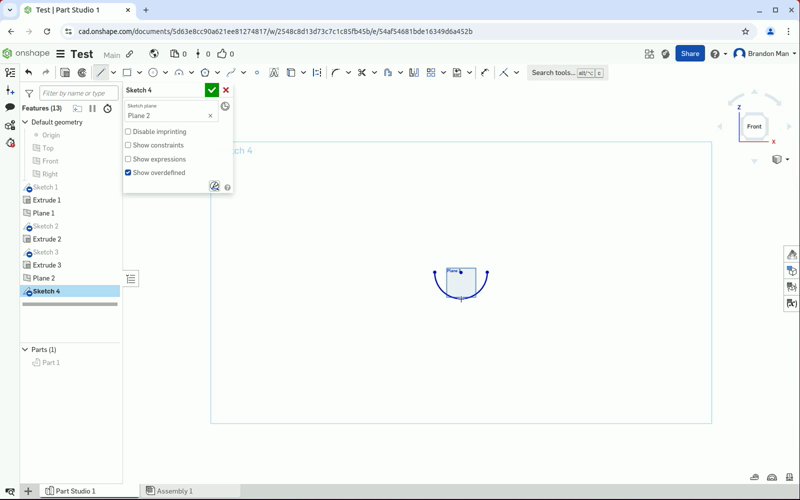
mouse_move(487, 272)
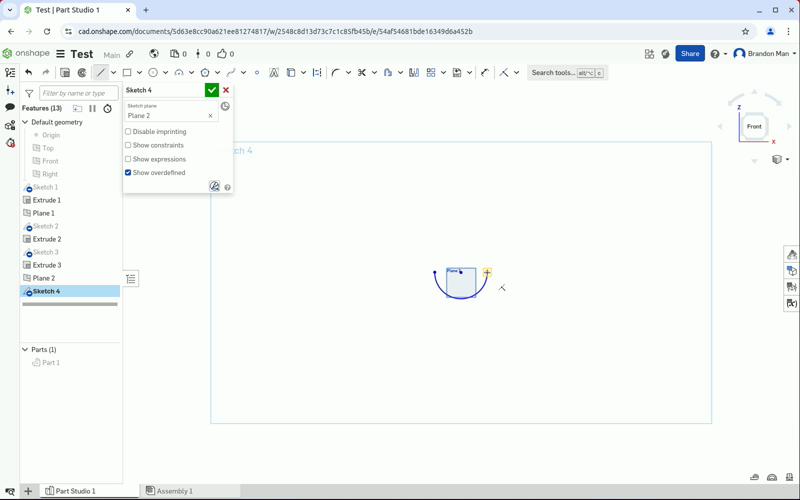
click(487, 272)
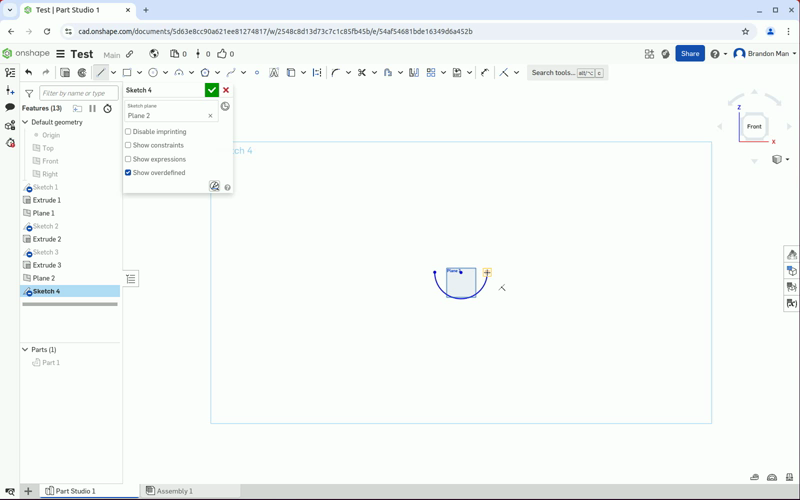
mouse_move(517, 272)
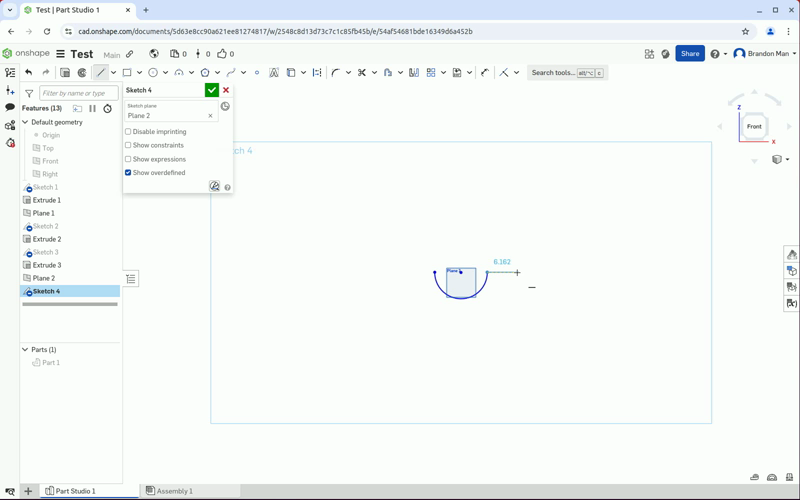
key_down(shift)
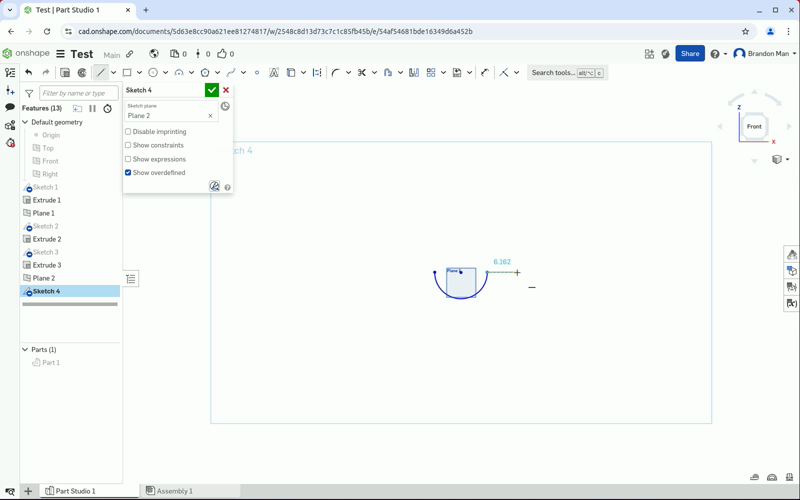
mouse_move(434, 272)
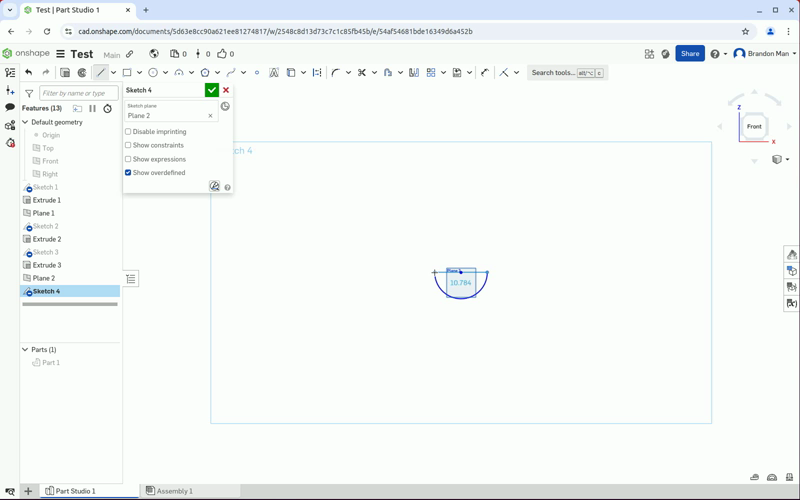
key_up(shift)
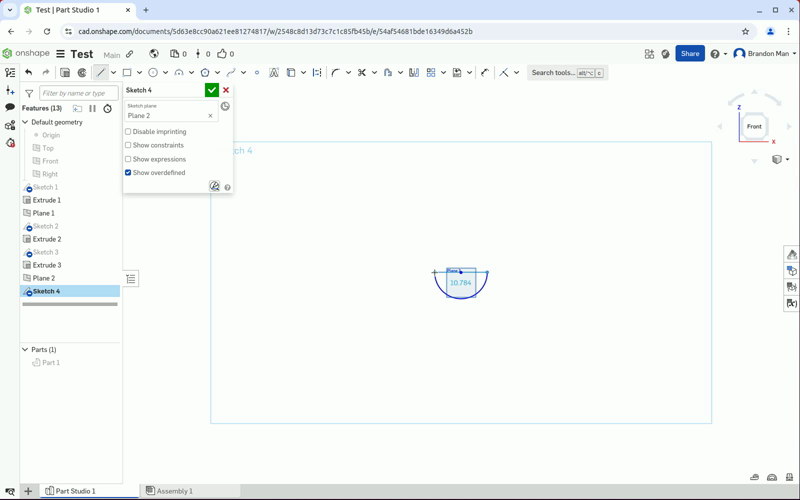
click(434, 272)
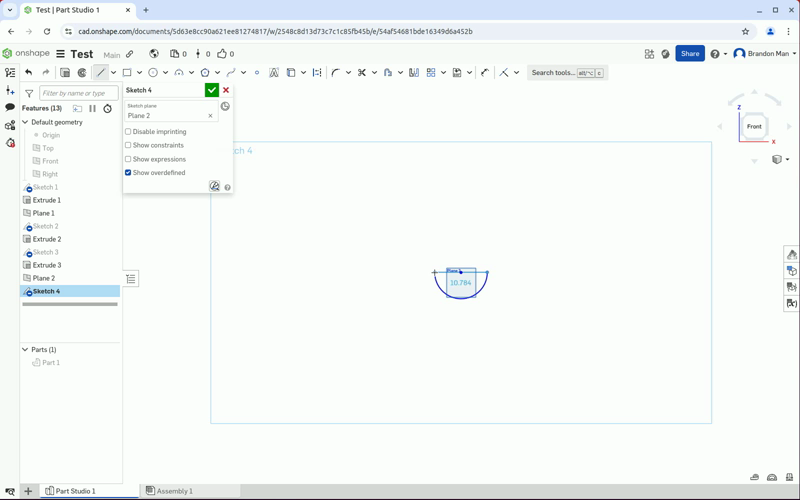
key(esc)
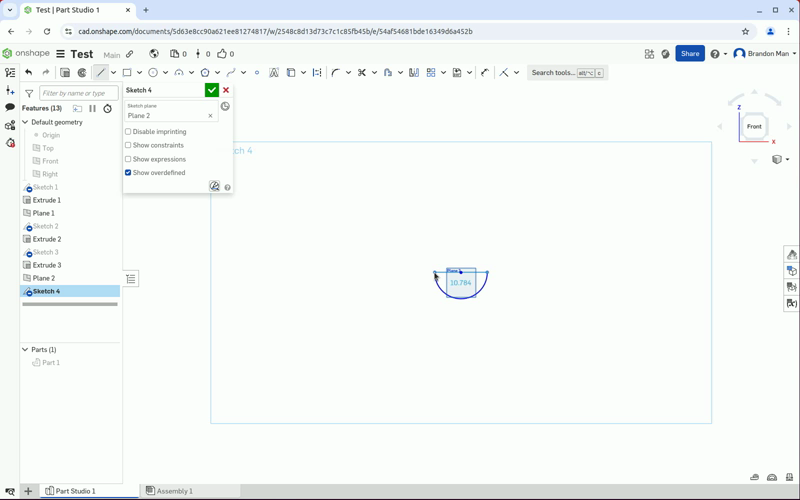
mouse_move(475, 282)
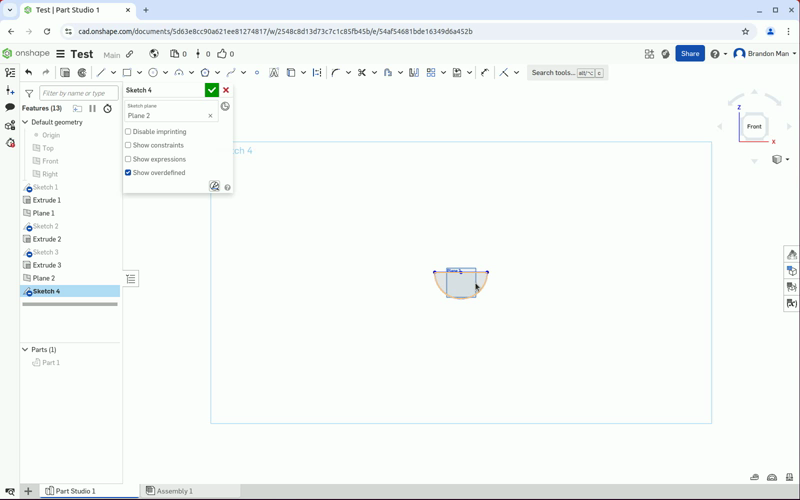
scroll(6)
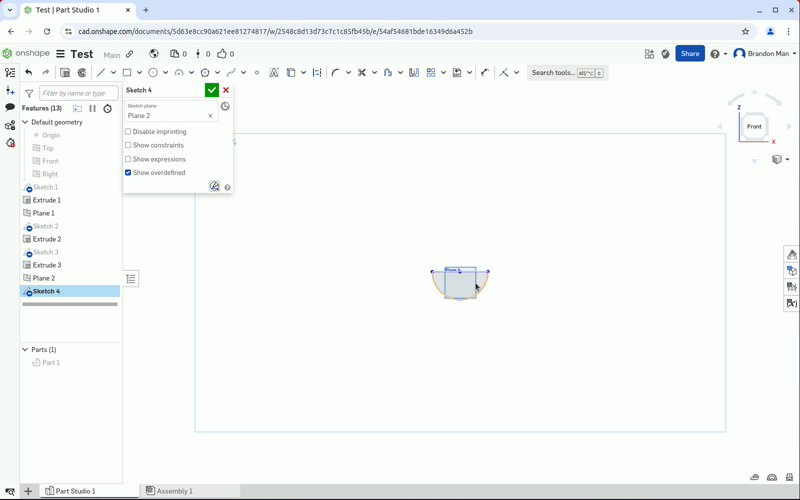
scroll(6)
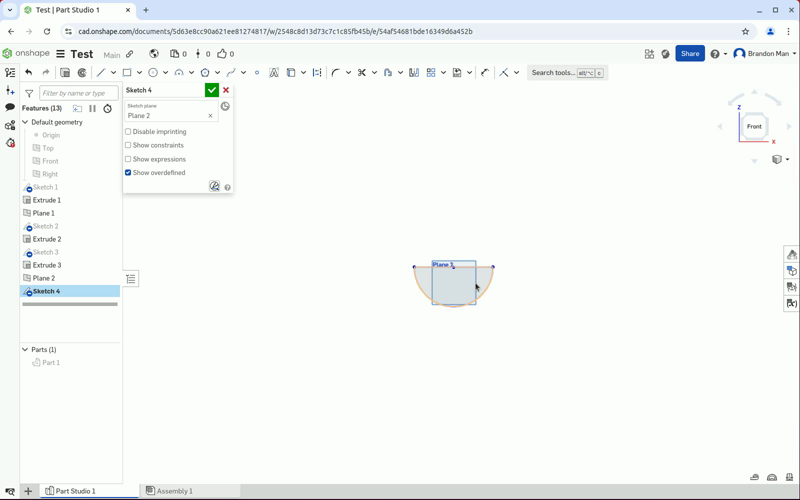
scroll(6)
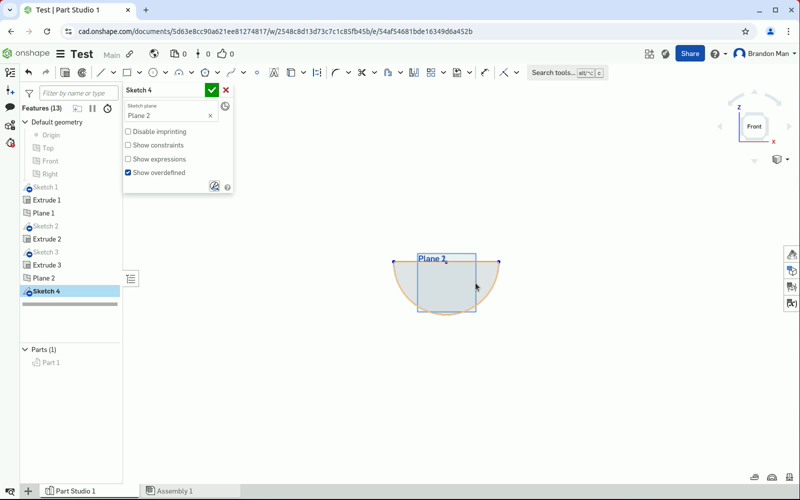
scroll(6)
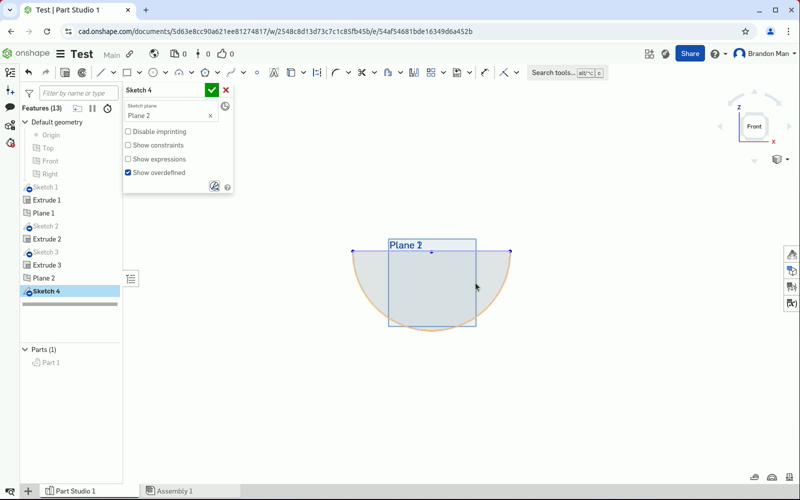
scroll(6)
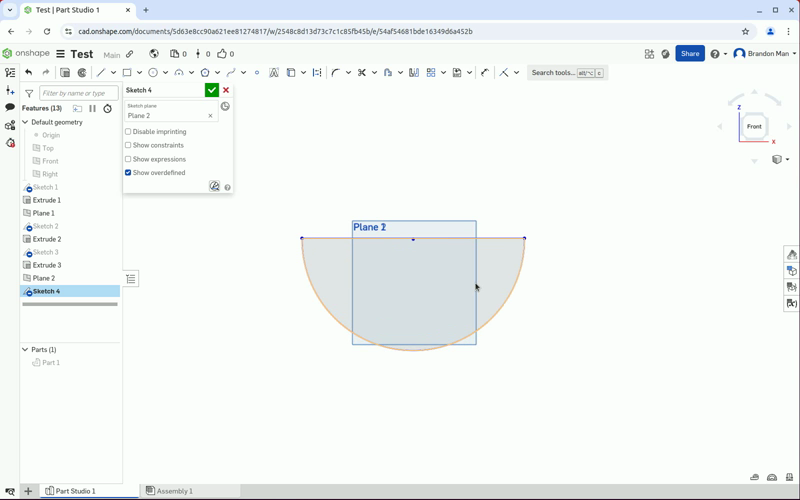
scroll(6)
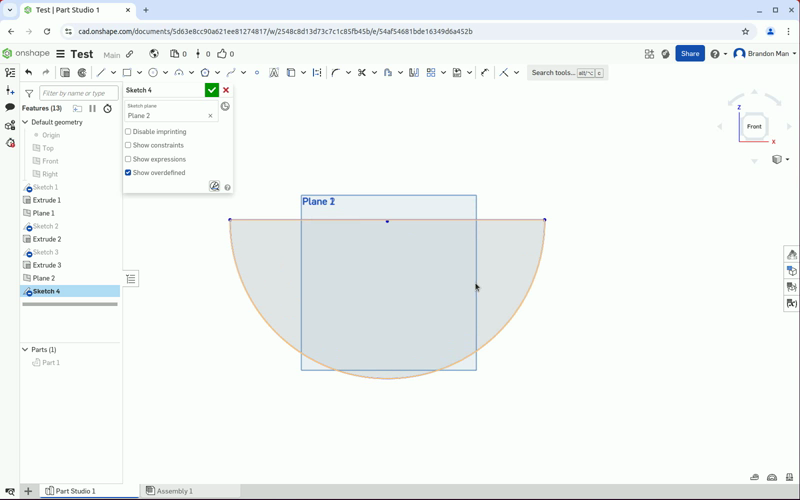
scroll(6)
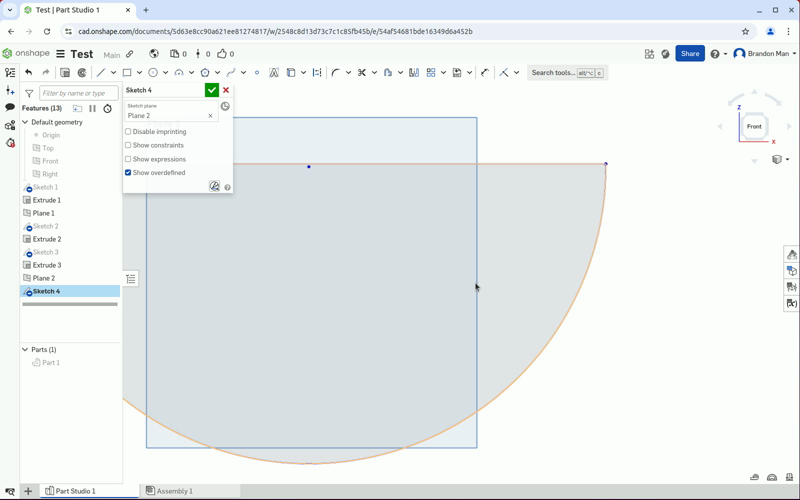
click(475, 282)
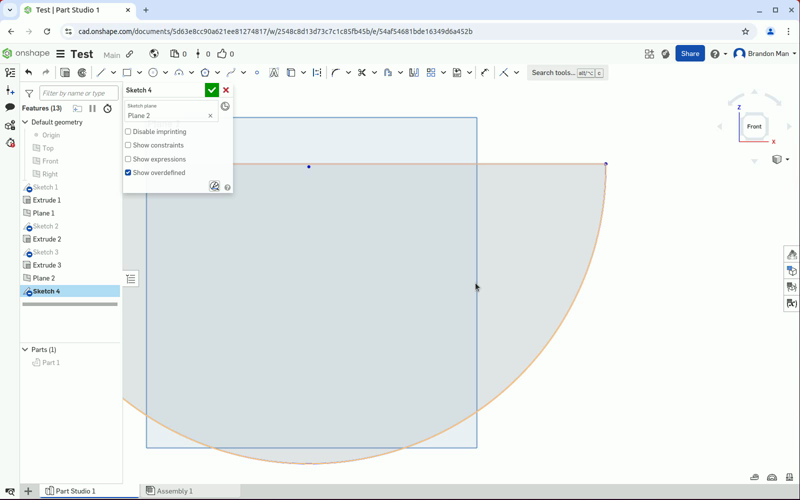
scroll(-6)
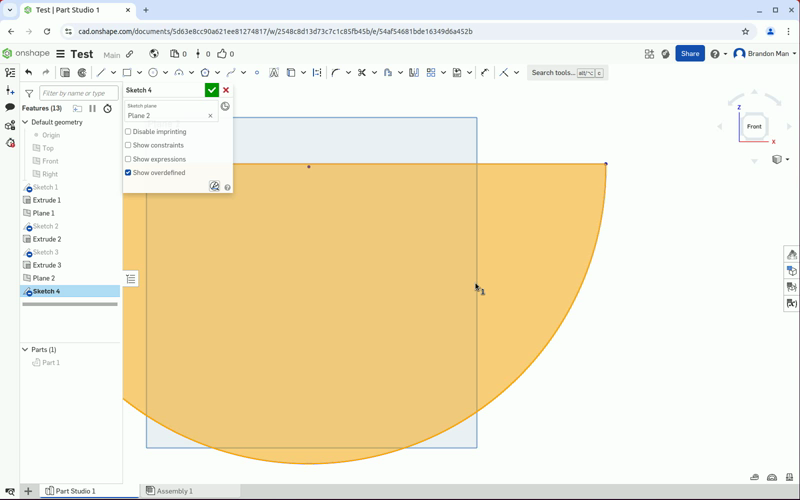
scroll(-6)
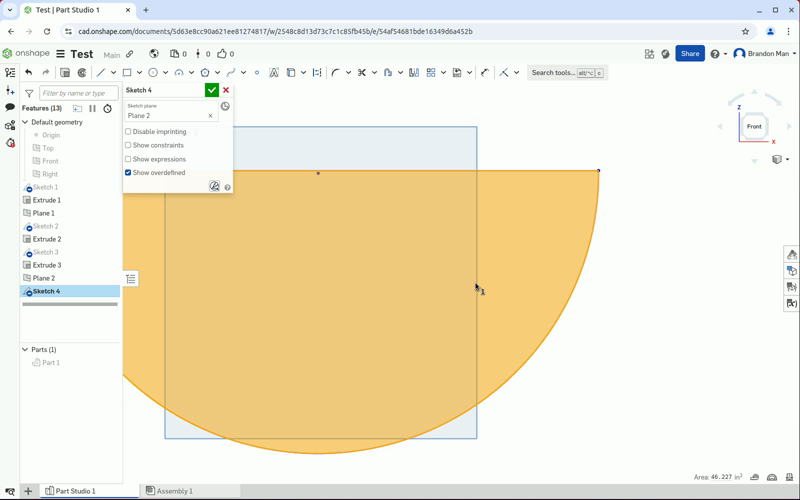
scroll(-6)
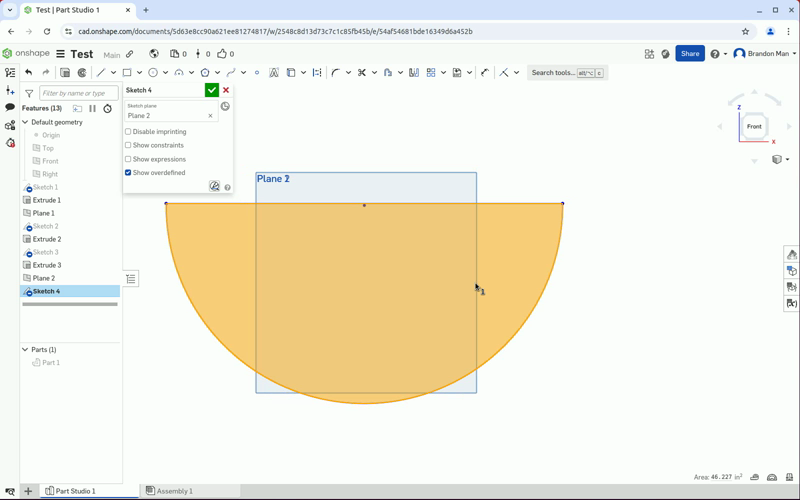
scroll(-6)
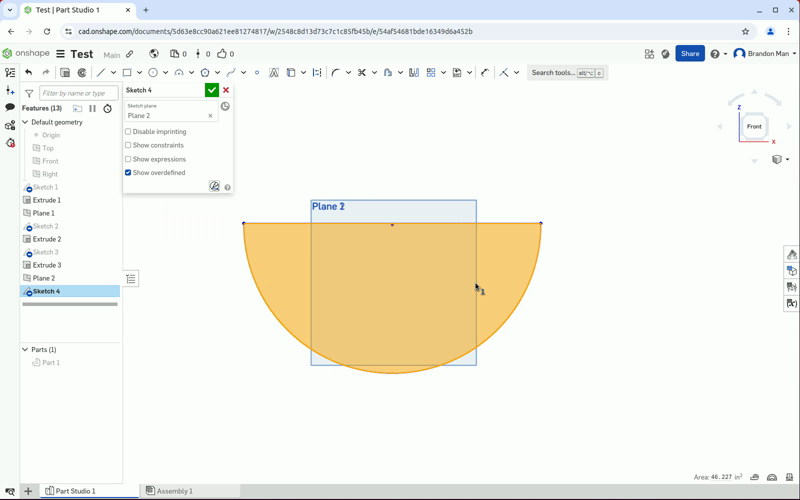
scroll(-6)
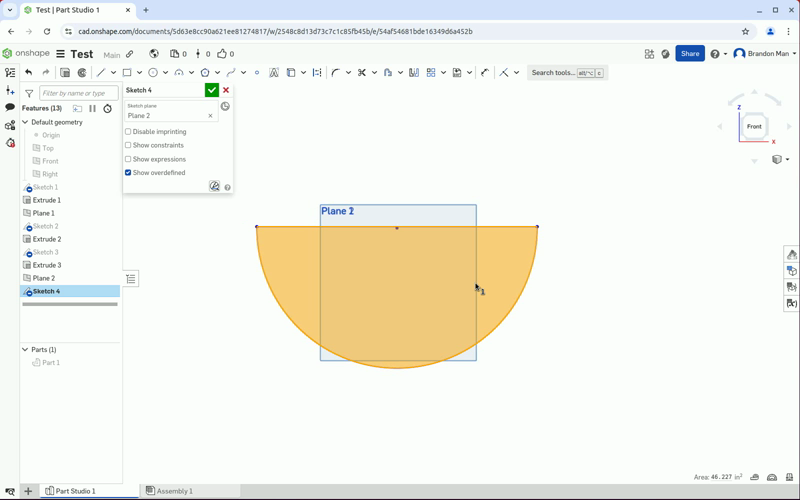
scroll(-6)
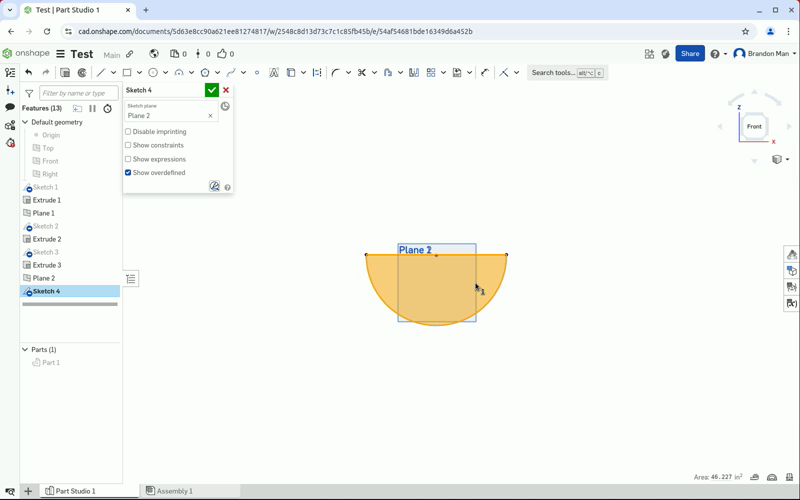
scroll(-6)
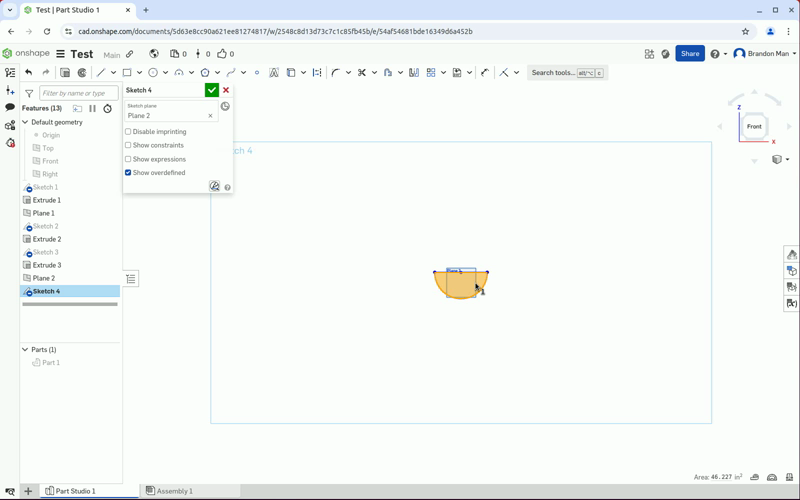
mouse_move(73, 352)
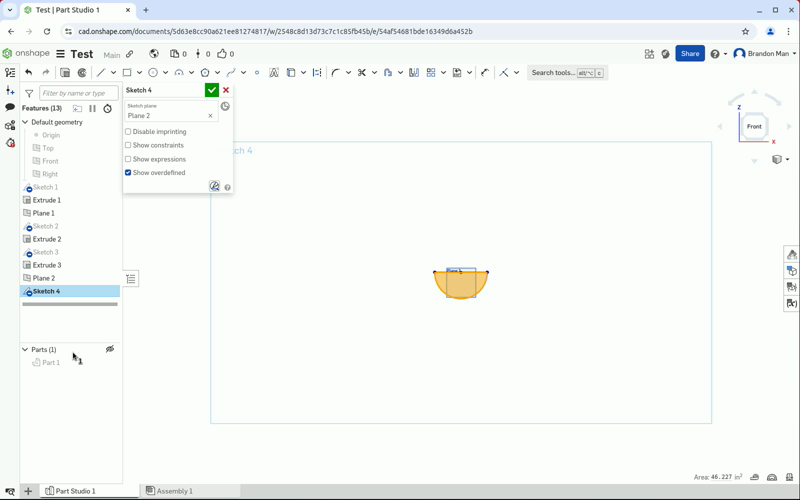
key(shift+y)
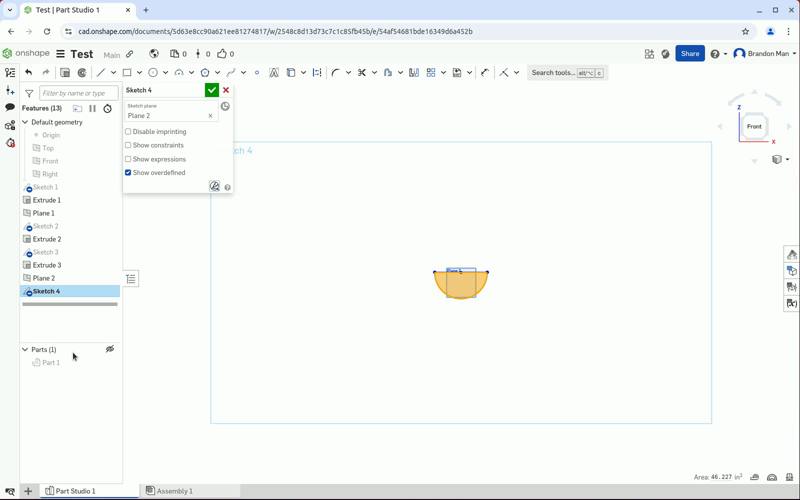
key(shift+e)
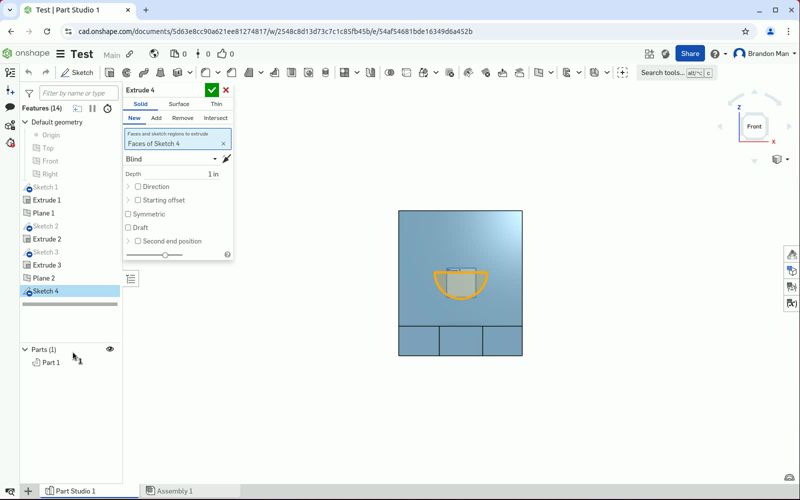
mouse_move(143, 106)
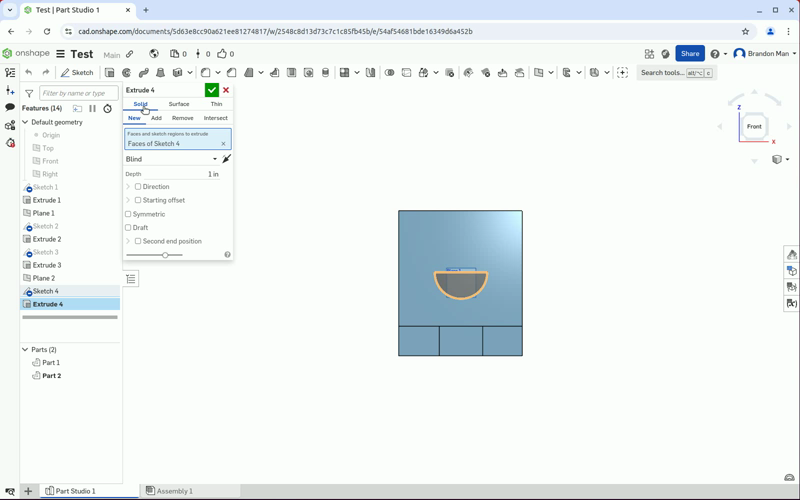
click(143, 106)
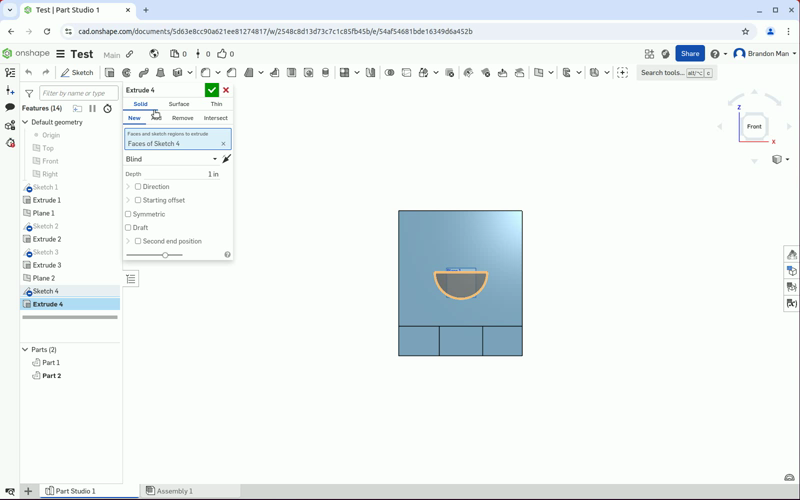
mouse_move(186, 120)
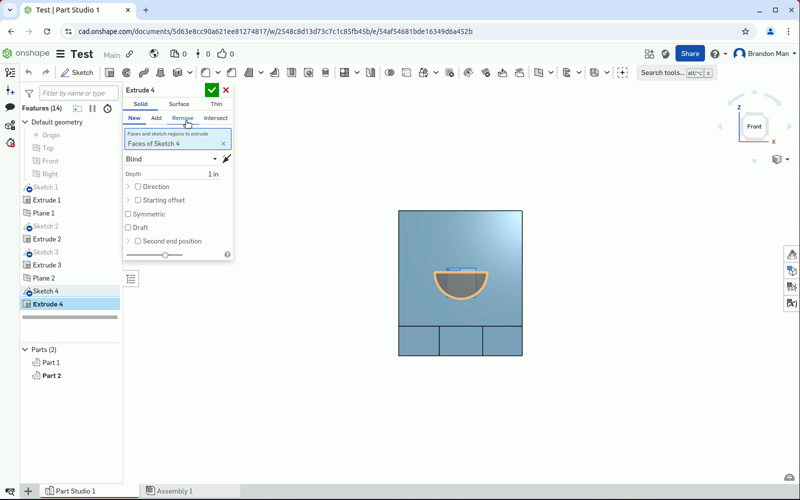
click(186, 120)
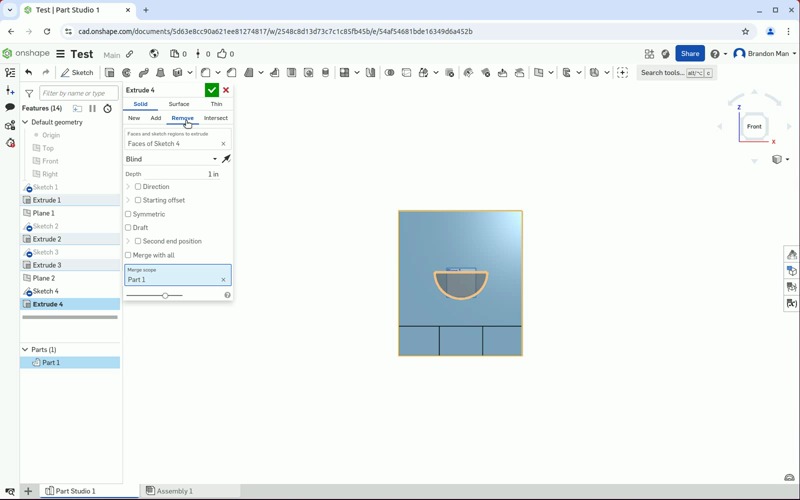
key(tab, 4)
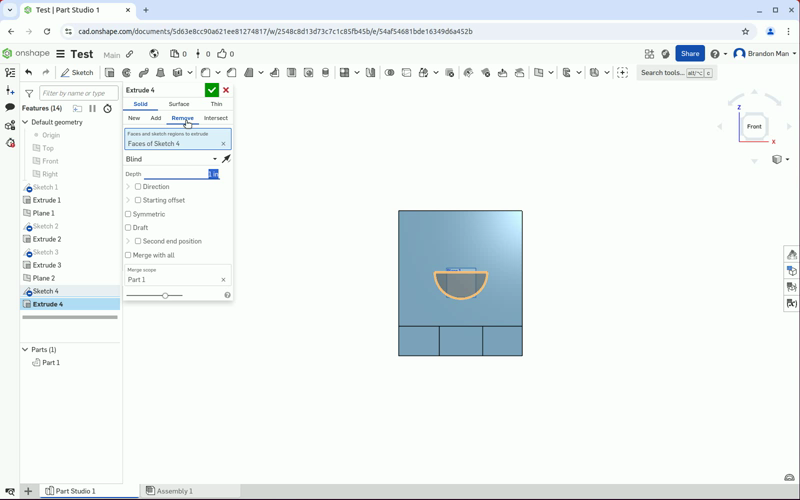
text(6.018)
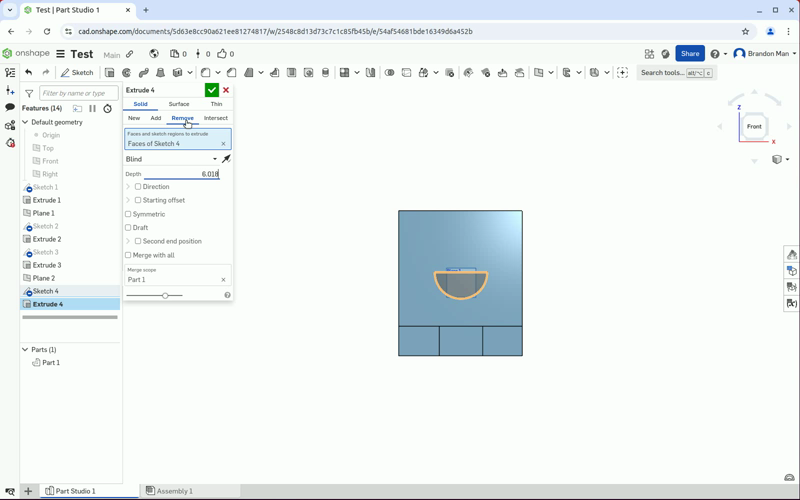
key(tab, 6)
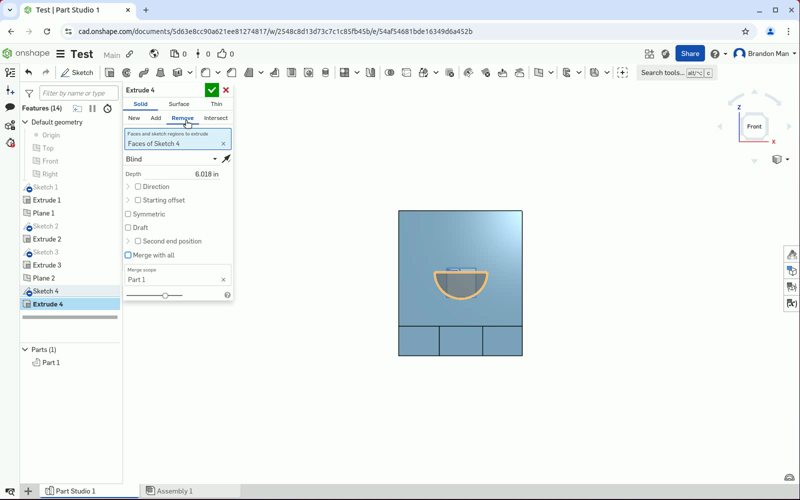
key(space)
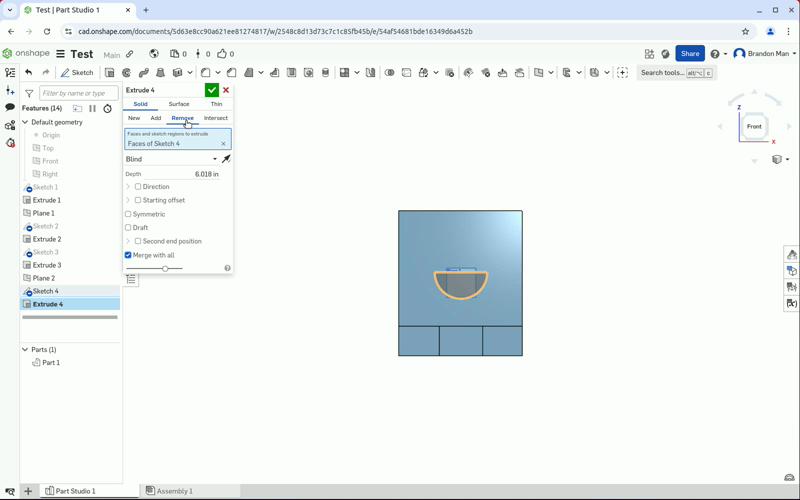
key(enter)
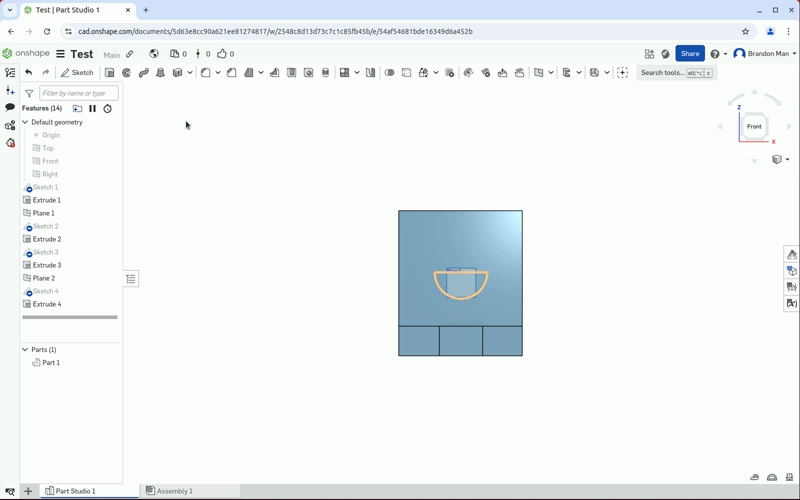
key(shift+h)
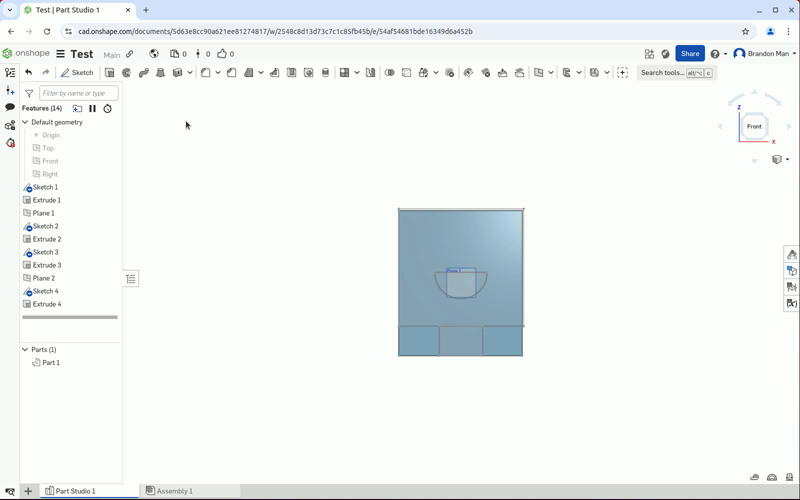
key(shift+h)
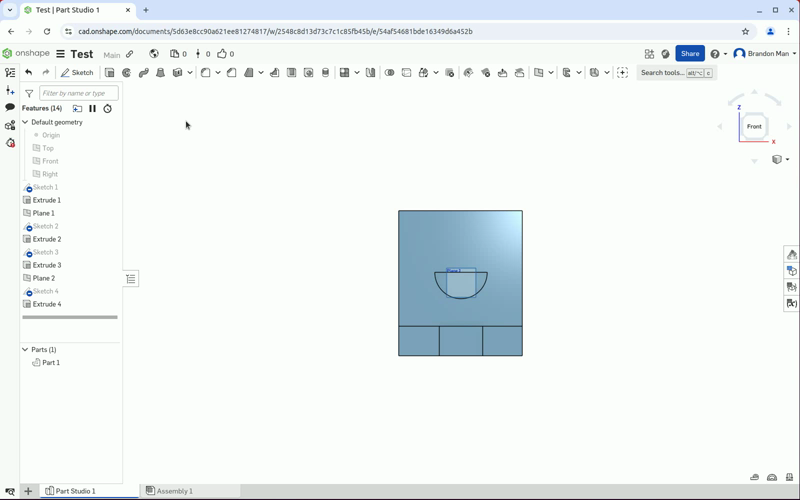
mouse_move(73, 189)
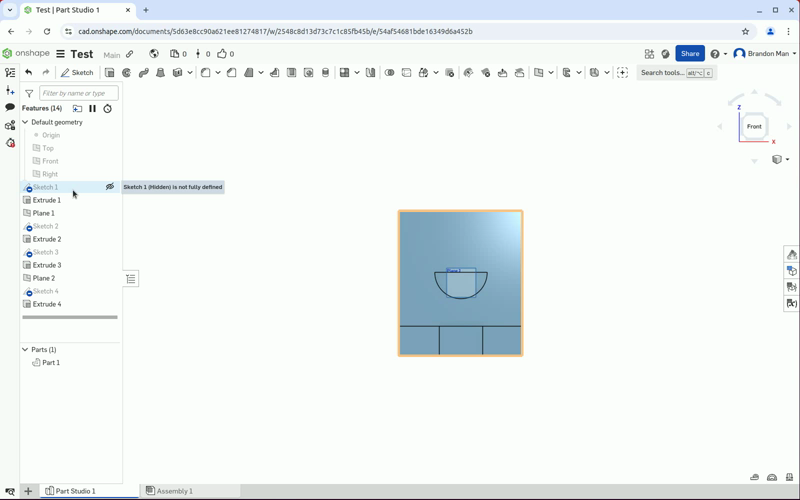
click(73, 189)
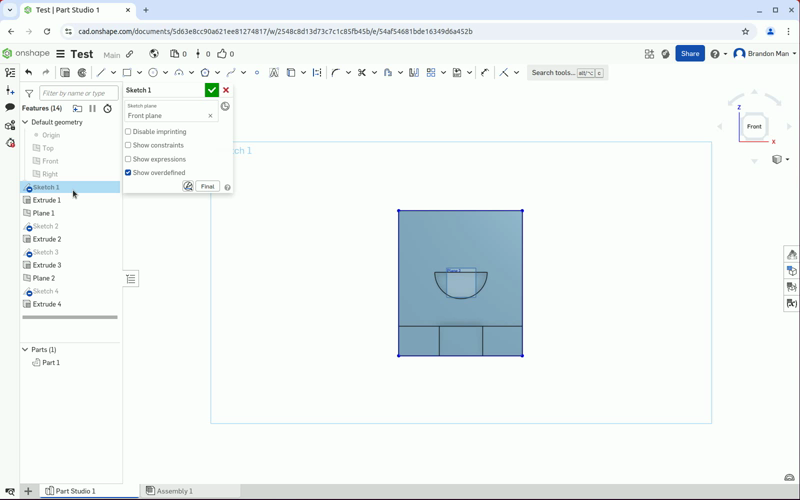
mouse_move(229, 92)
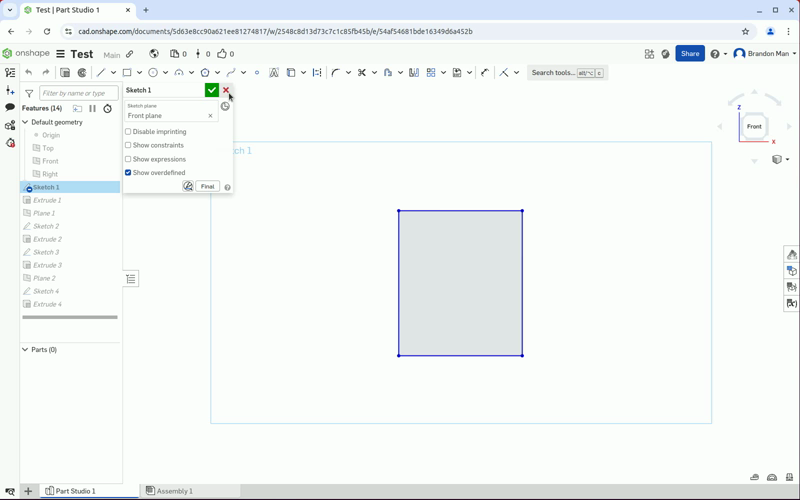
click(229, 92)
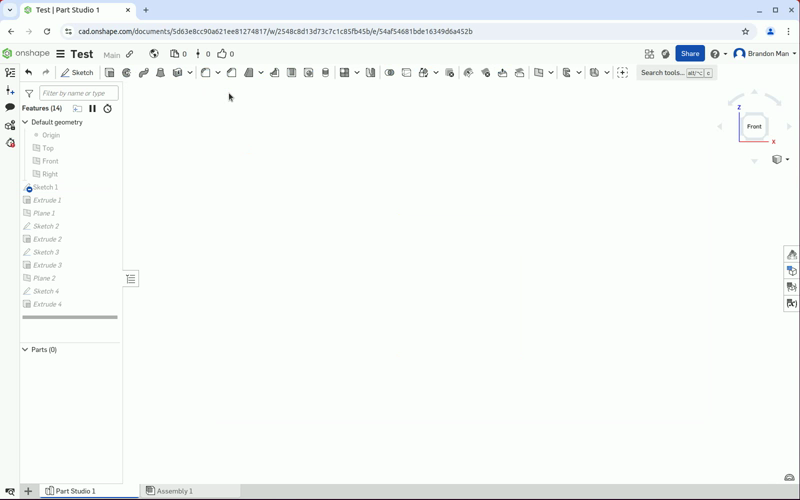
key(shift+s)
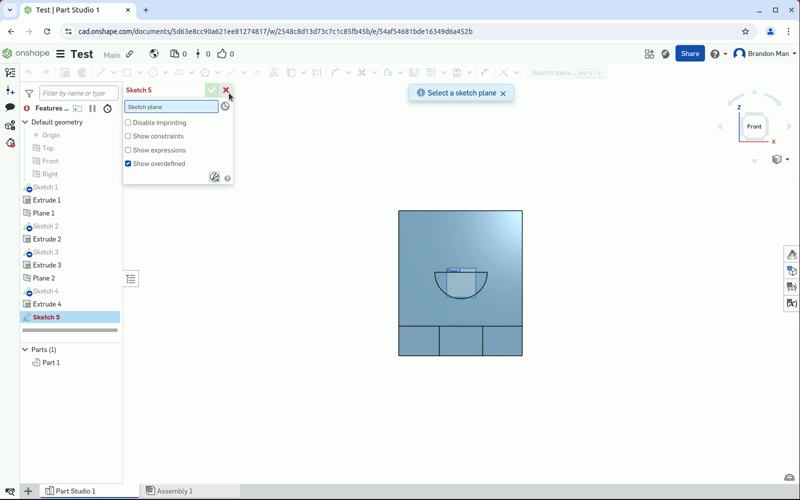
mouse_move(73, 280)
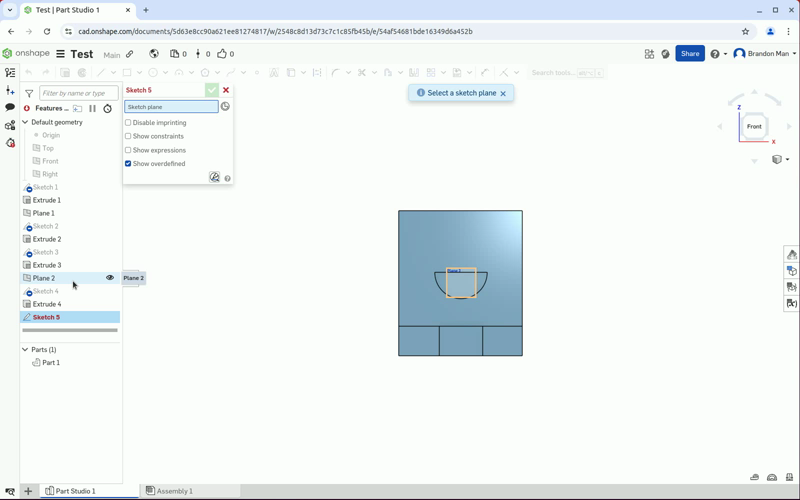
click(73, 280)
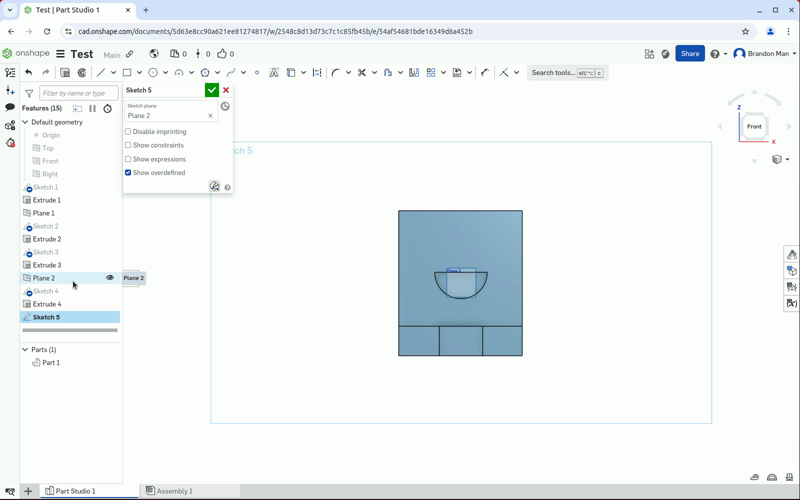
mouse_move(73, 352)
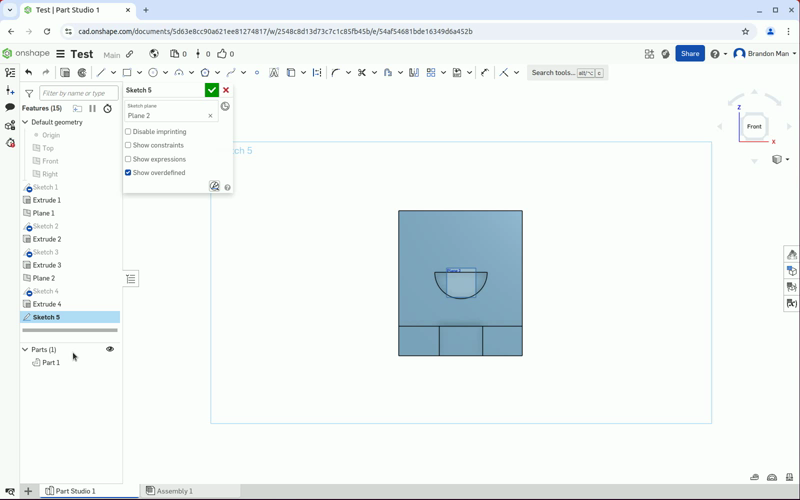
key(y)
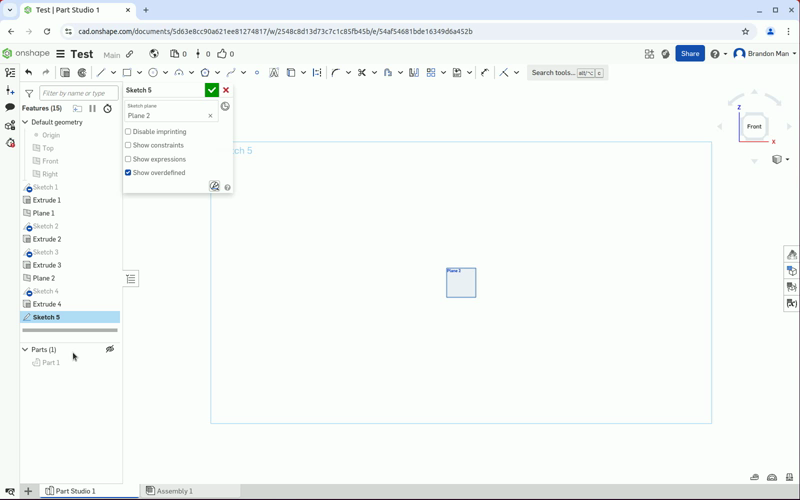
key(l)
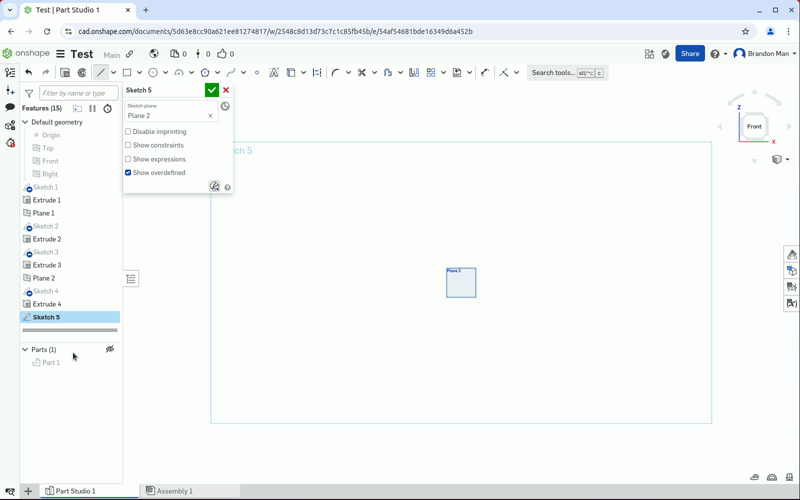
key_down(shift)
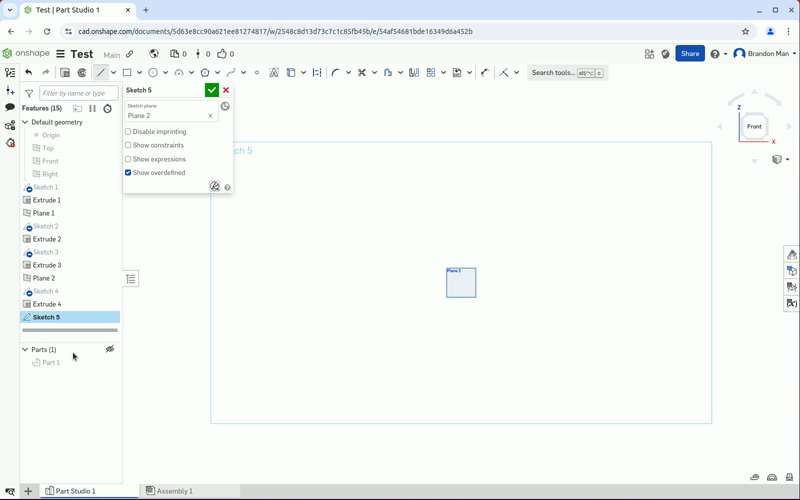
mouse_move(434, 210)
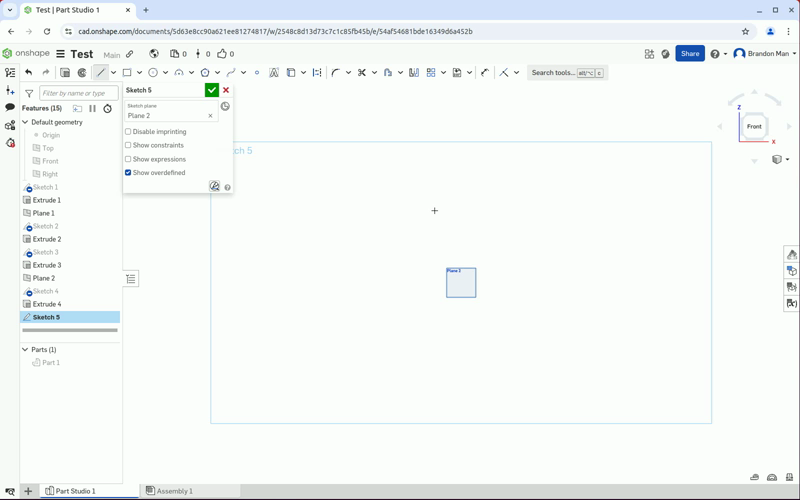
click(434, 210)
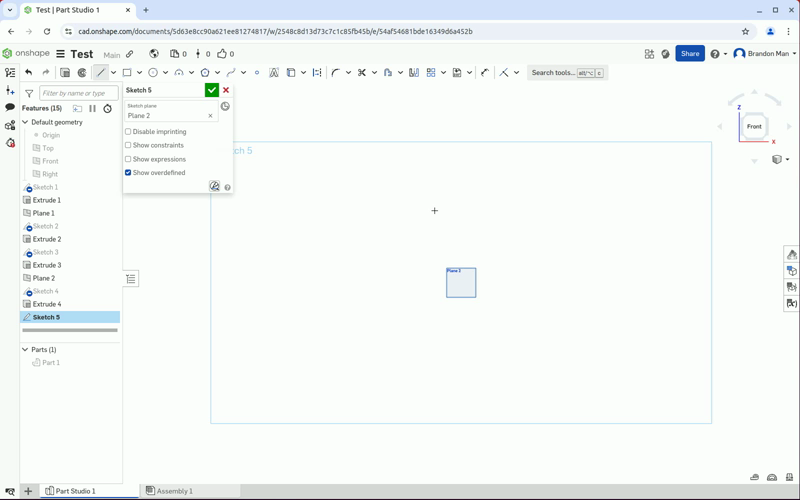
key_up(shift)
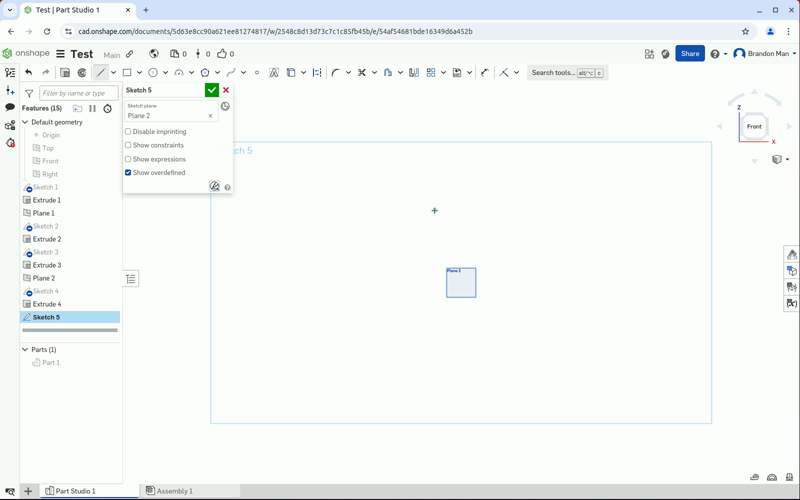
key_down(shift)
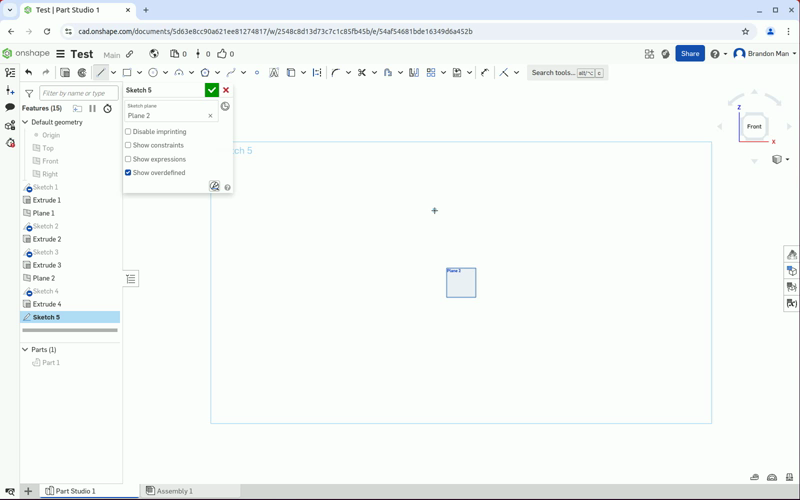
mouse_move(464, 210)
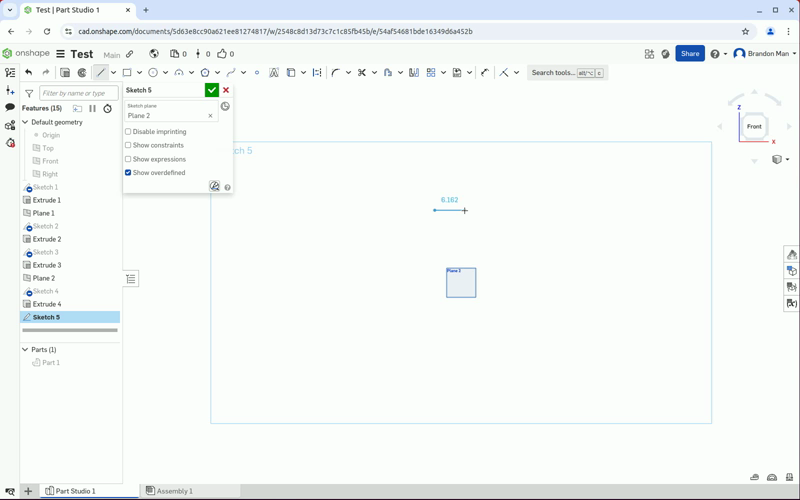
mouse_move(487, 210)
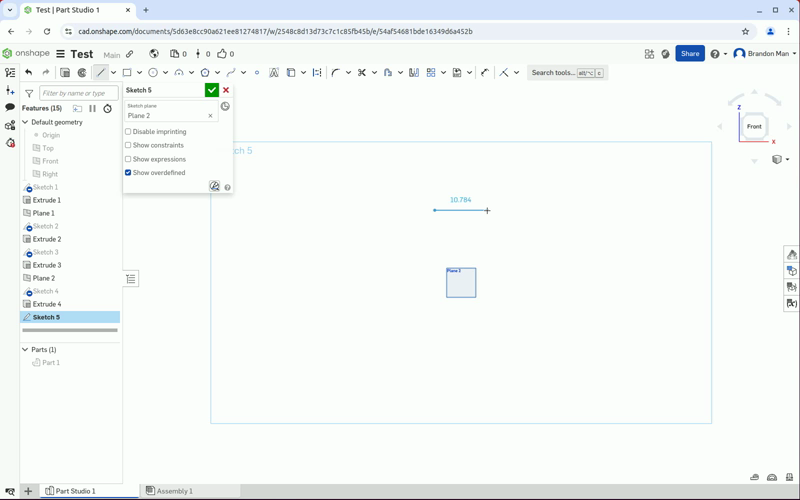
click(487, 210)
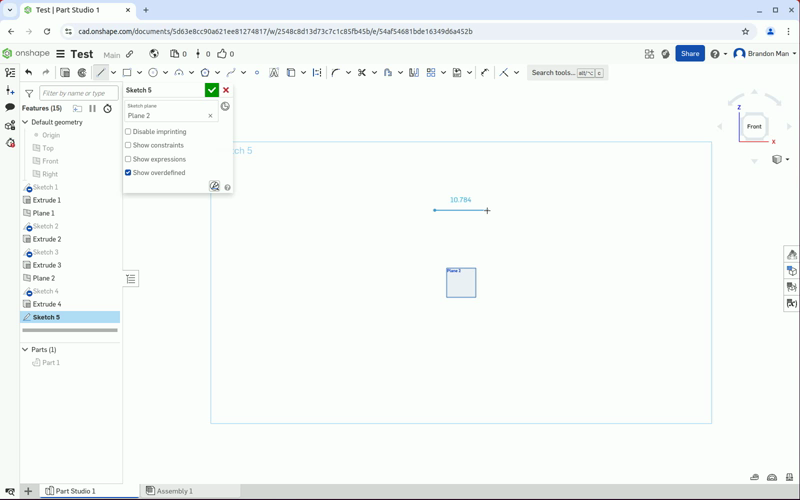
key_up(shift)
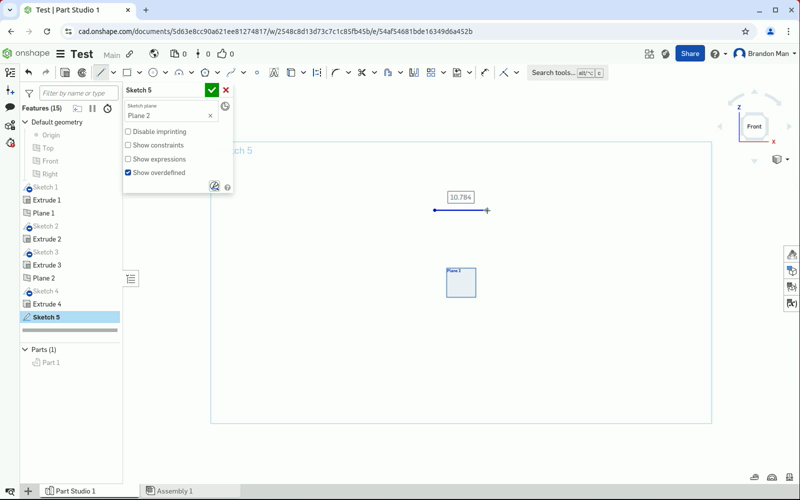
key_down(shift)
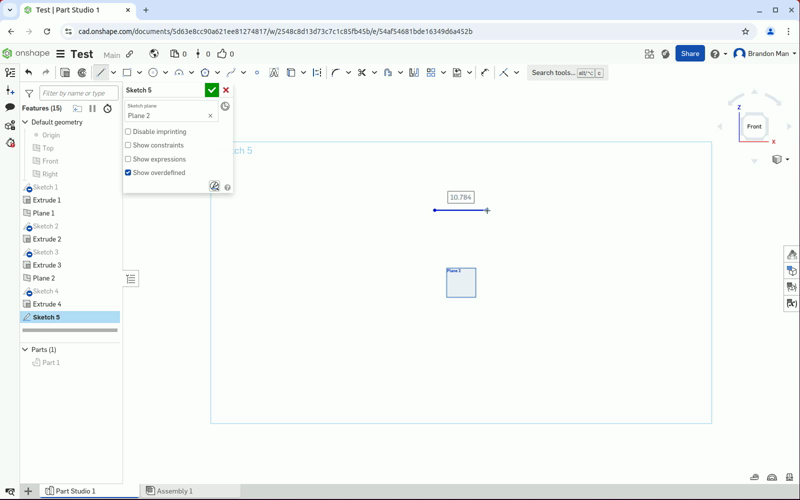
mouse_move(487, 147)
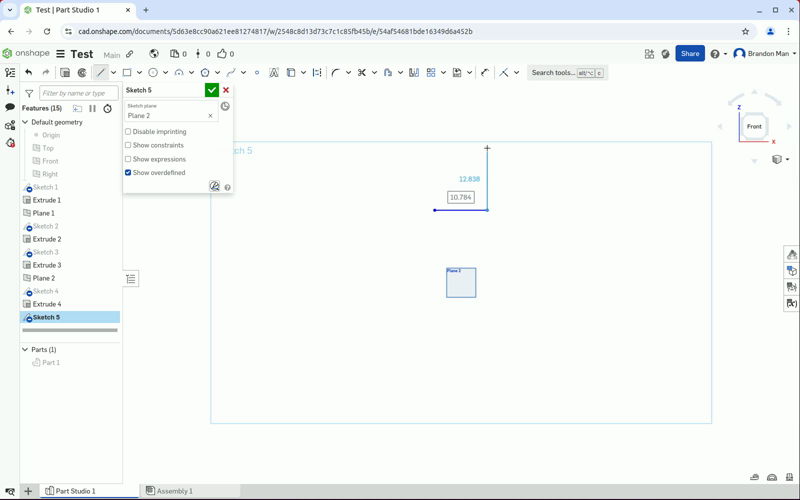
click(487, 147)
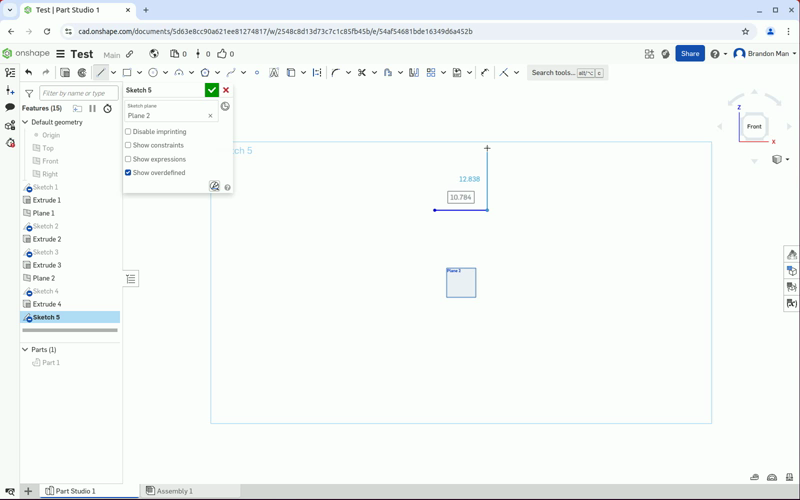
key_up(shift)
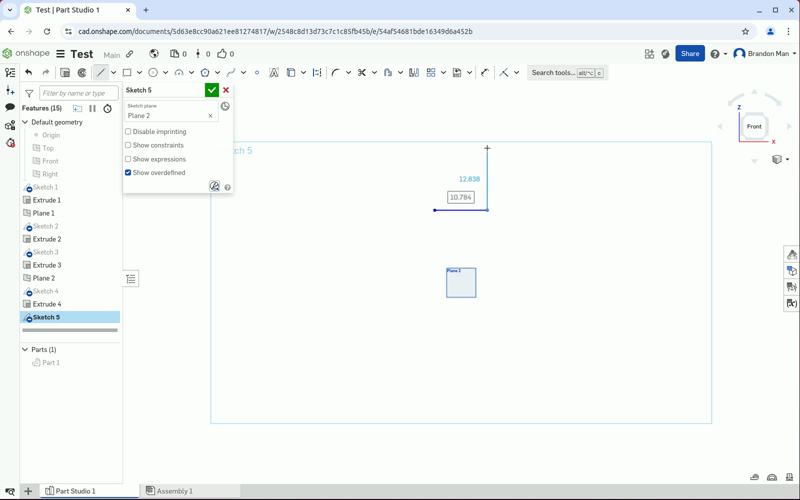
key_down(shift)
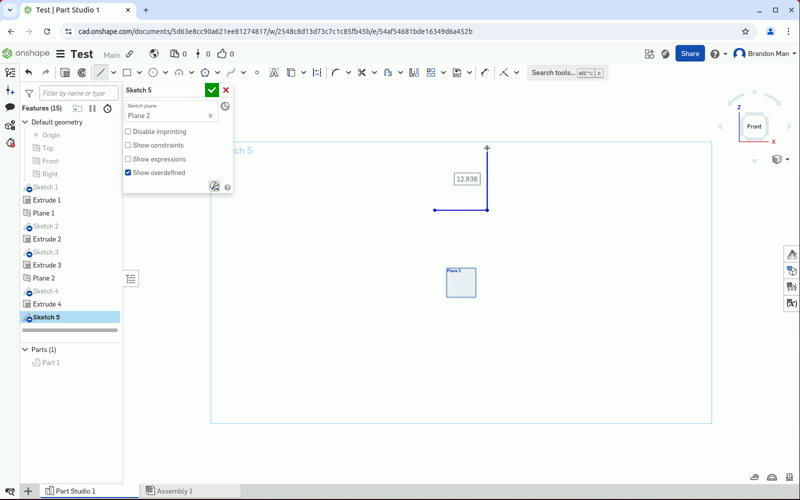
mouse_move(517, 147)
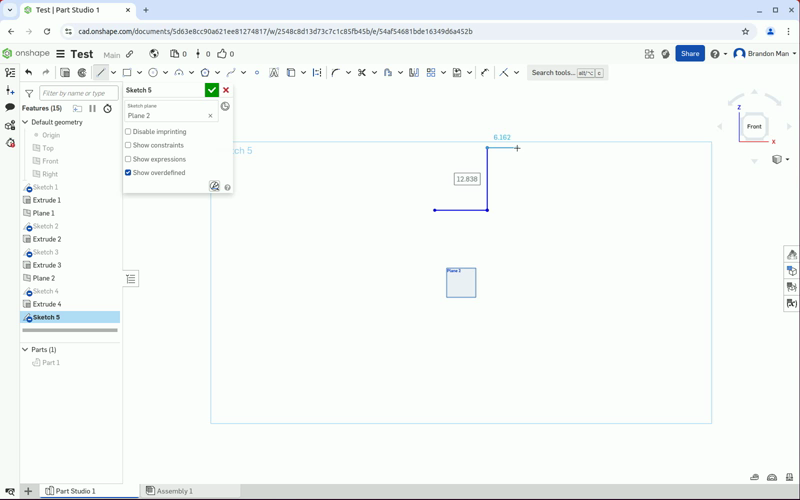
mouse_move(434, 147)
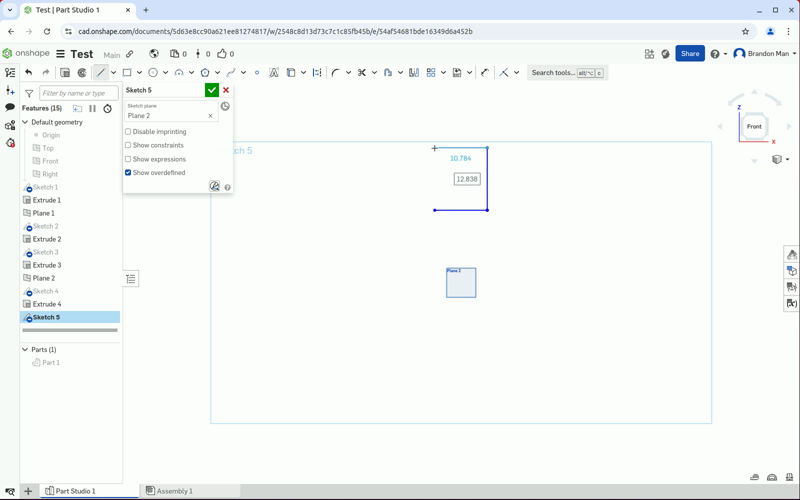
click(434, 147)
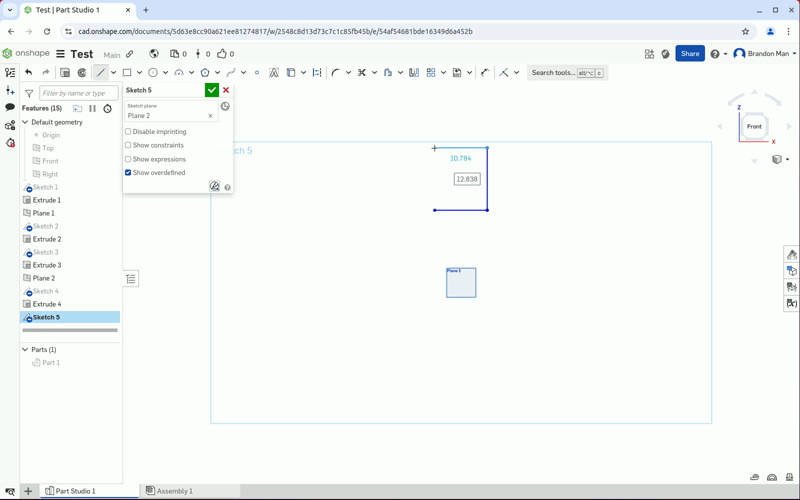
key_up(shift)
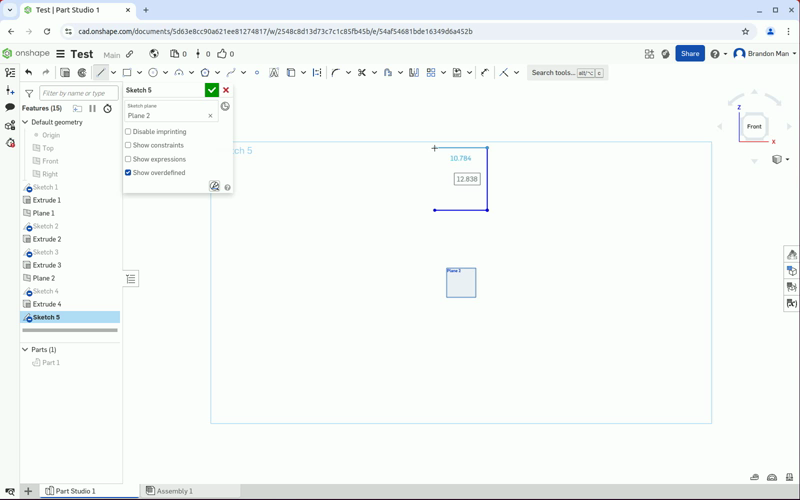
key_down(shift)
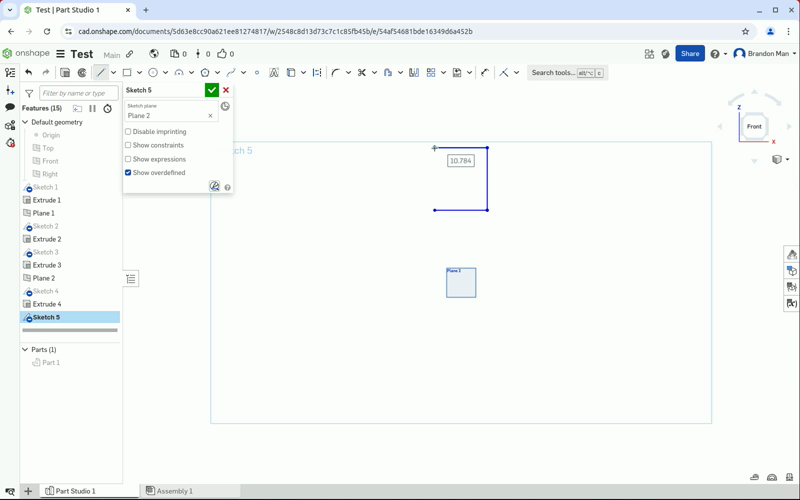
mouse_move(434, 210)
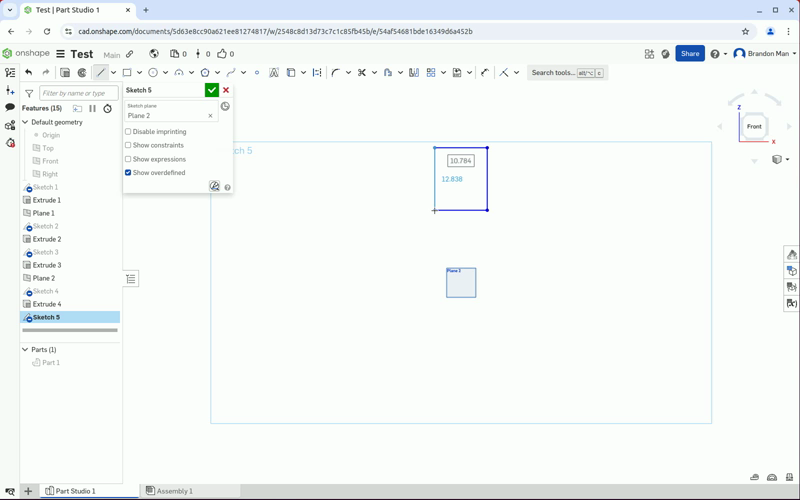
key_up(shift)
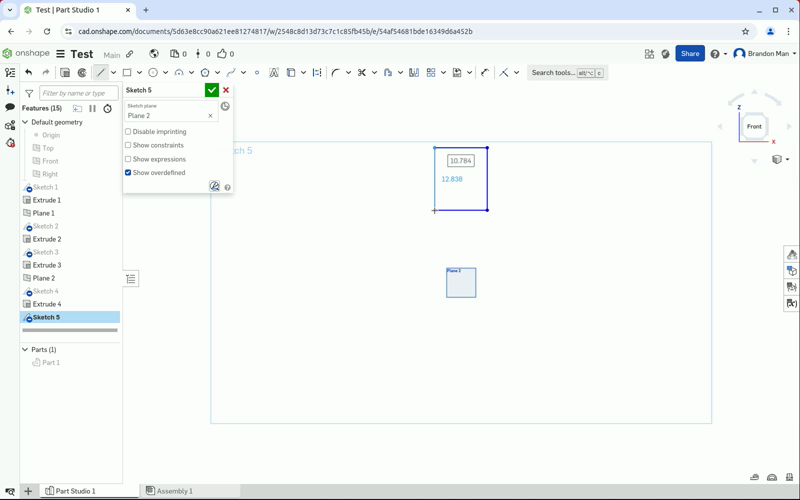
click(434, 210)
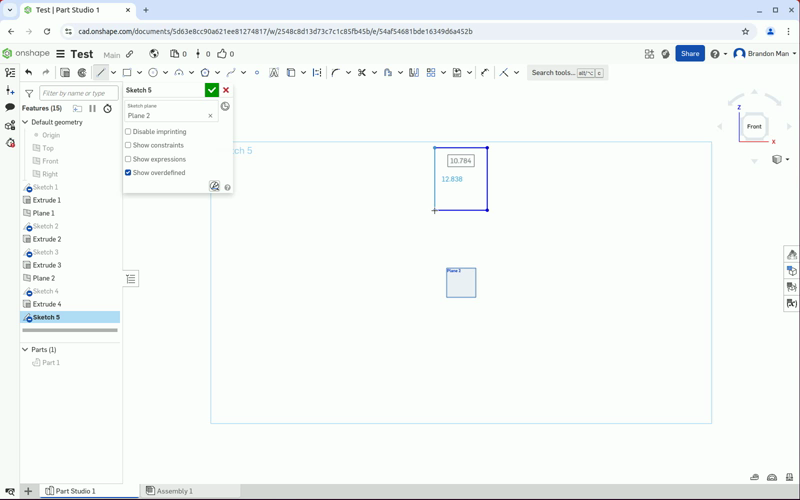
key(esc)
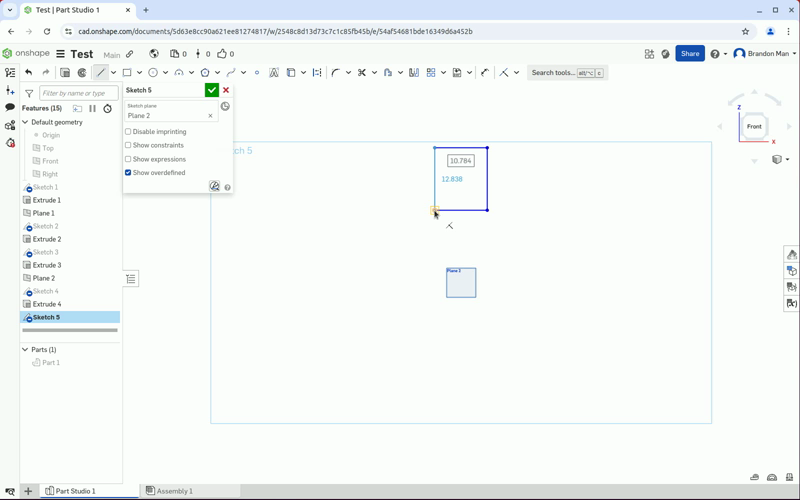
mouse_move(477, 175)
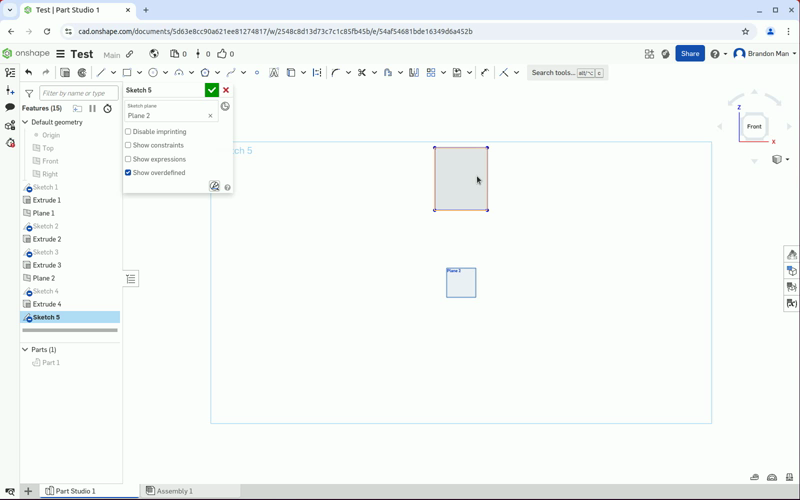
click(477, 175)
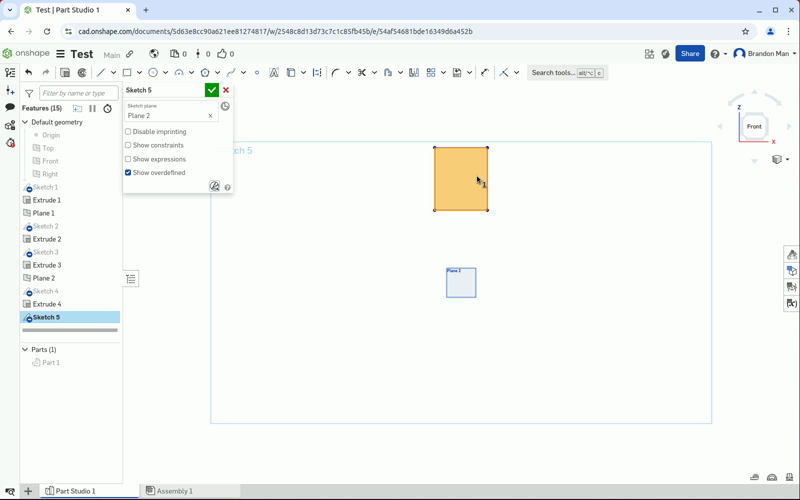
mouse_move(73, 352)
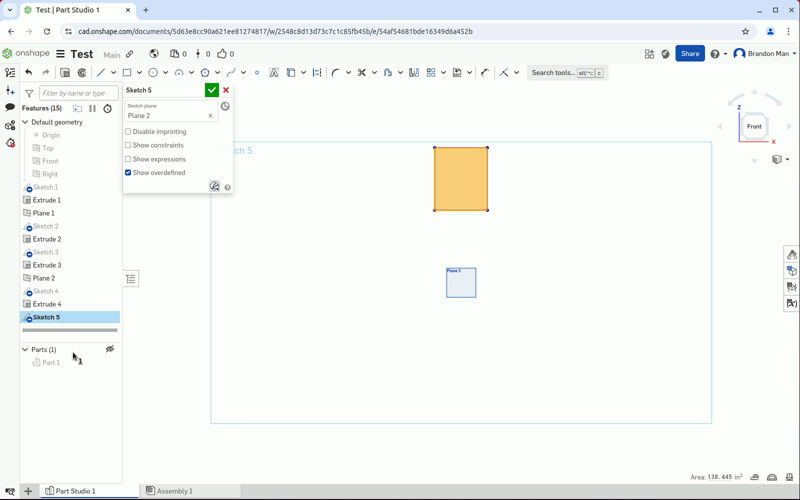
key(shift+y)
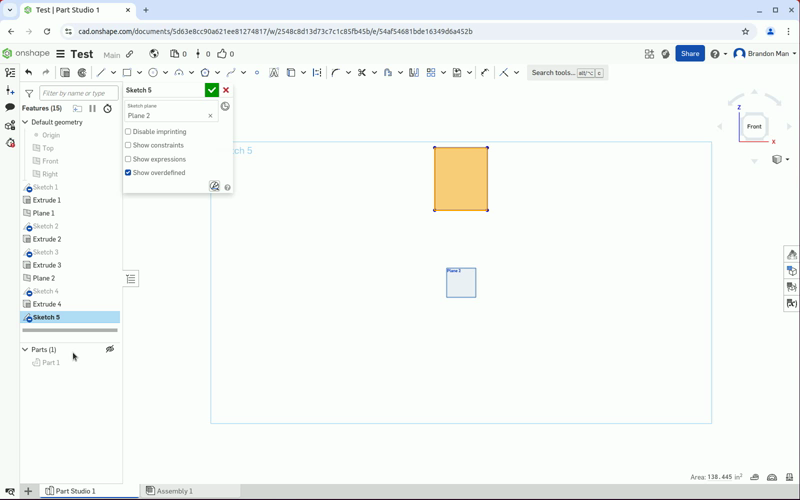
key(shift+e)
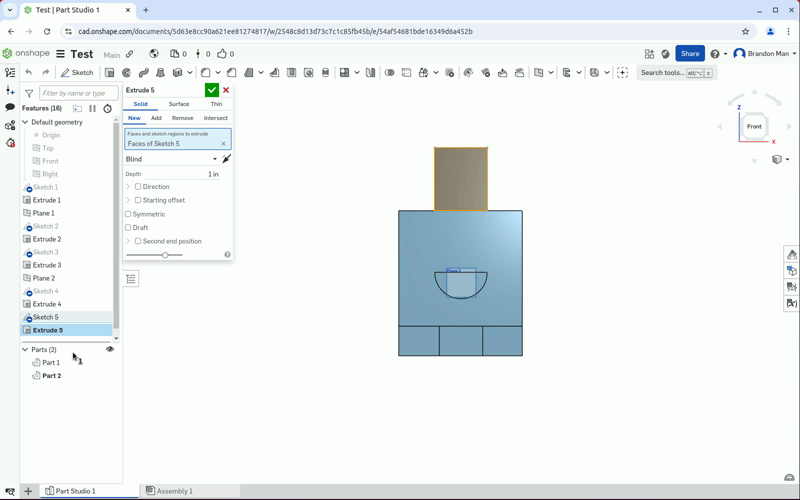
mouse_move(143, 106)
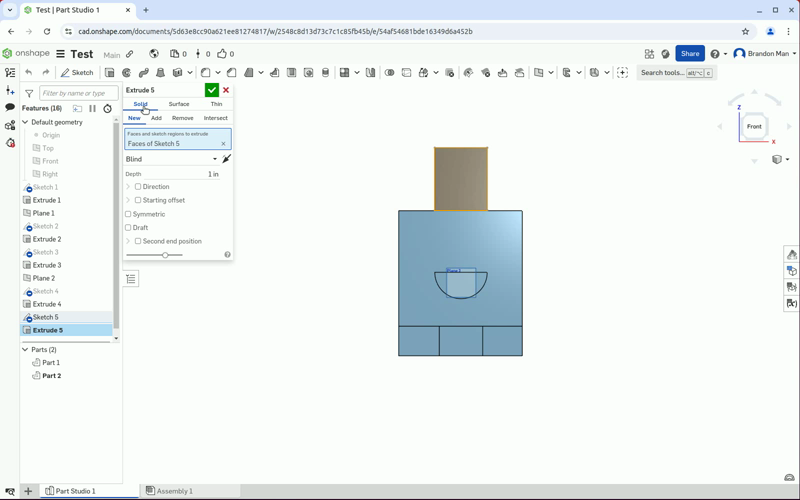
click(143, 106)
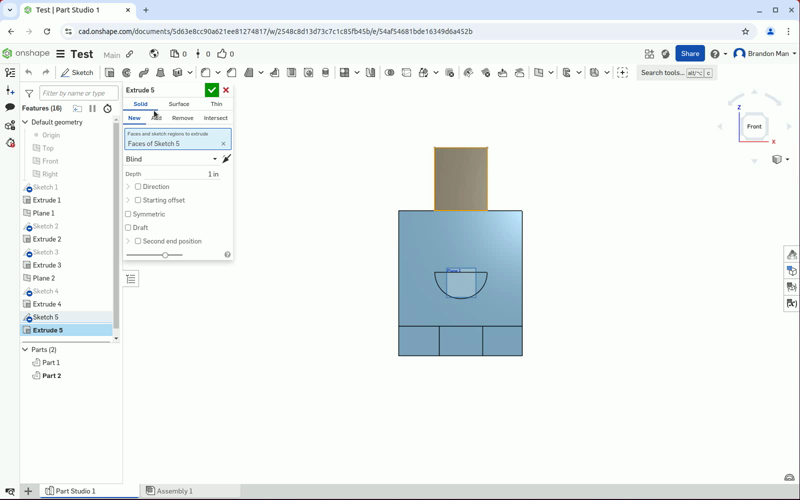
mouse_move(186, 120)
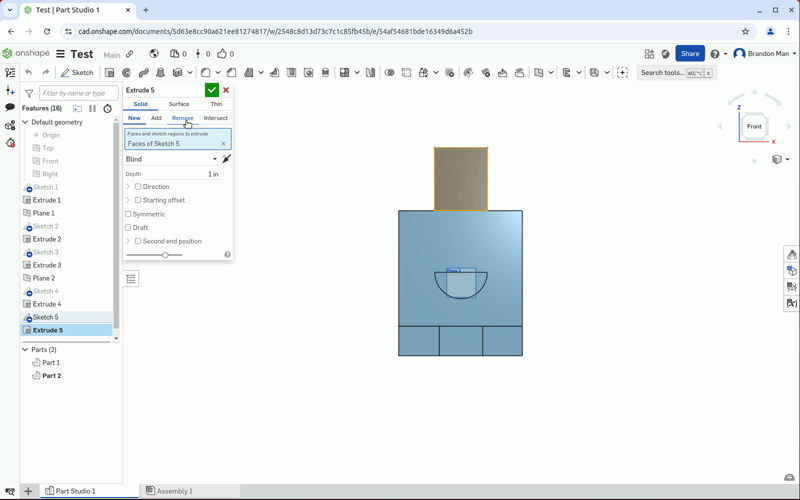
click(186, 120)
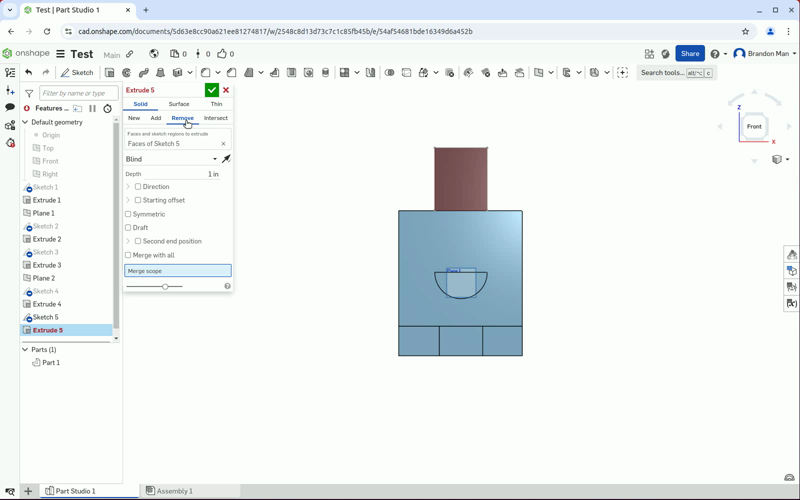
key(tab, 4)
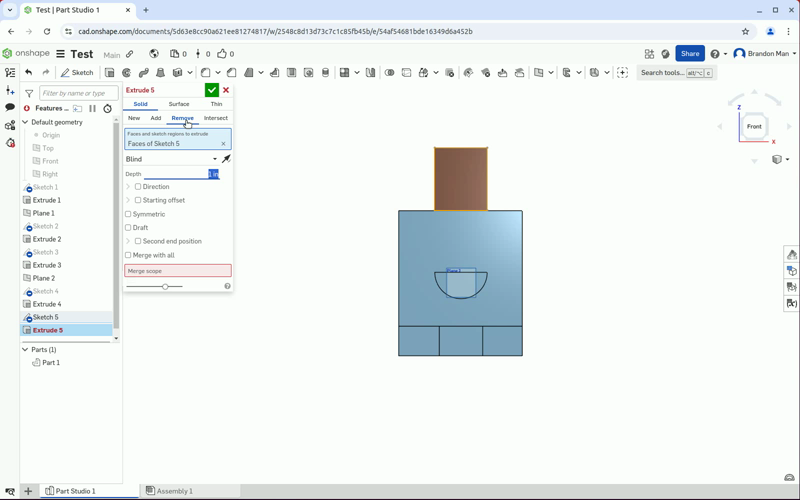
text(6.018)
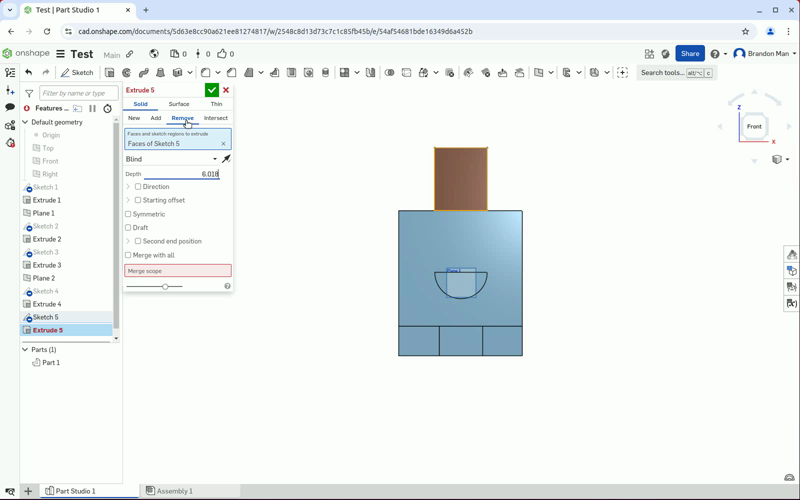
key(tab, 6)
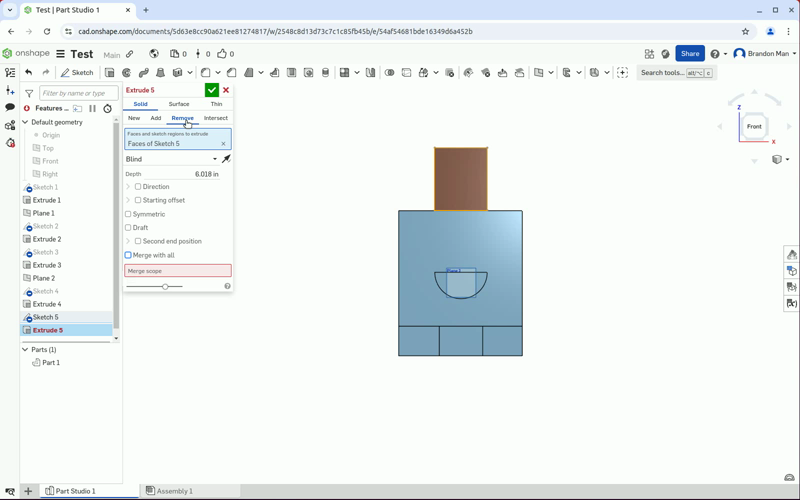
key(space)
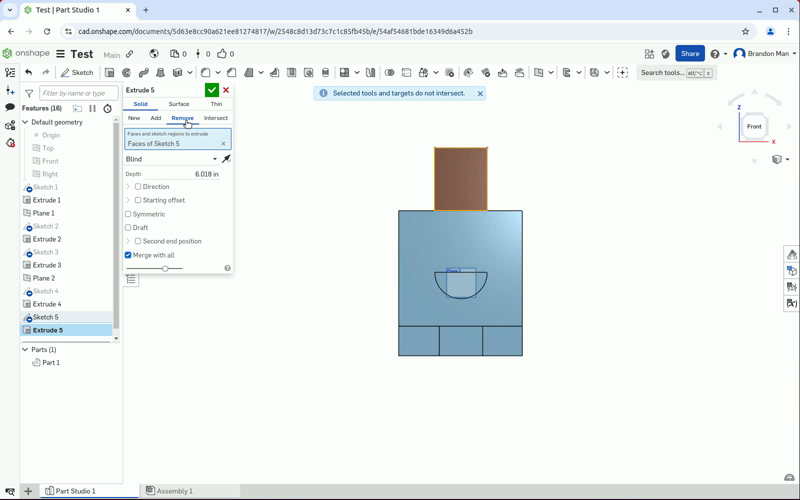
key(enter)
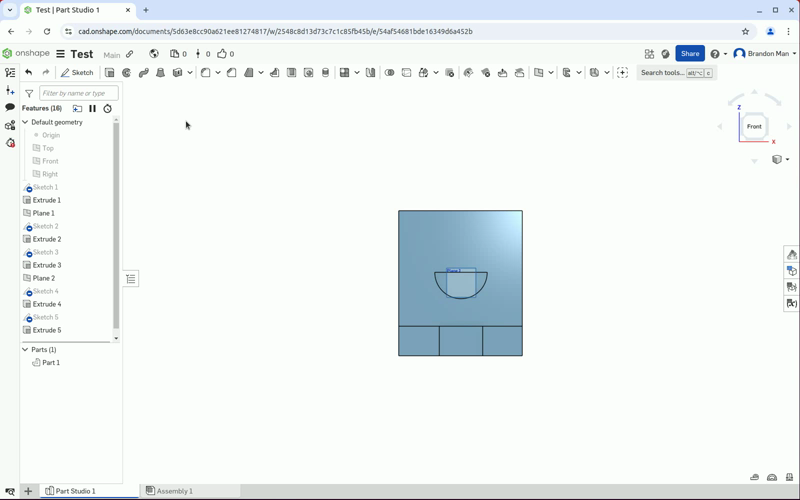
key(shift+h)
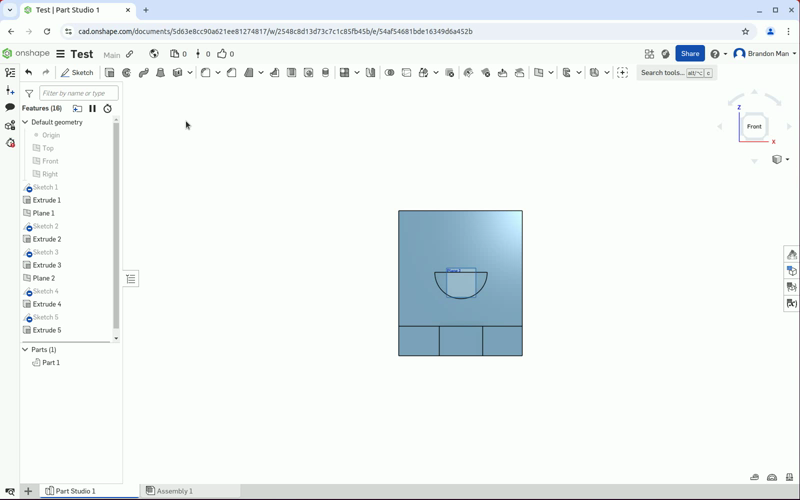
key(shift+h)
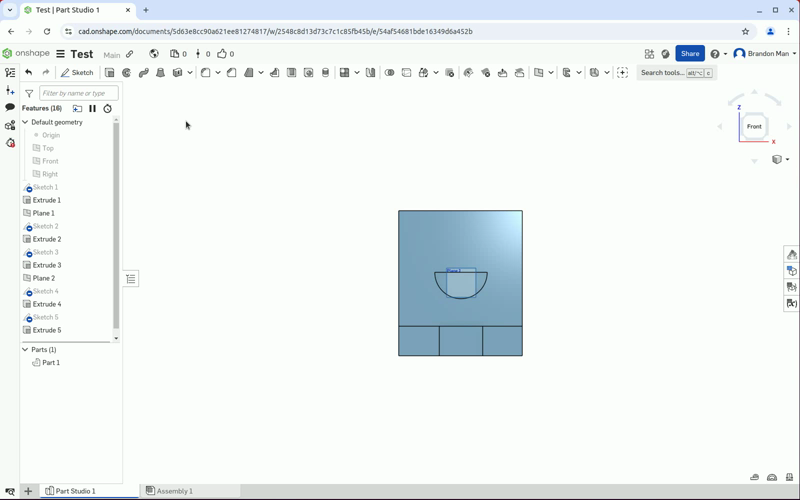
mouse_move(69, 189)
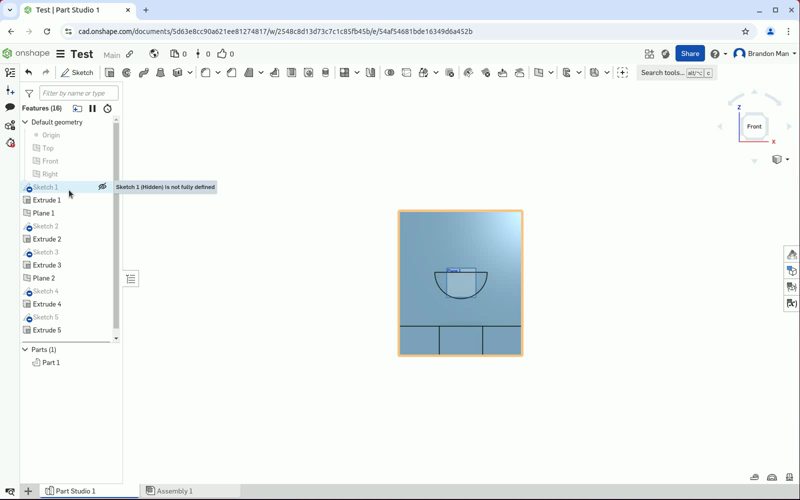
click(69, 189)
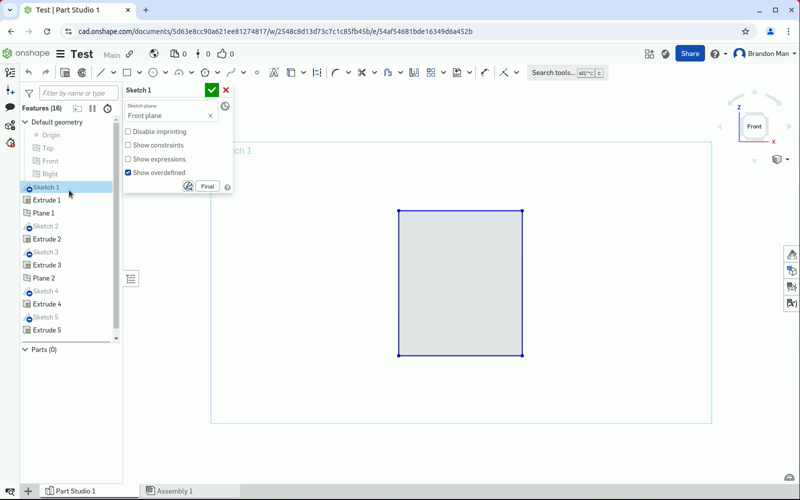
mouse_move(229, 92)
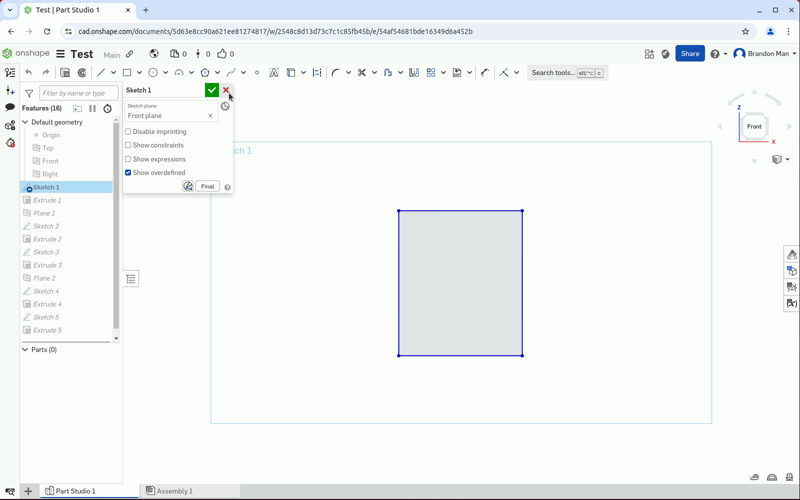
click(229, 92)
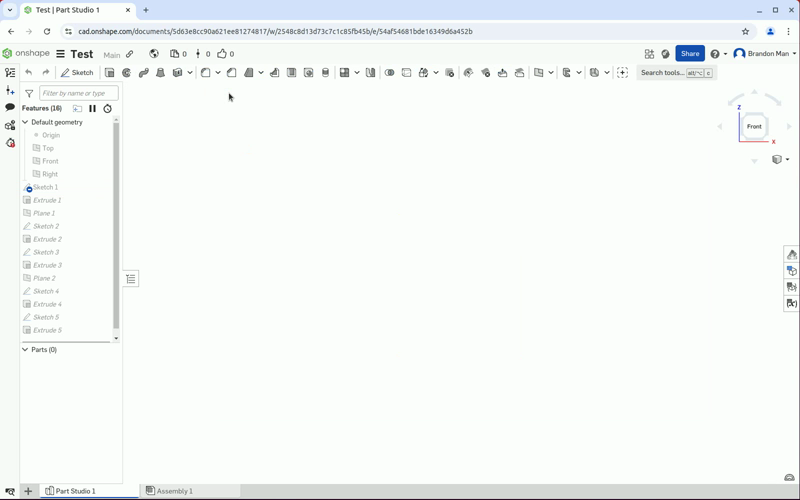
key(shift+s)
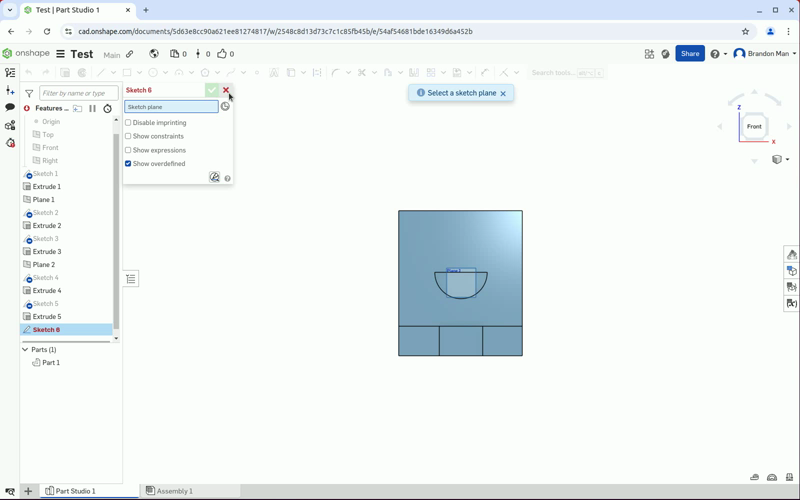
mouse_move(69, 267)
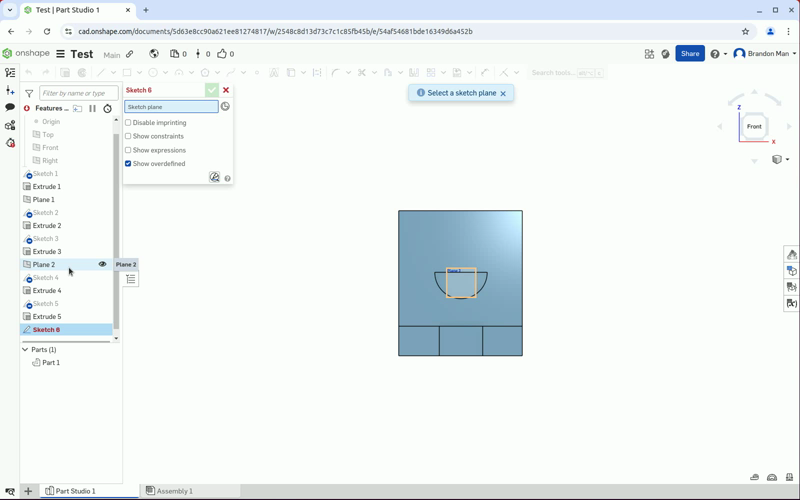
click(69, 267)
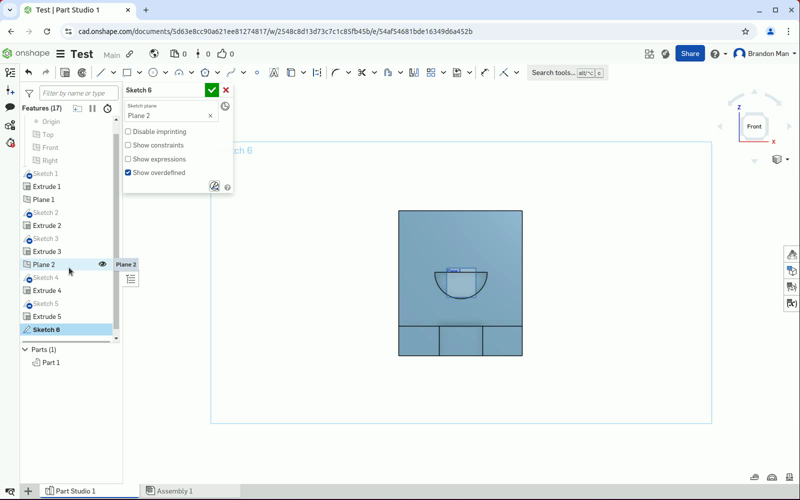
mouse_move(73, 352)
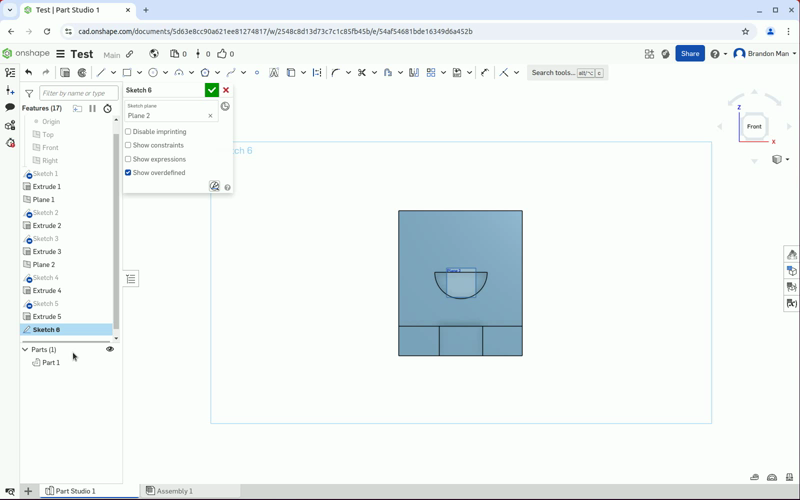
key(y)
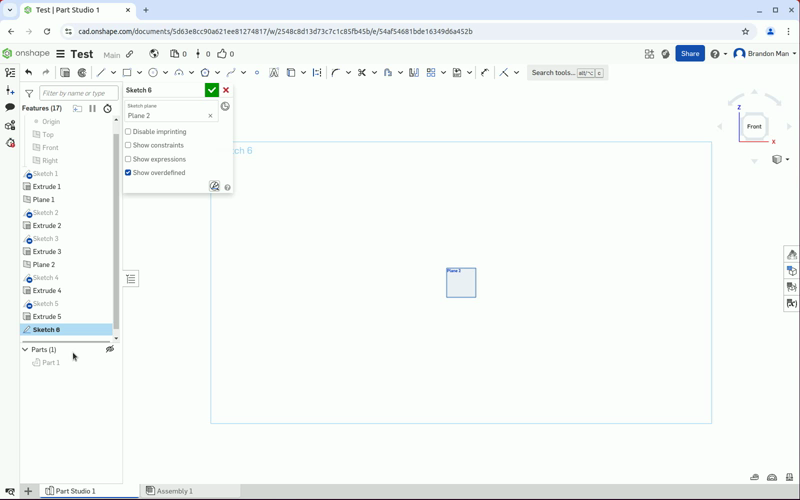
key(l)
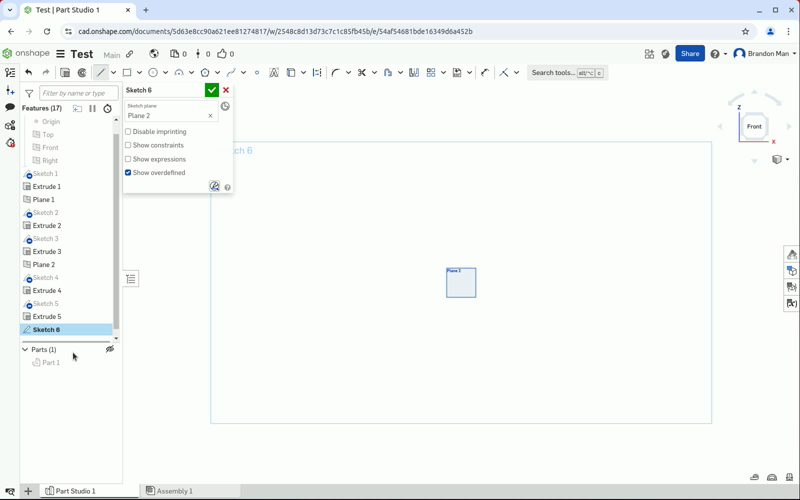
key_down(shift)
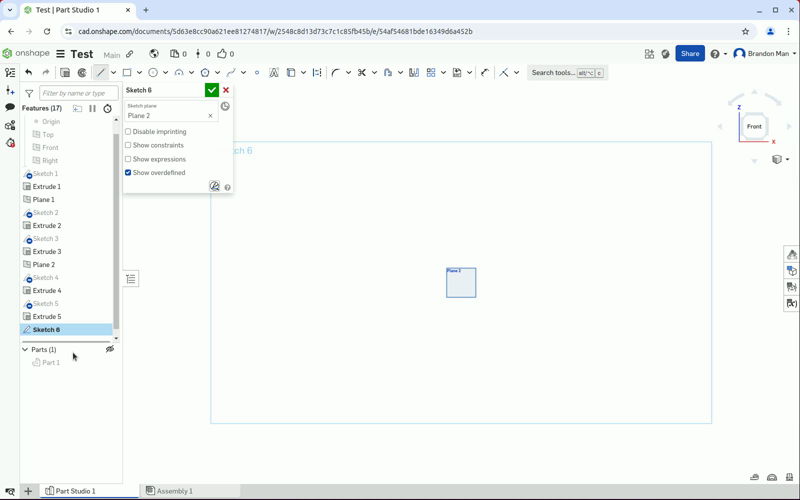
mouse_move(434, 272)
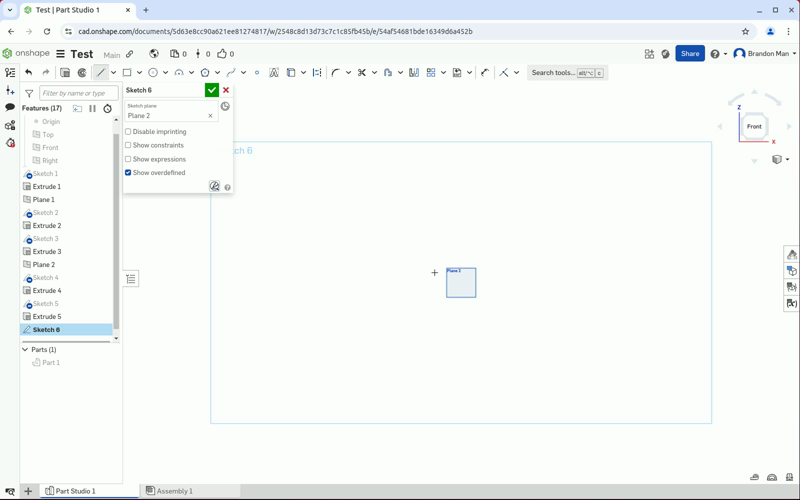
click(434, 272)
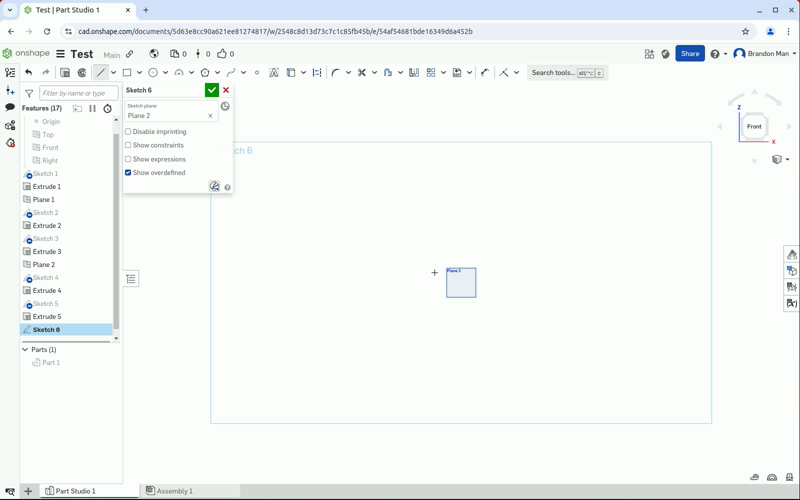
key_up(shift)
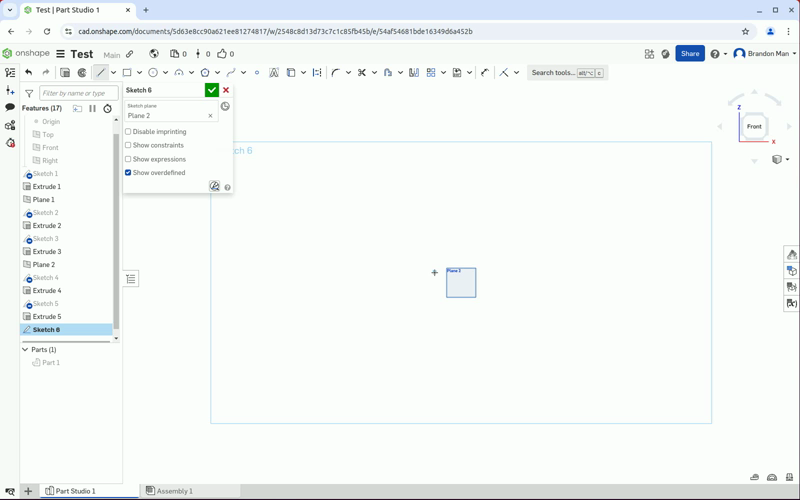
key_down(shift)
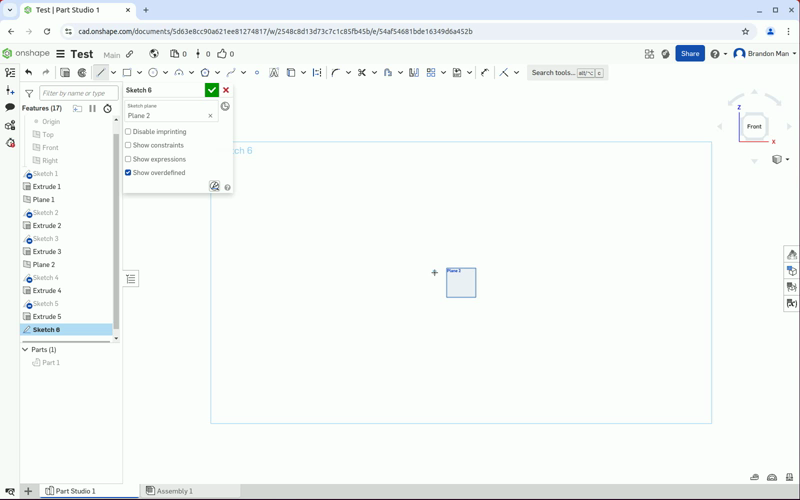
mouse_move(464, 272)
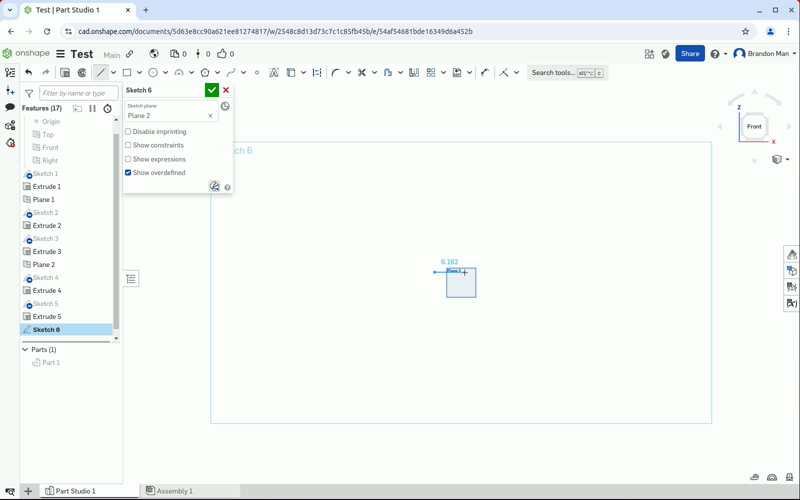
mouse_move(487, 272)
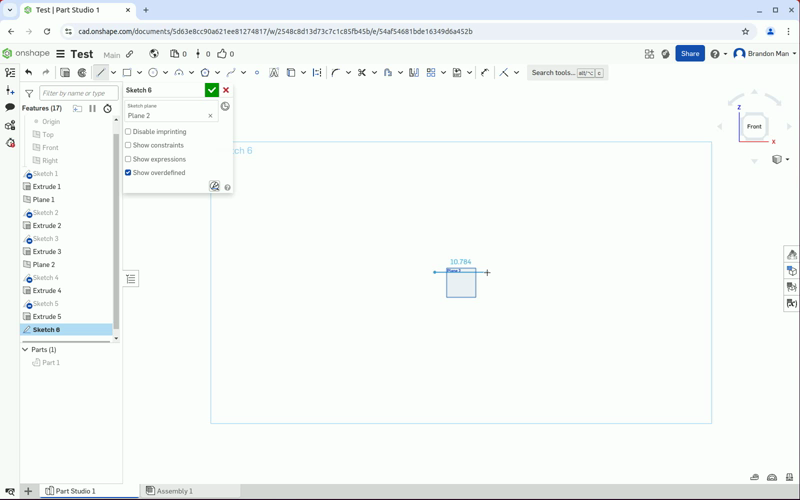
click(487, 272)
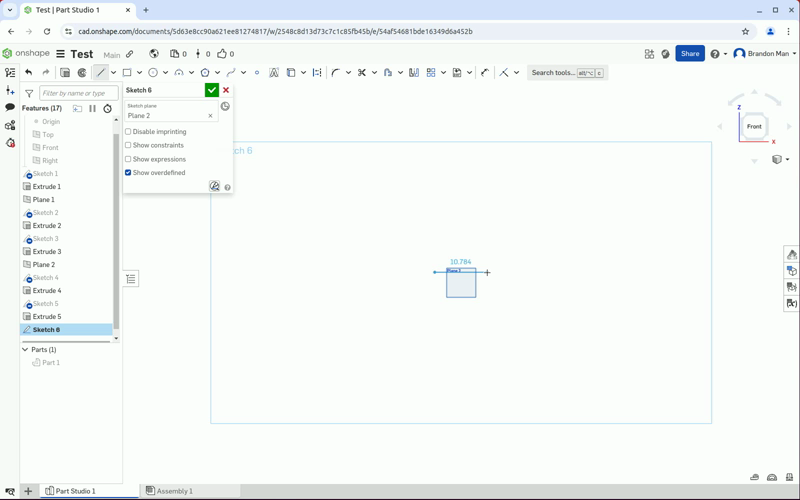
key_up(shift)
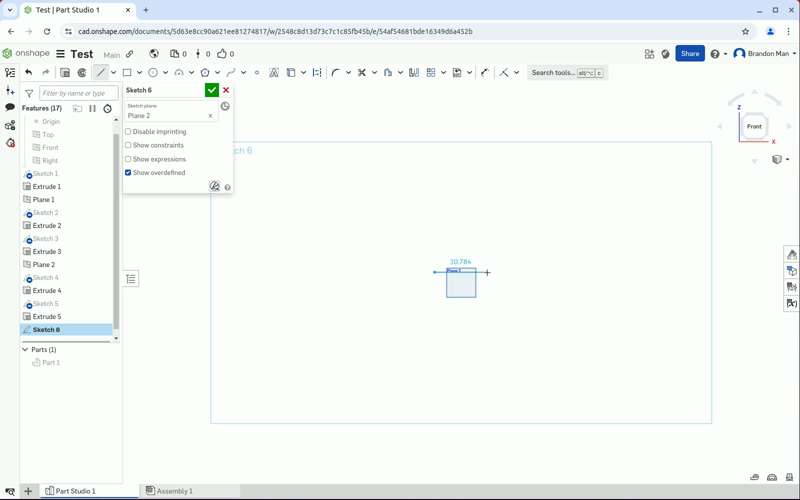
key_down(shift)
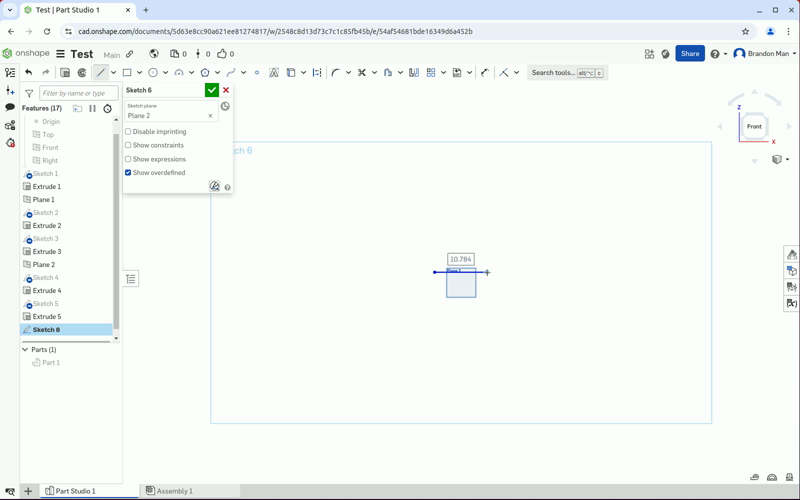
mouse_move(487, 209)
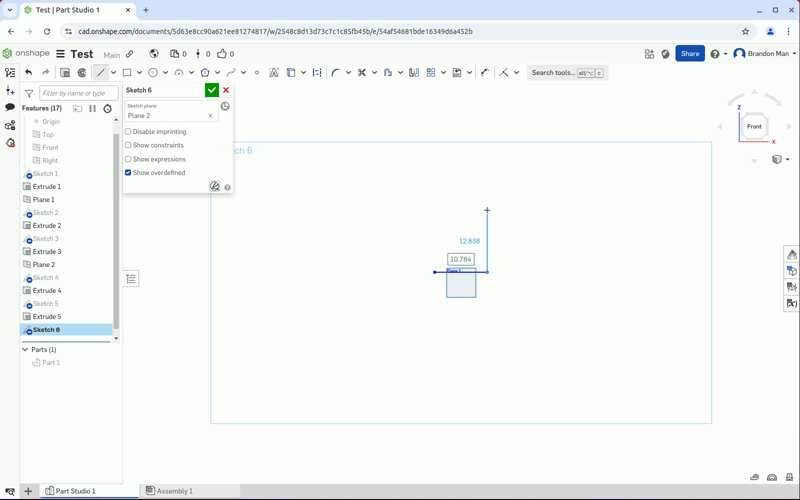
click(487, 209)
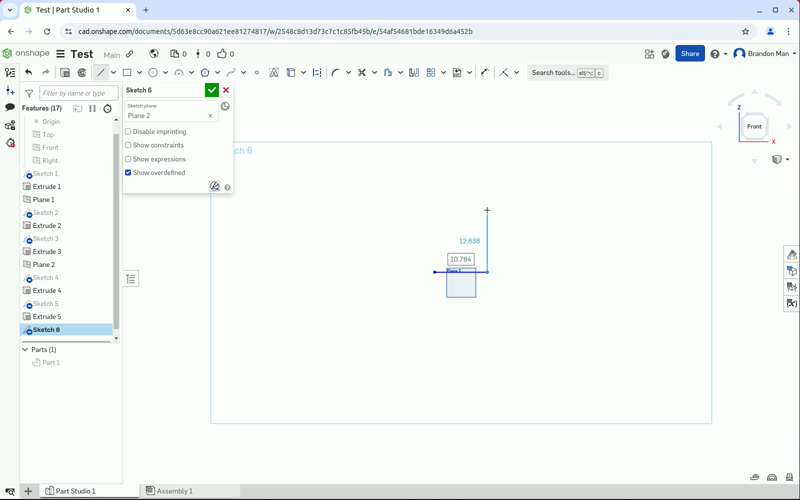
key_up(shift)
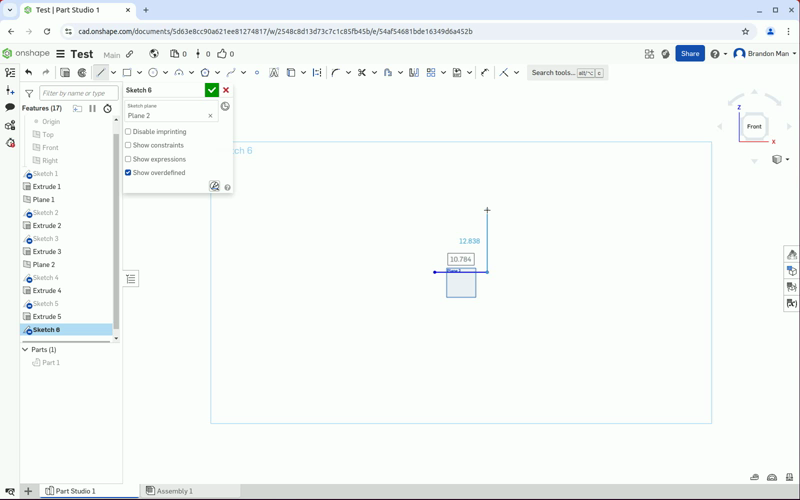
key_down(shift)
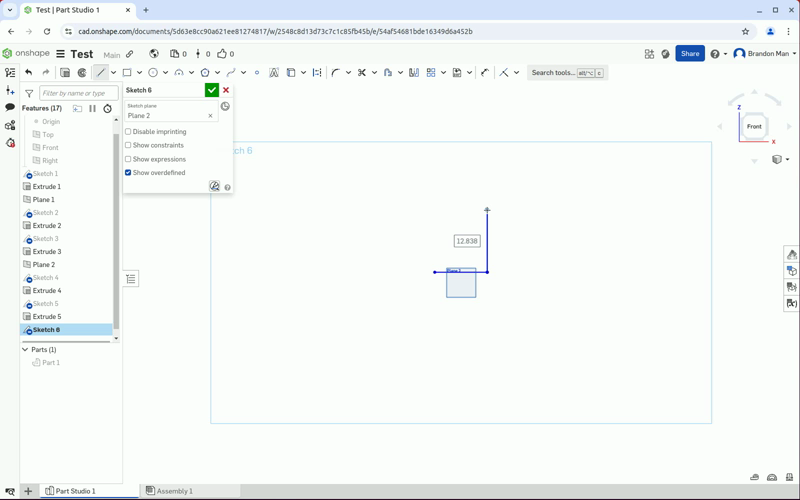
mouse_move(517, 209)
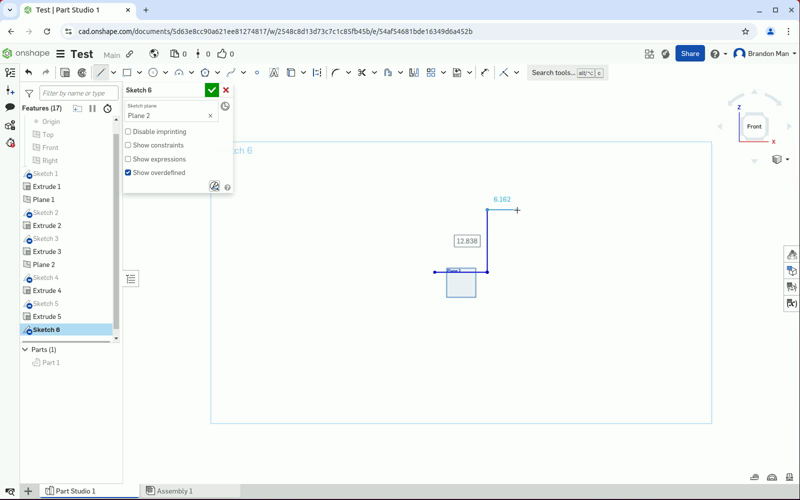
mouse_move(434, 209)
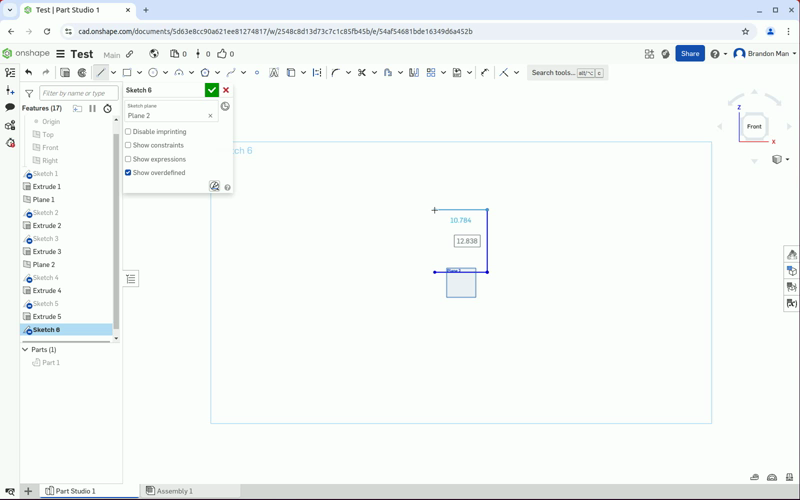
click(434, 209)
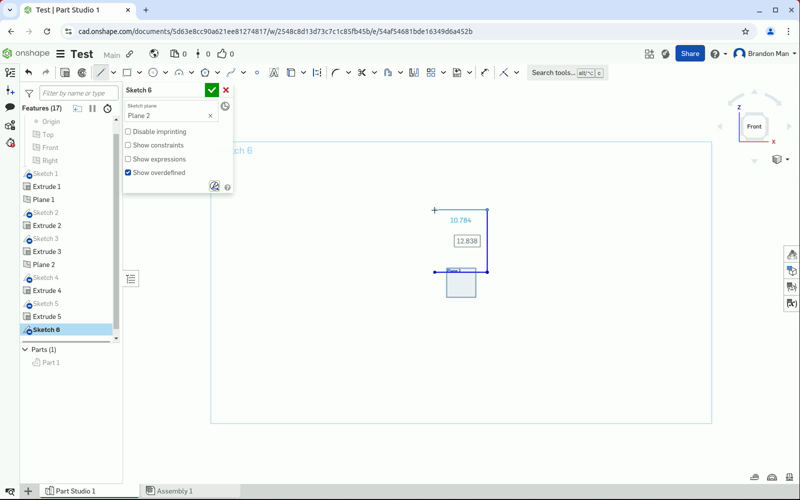
key_up(shift)
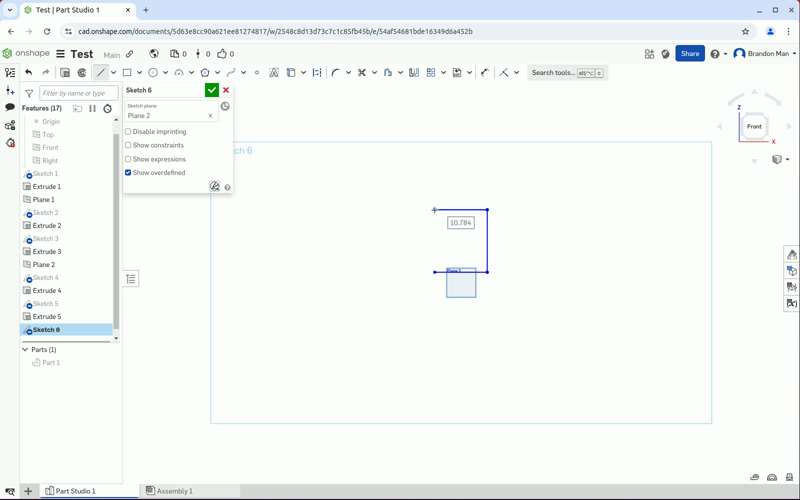
key_down(shift)
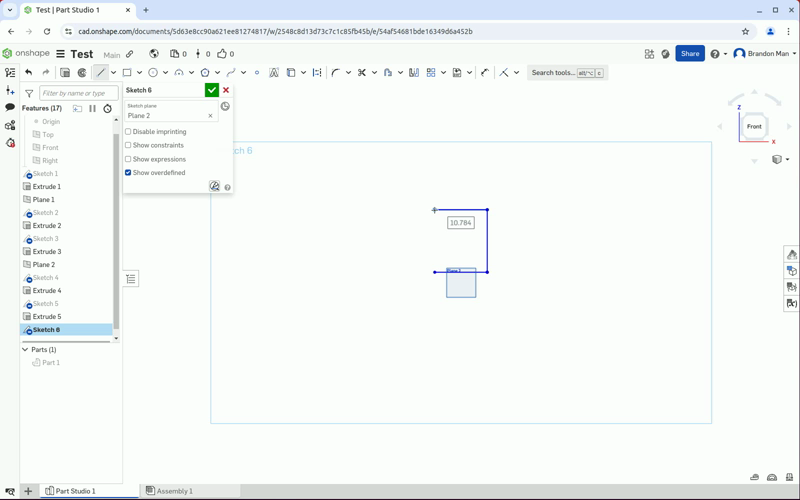
mouse_move(434, 272)
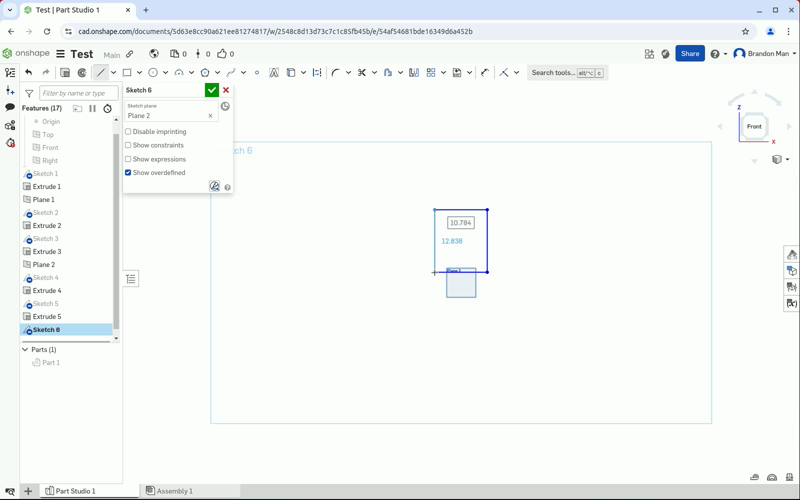
key_up(shift)
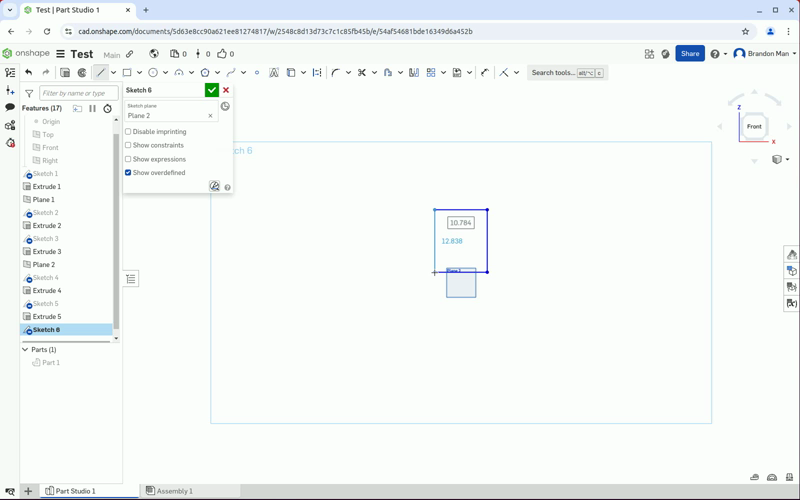
click(434, 272)
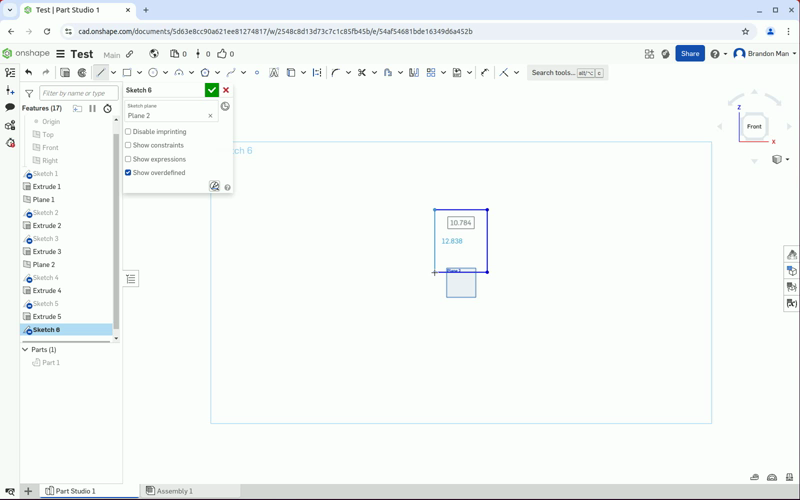
key(esc)
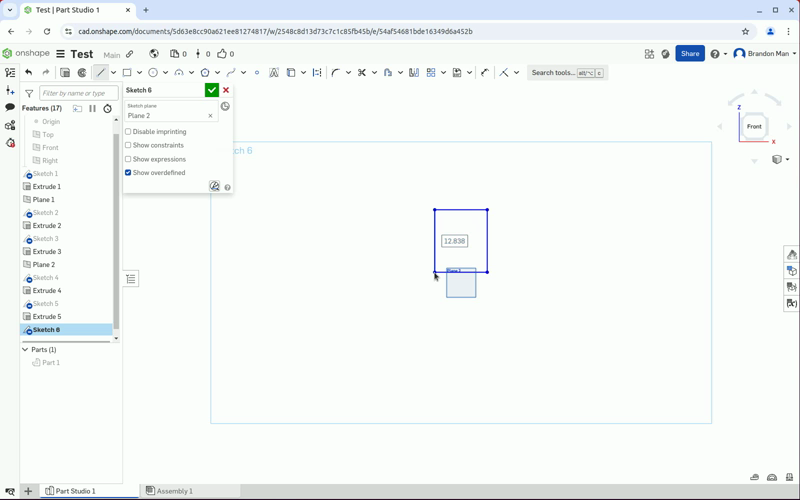
mouse_move(465, 213)
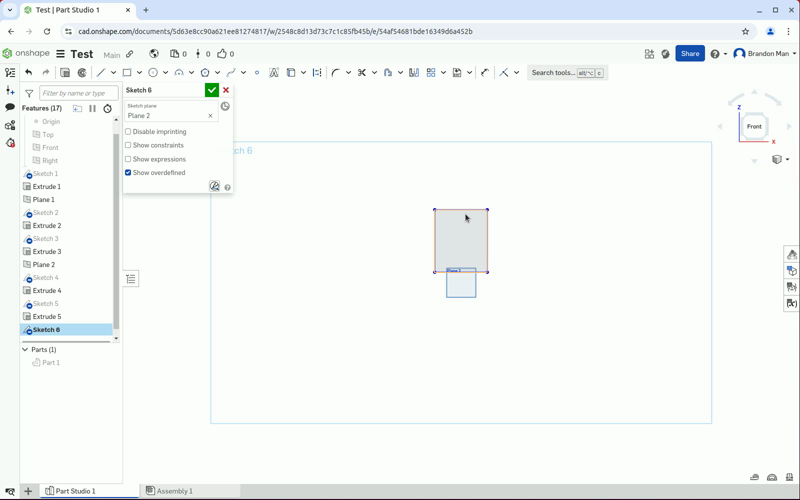
click(465, 213)
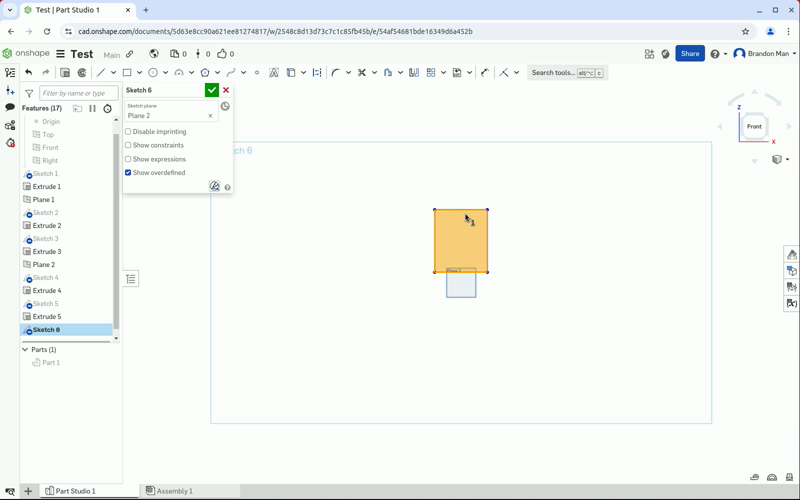
mouse_move(73, 352)
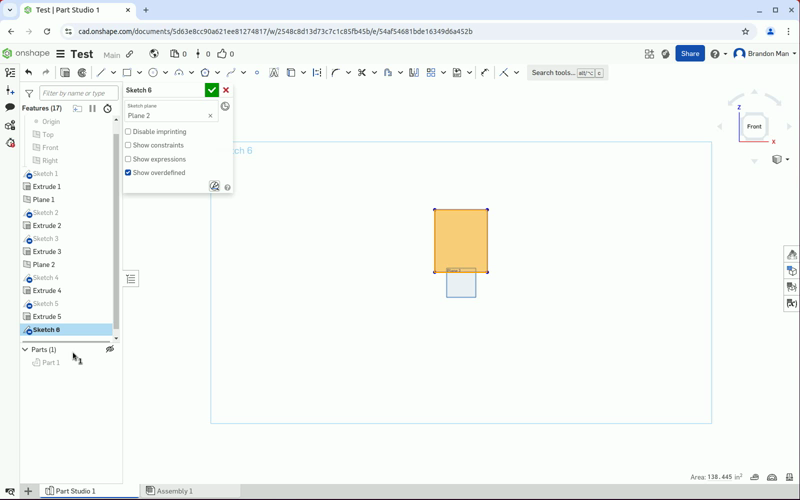
key(shift+y)
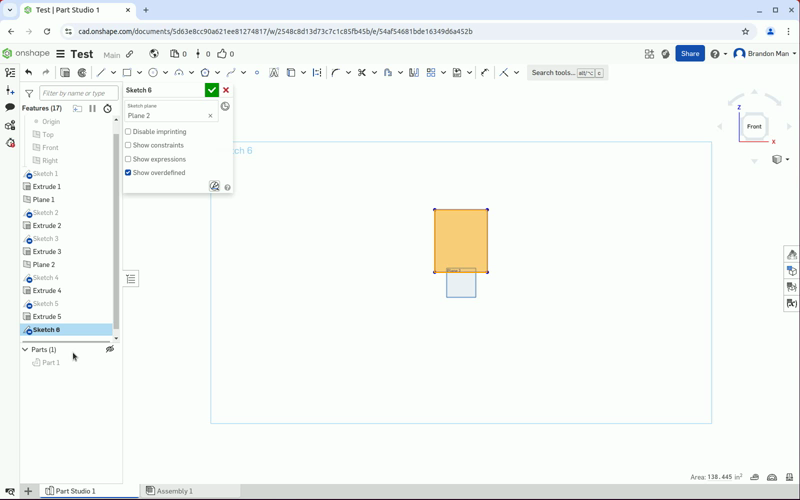
key(shift+e)
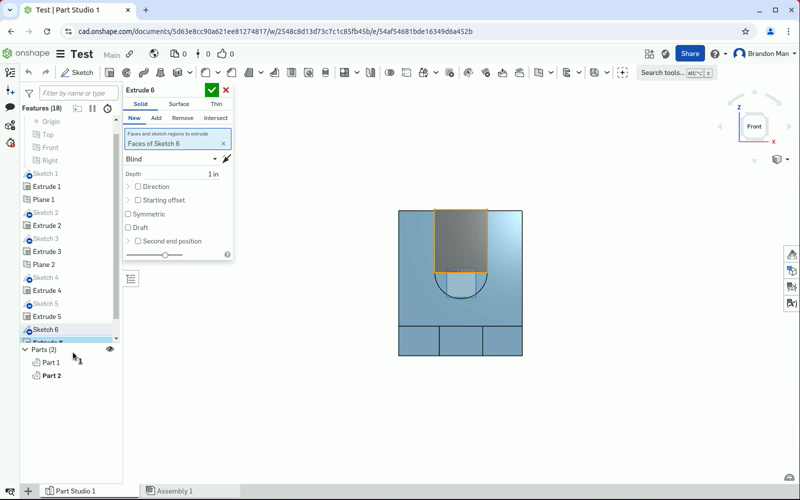
mouse_move(143, 106)
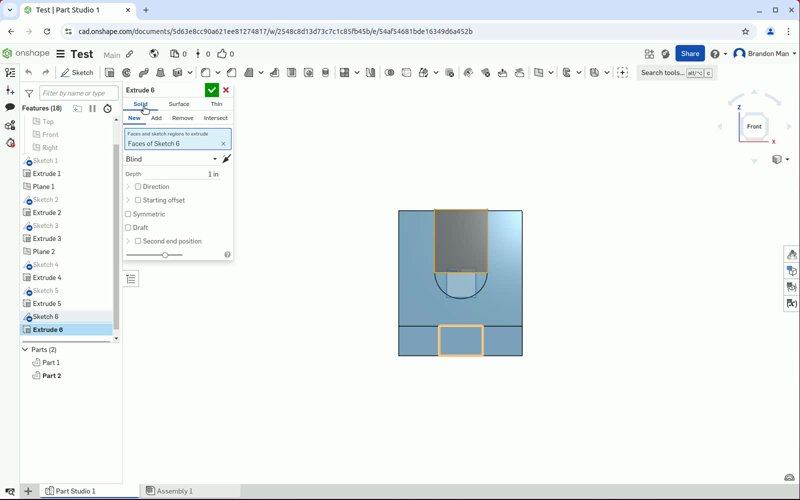
click(143, 106)
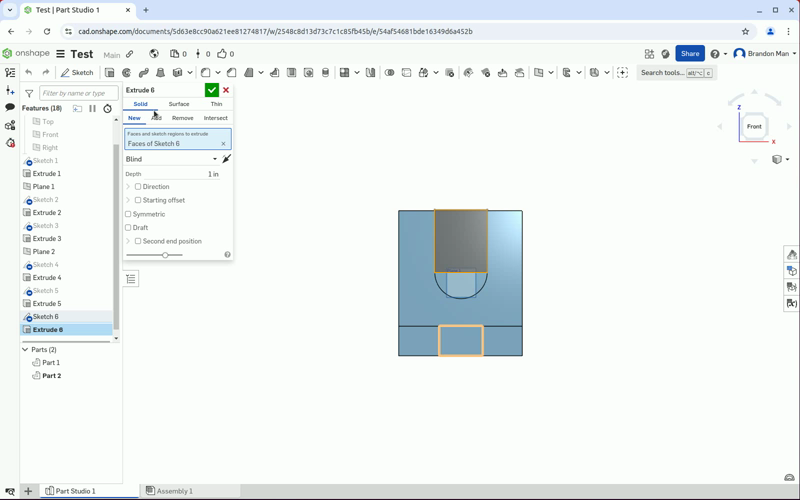
mouse_move(186, 120)
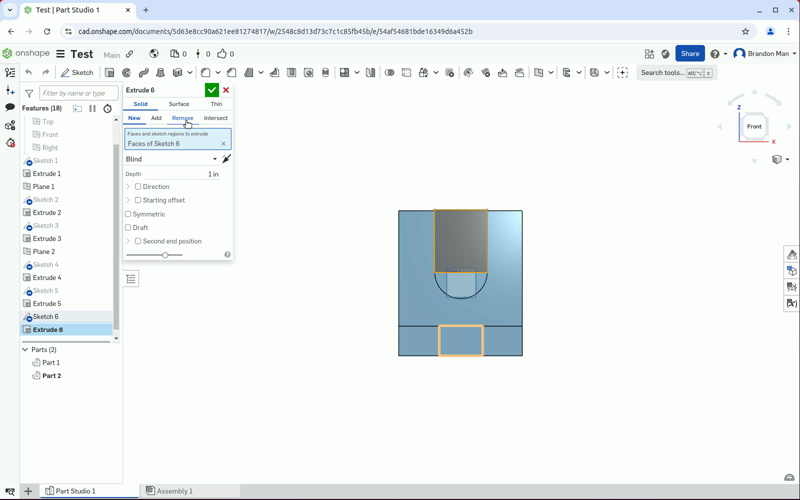
click(186, 120)
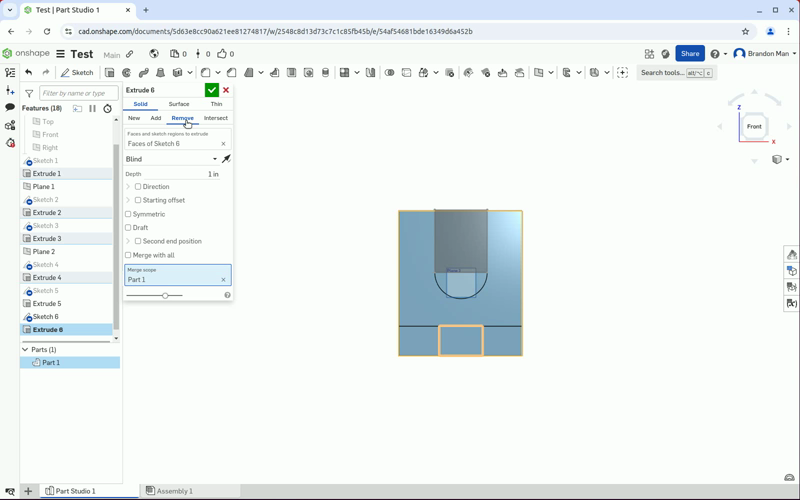
key(tab, 4)
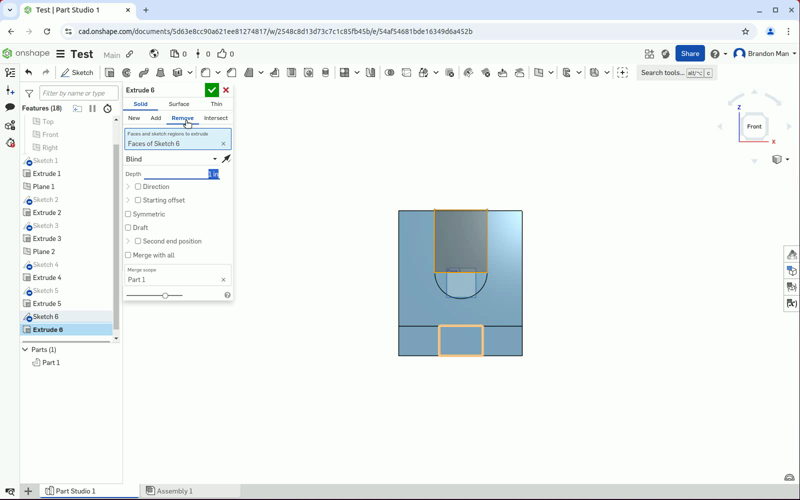
text(6.018)
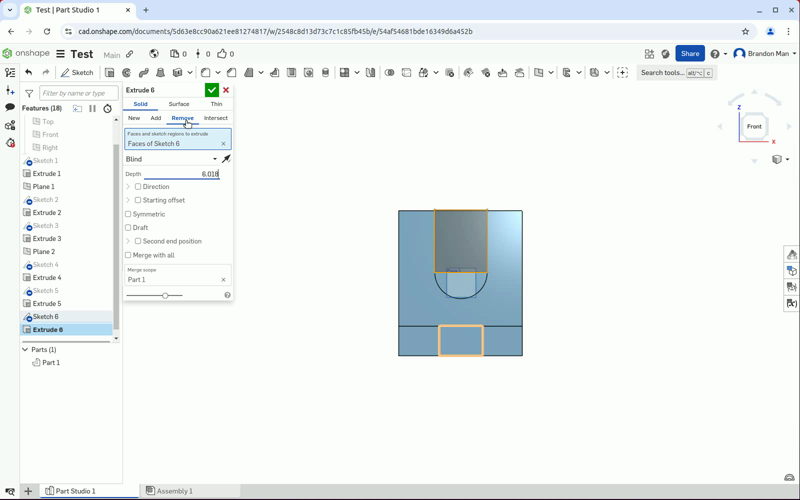
key(tab, 6)
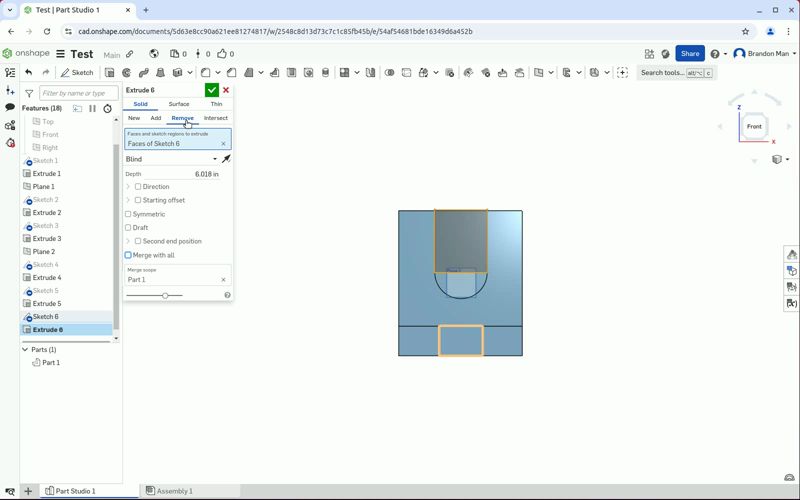
key(space)
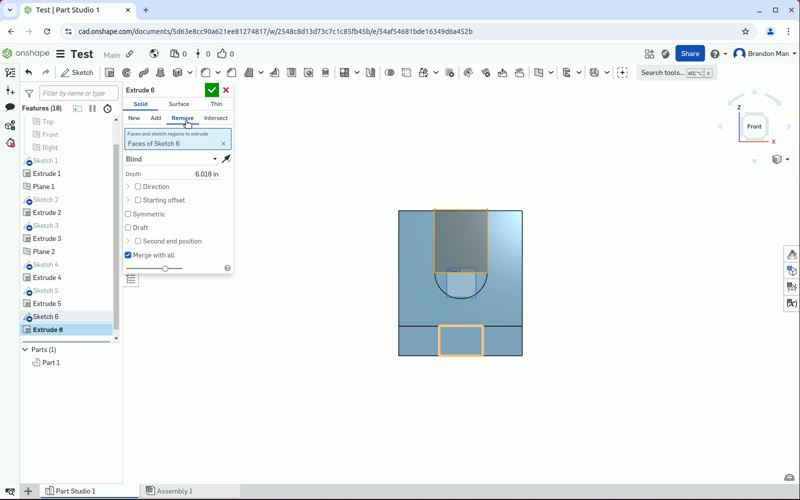
key(enter)
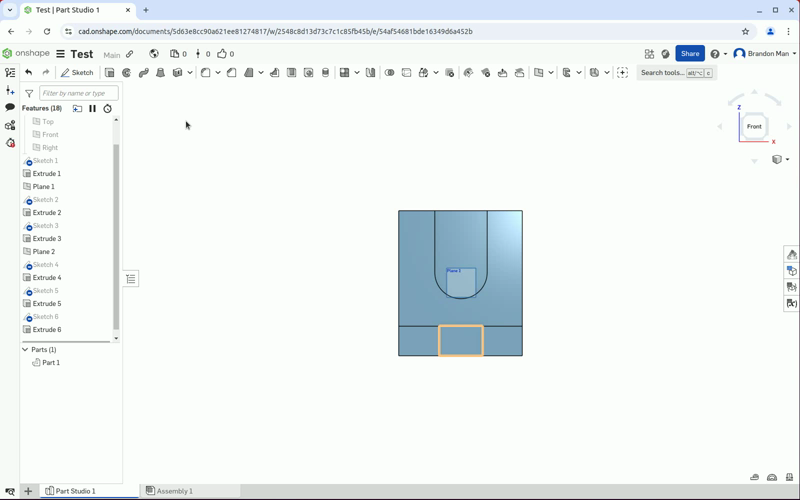
key(shift+h)
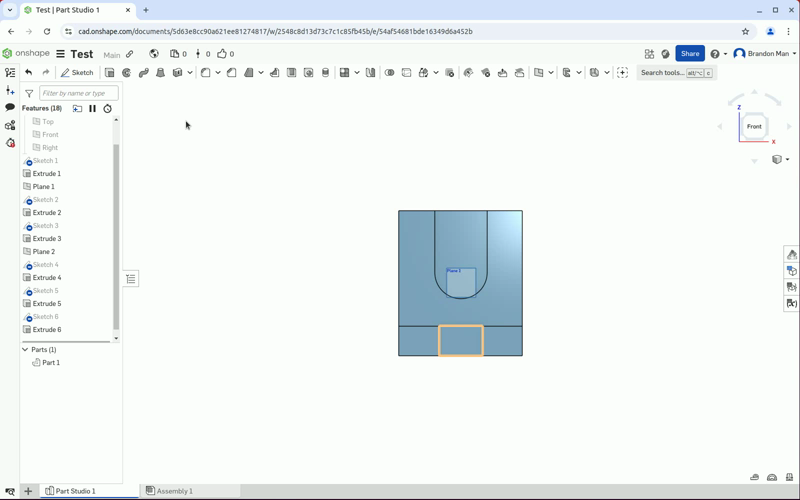
key(shift+h)
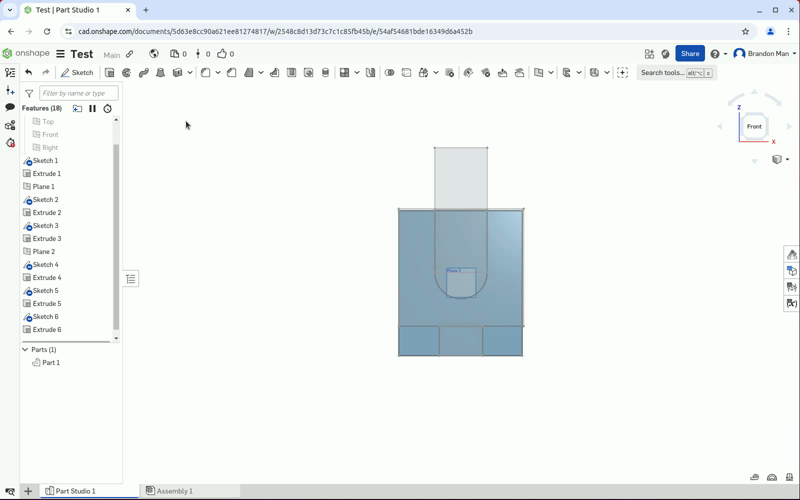
key(shift+7)
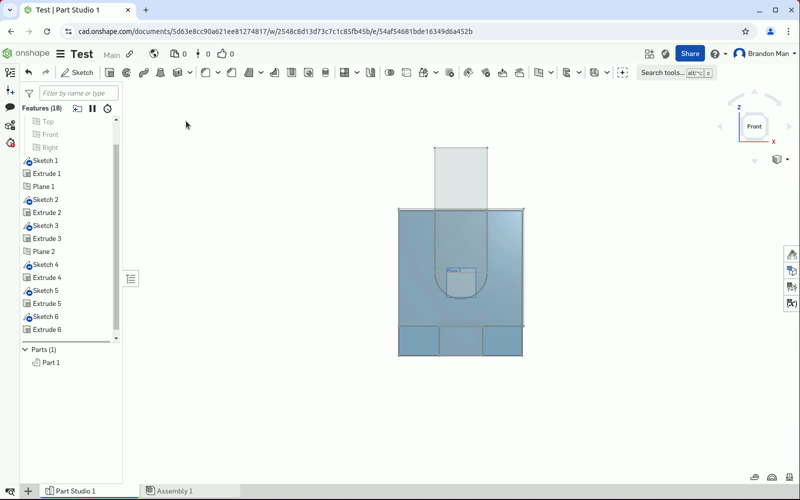
key(left, 2)
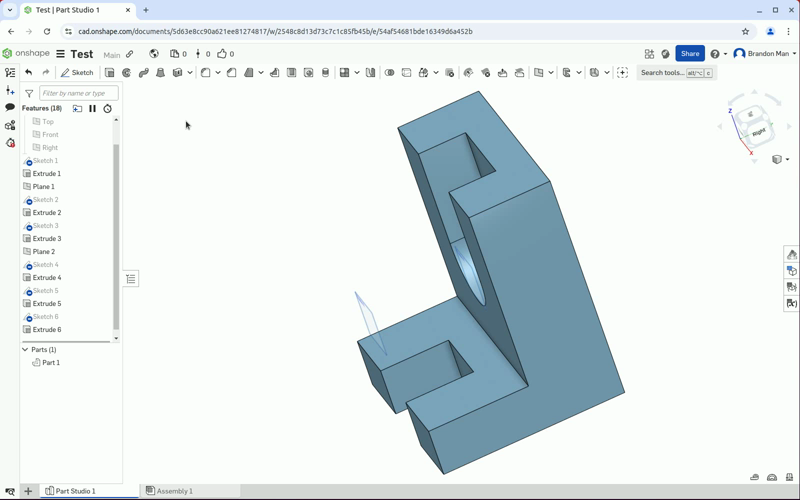
key(down, 2)
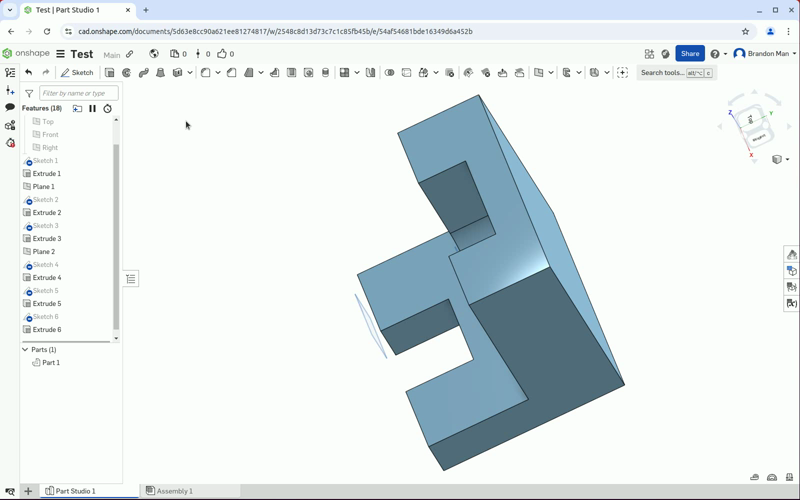
key(up, 2)
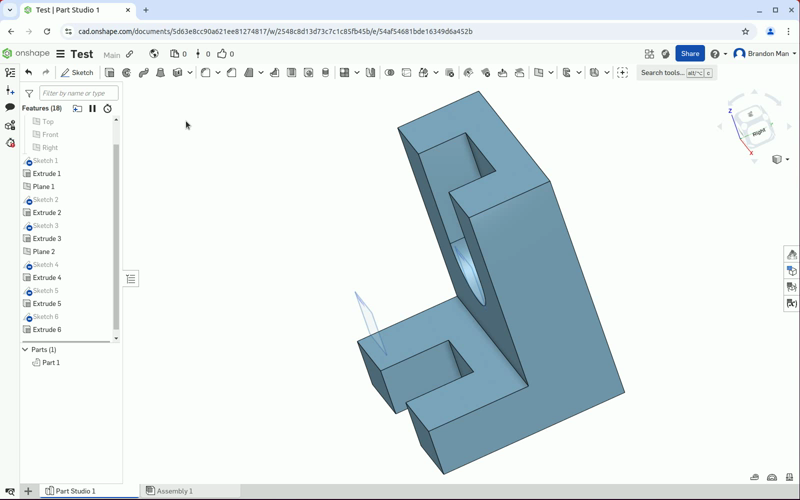
key(right, 2)
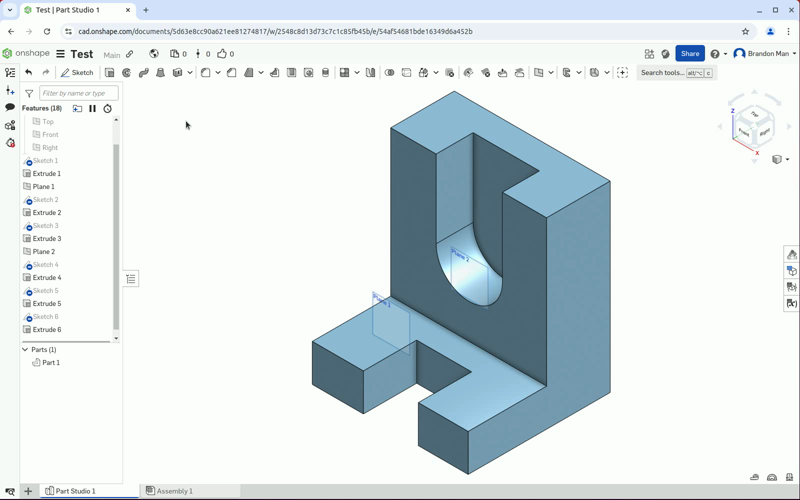
mouse_move(69, 163)
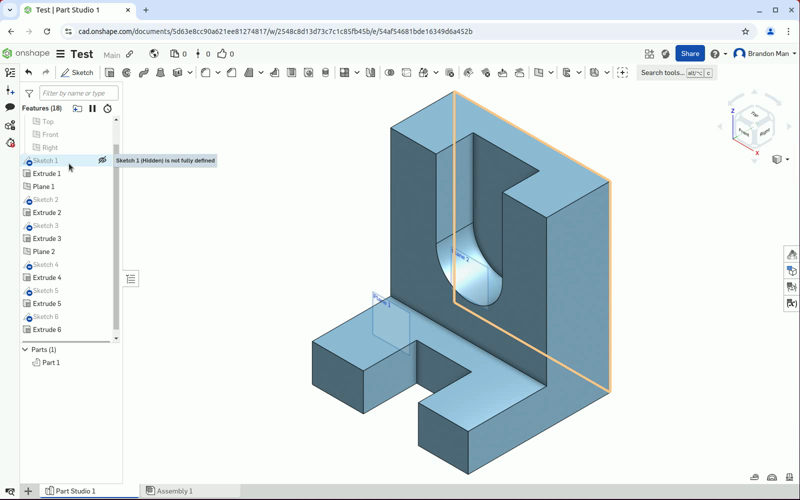
click(69, 163)